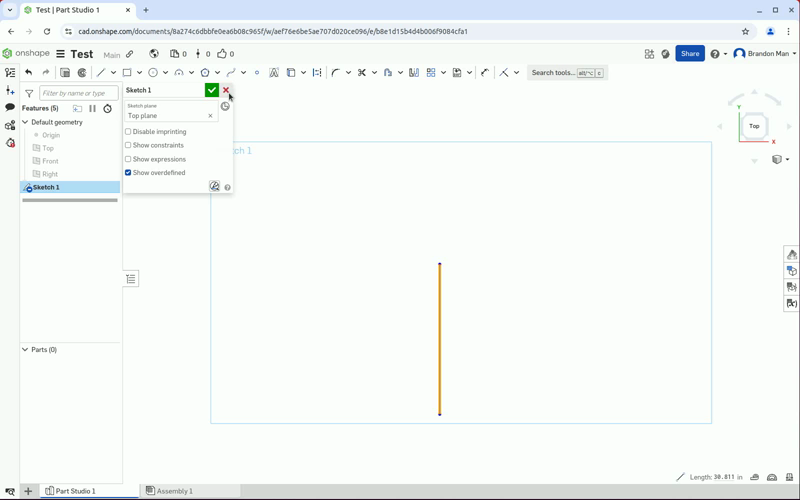
key(shift+h)
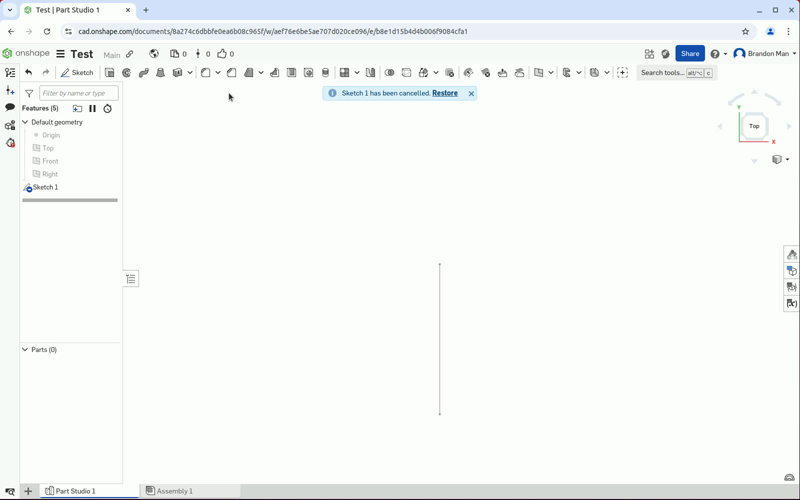
mouse_move(73, 352)
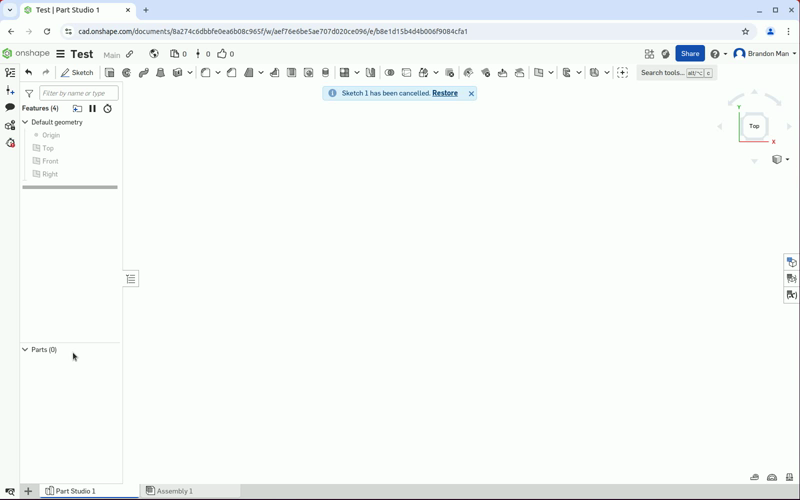
key(y)
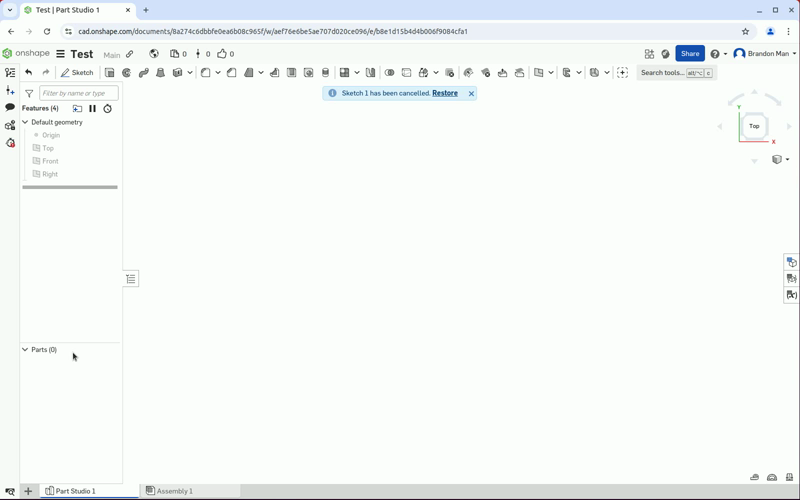
key(shift+p)
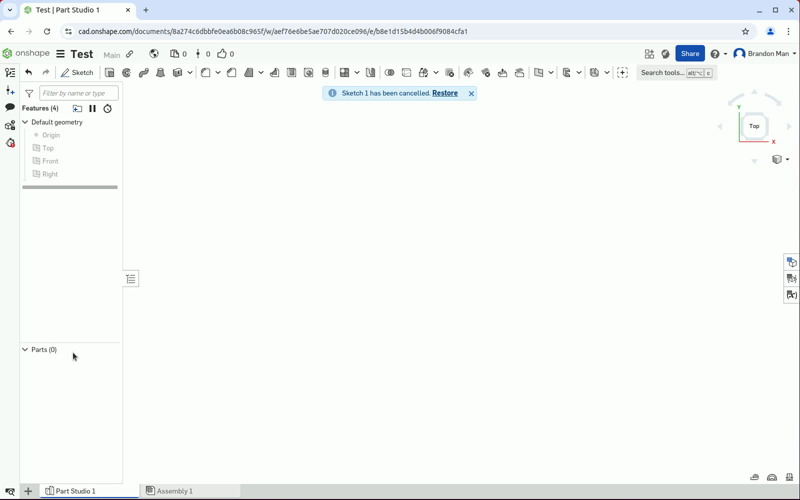
key(space)
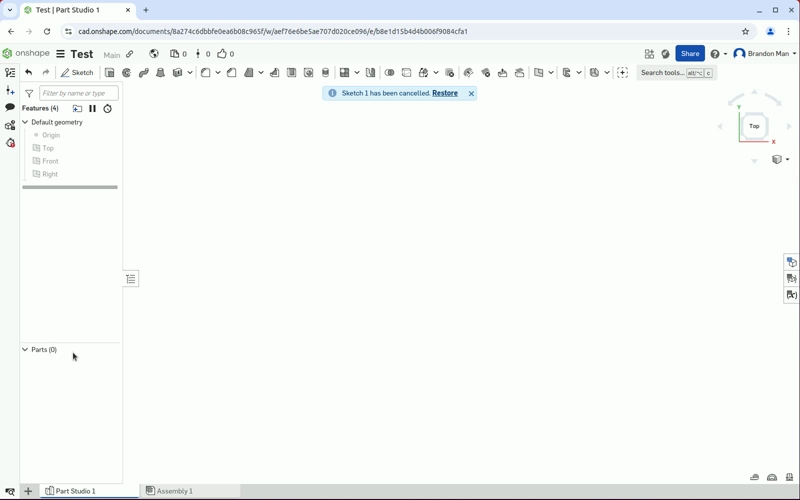
key_down(shift)
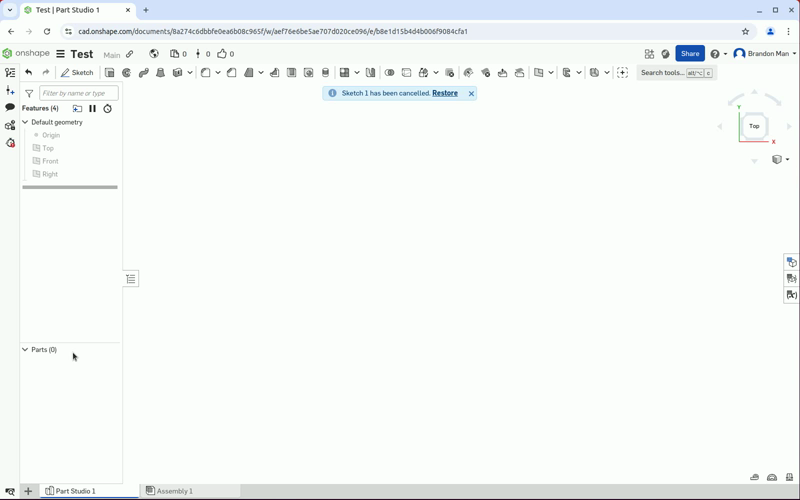
key(up)
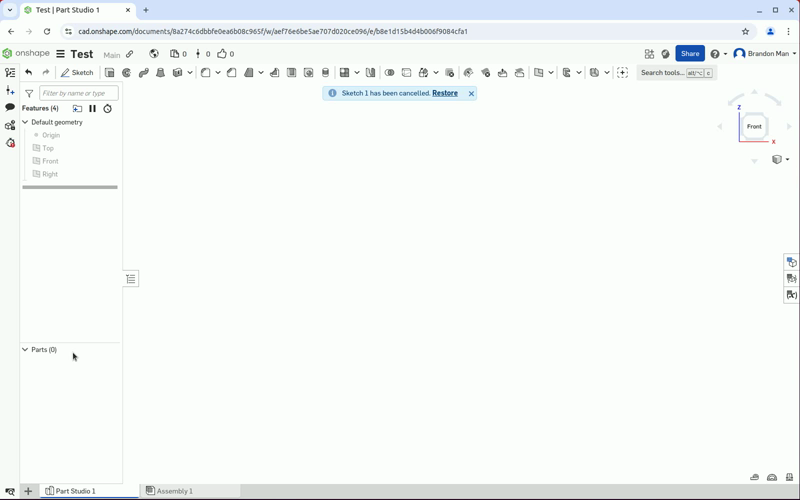
key_up(shift)
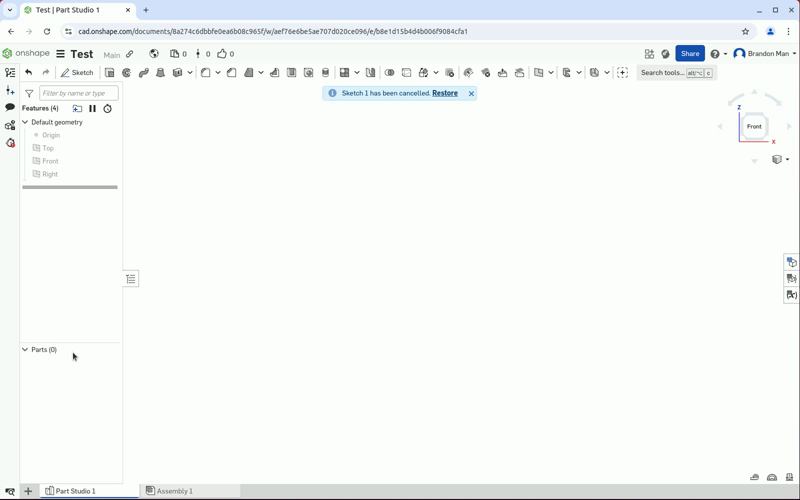
mouse_move(73, 352)
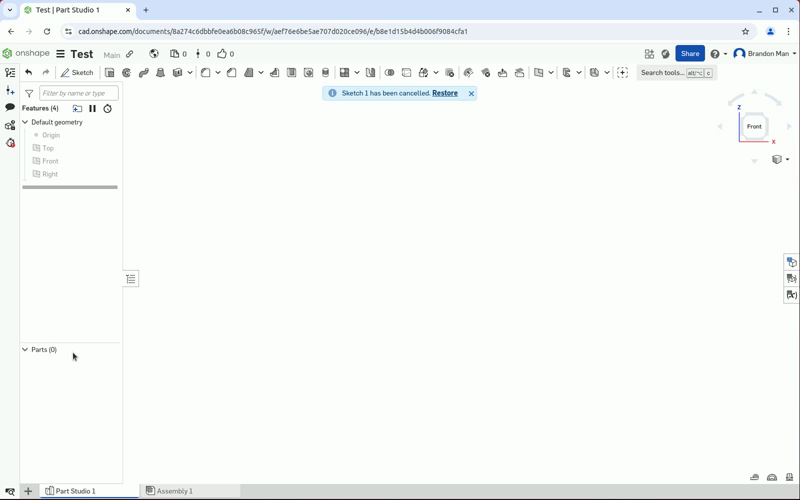
key(shift+y)
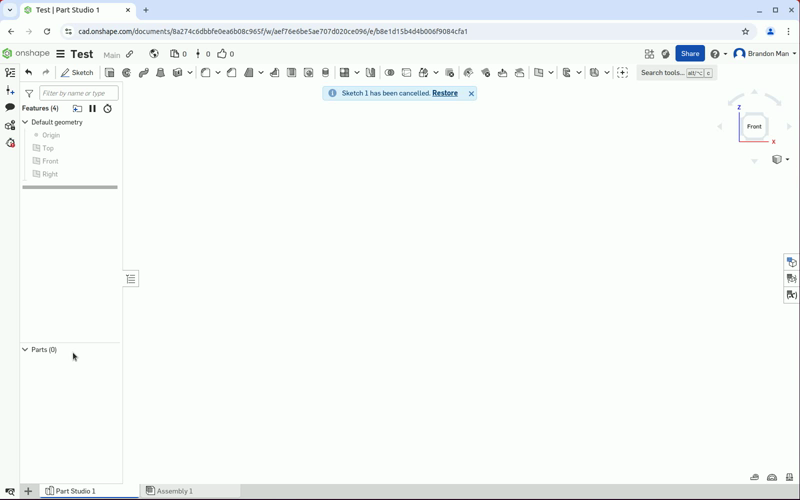
key(shift+s)
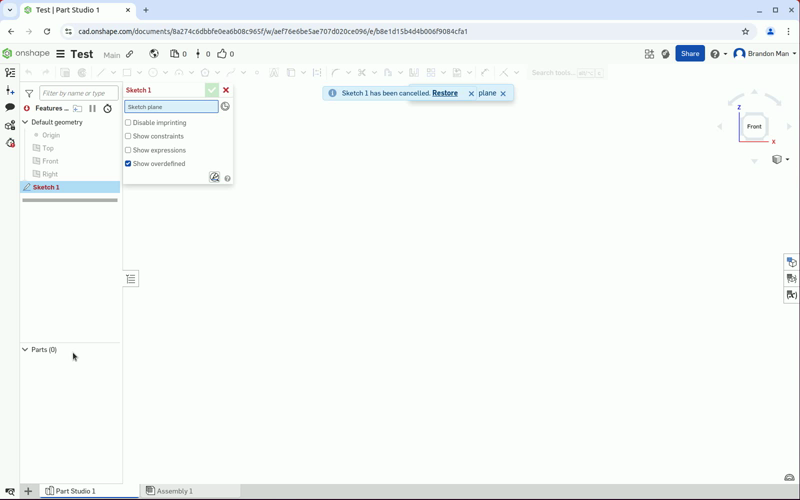
mouse_move(73, 163)
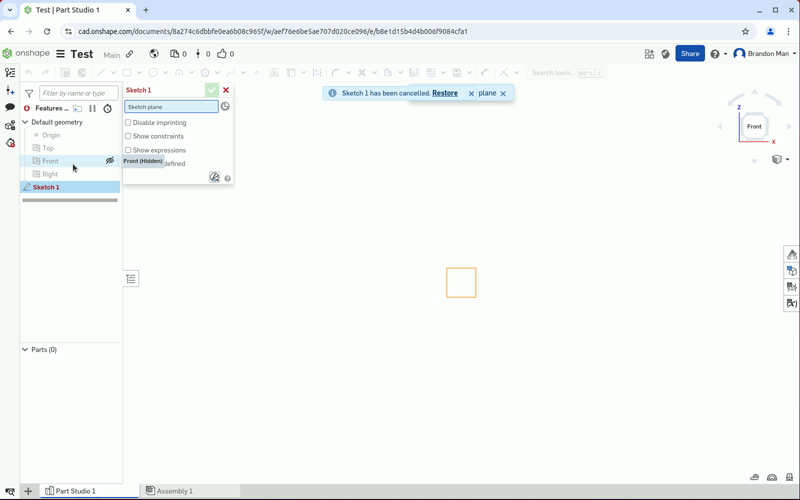
click(73, 163)
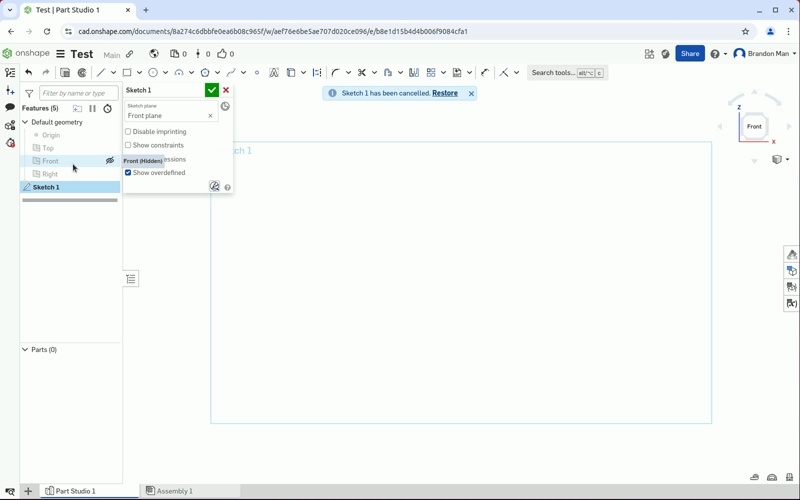
mouse_move(73, 352)
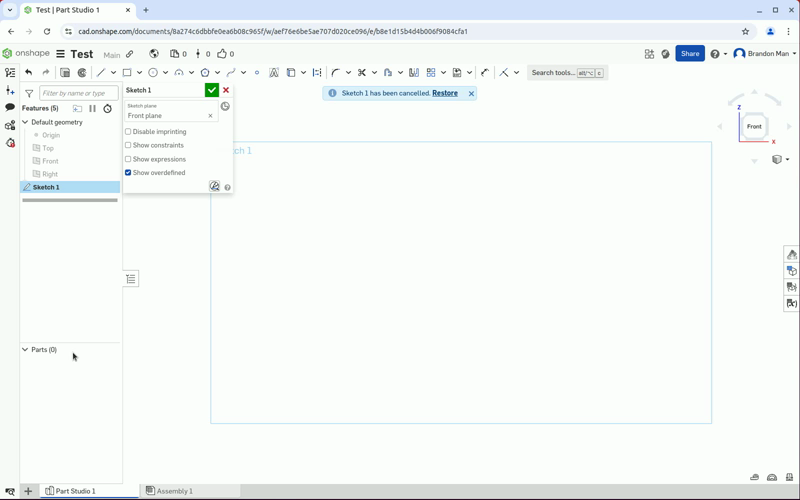
key(y)
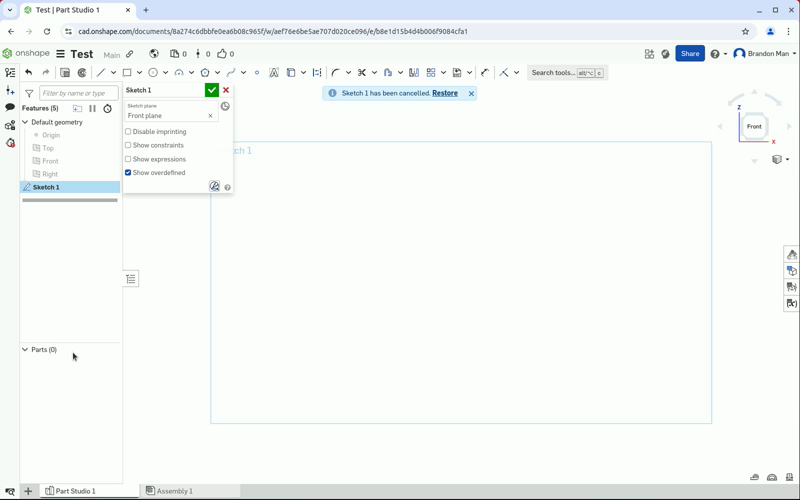
key(c)
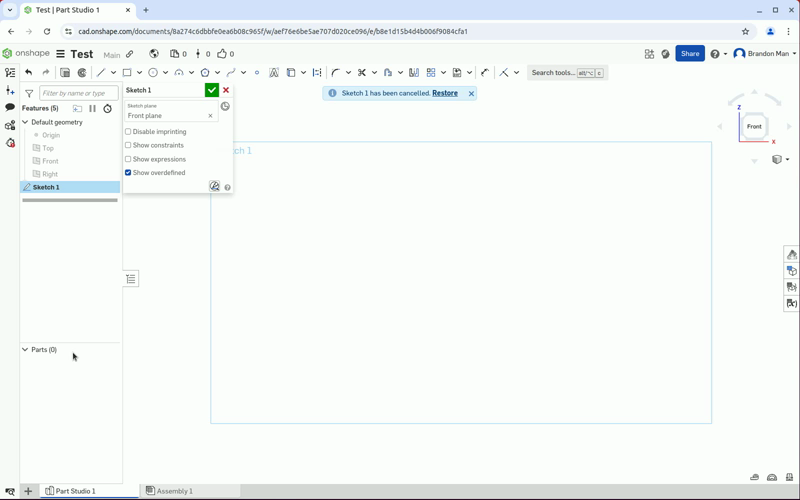
key_down(shift)
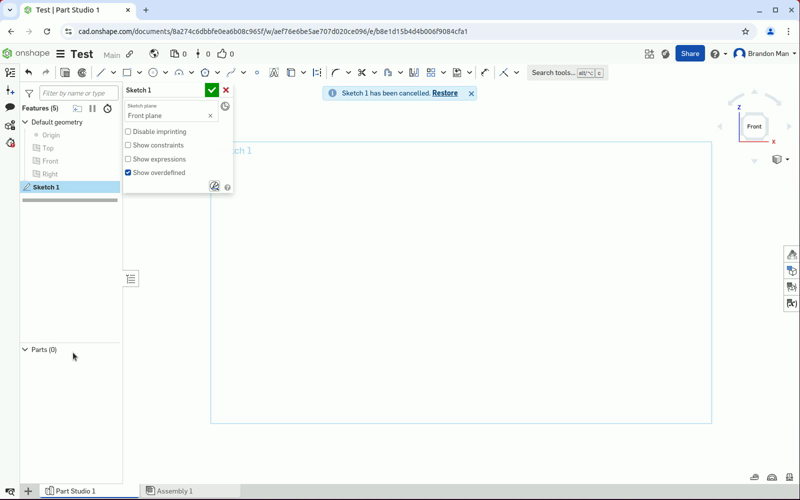
mouse_move(461, 282)
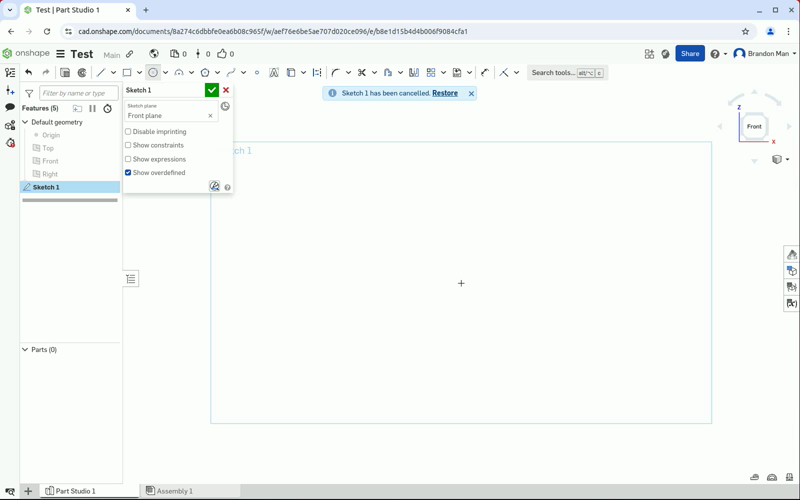
click(461, 282)
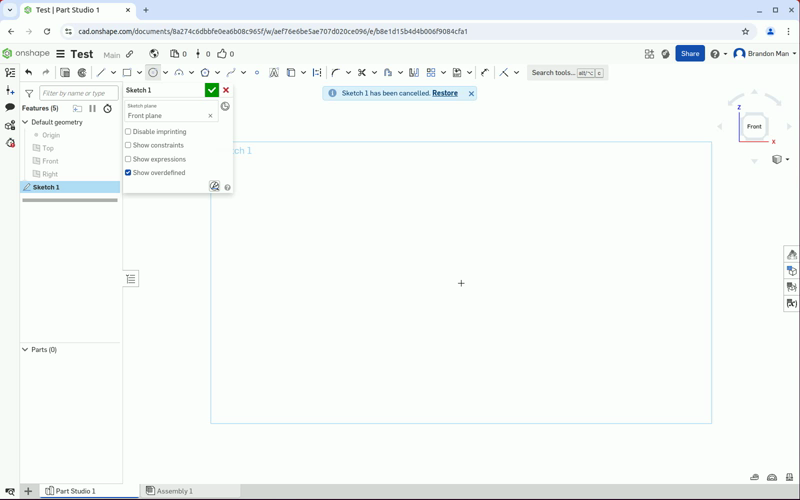
key_up(shift)
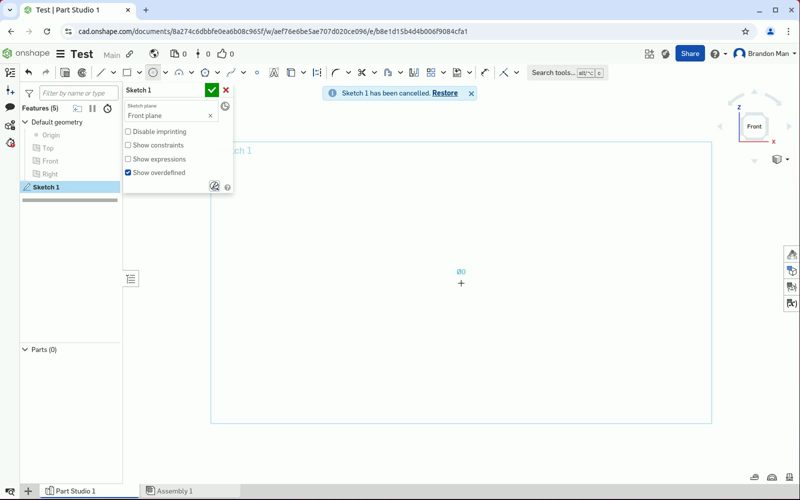
mouse_move(490, 282)
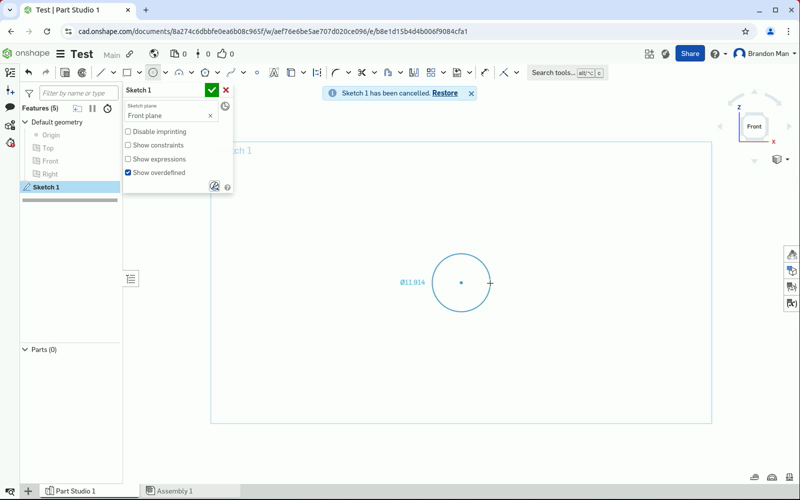
click(490, 282)
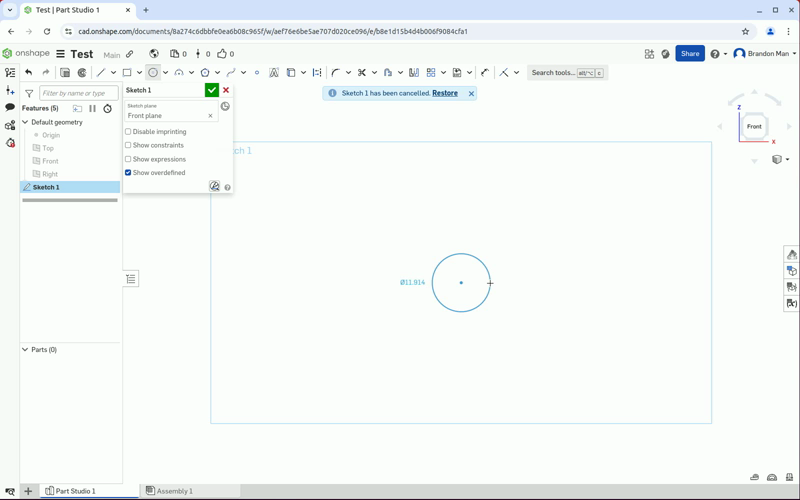
key(esc)
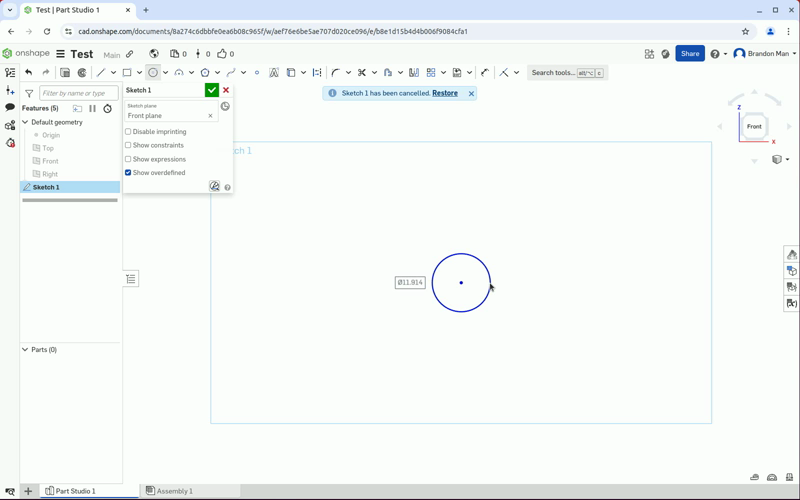
key(c)
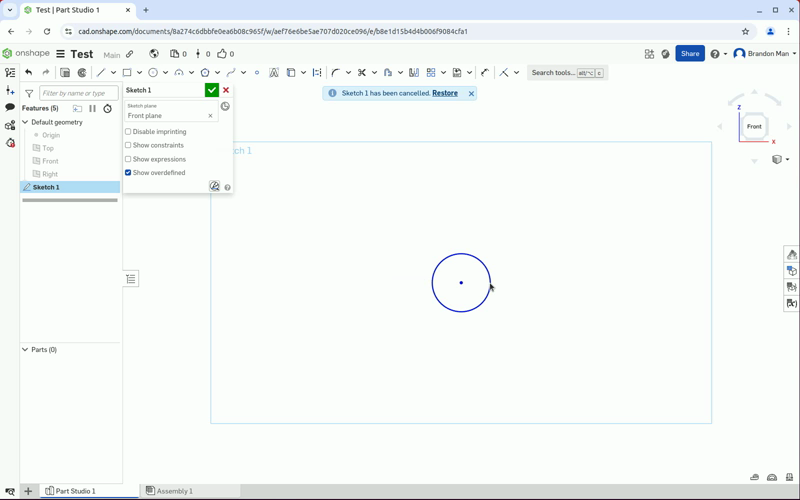
key_down(shift)
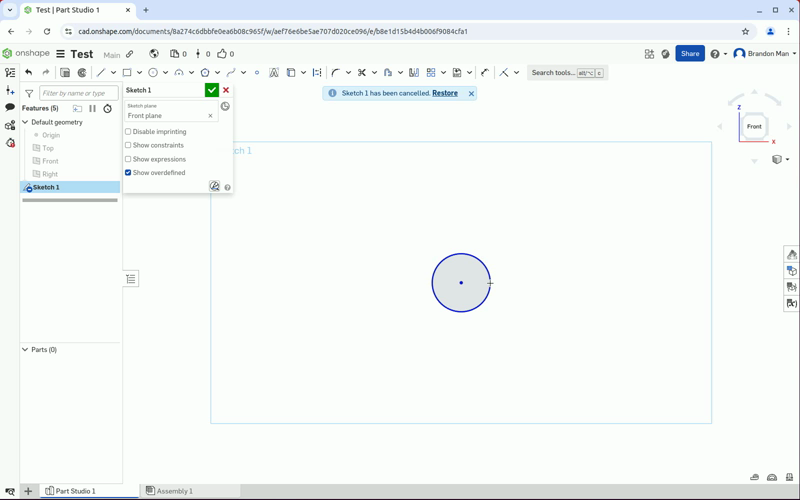
mouse_move(461, 282)
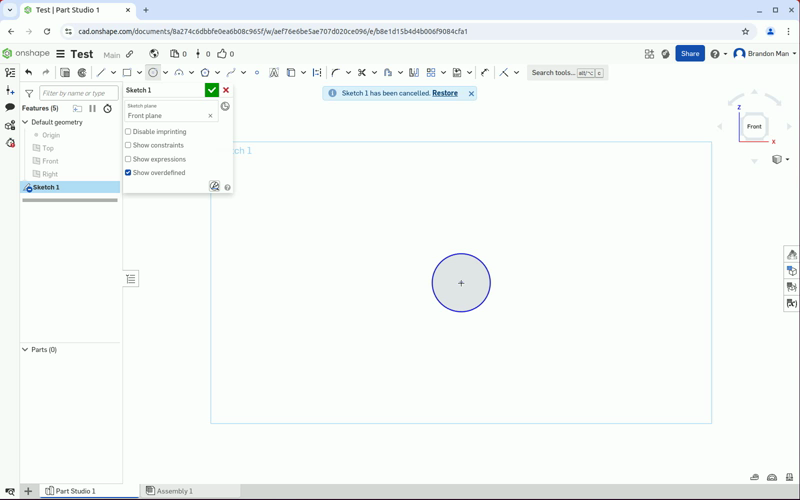
click(461, 282)
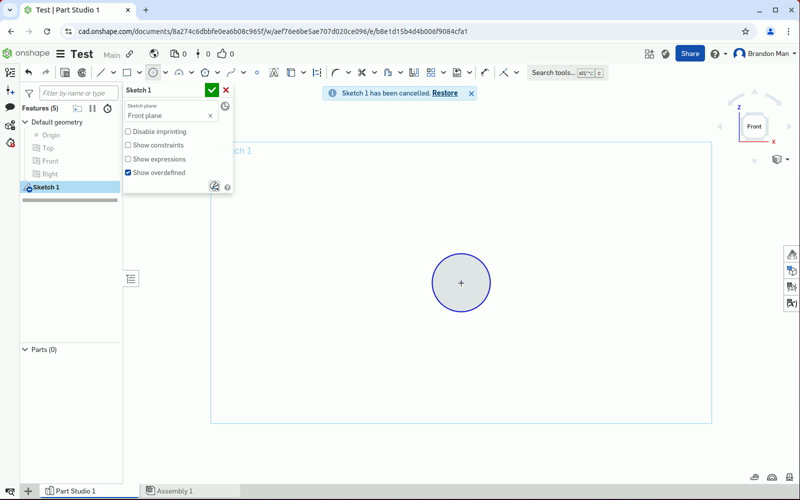
key_up(shift)
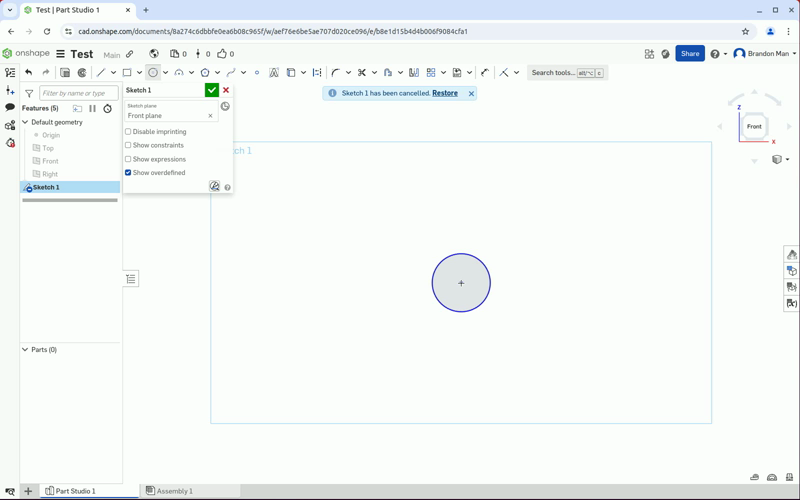
mouse_move(475, 282)
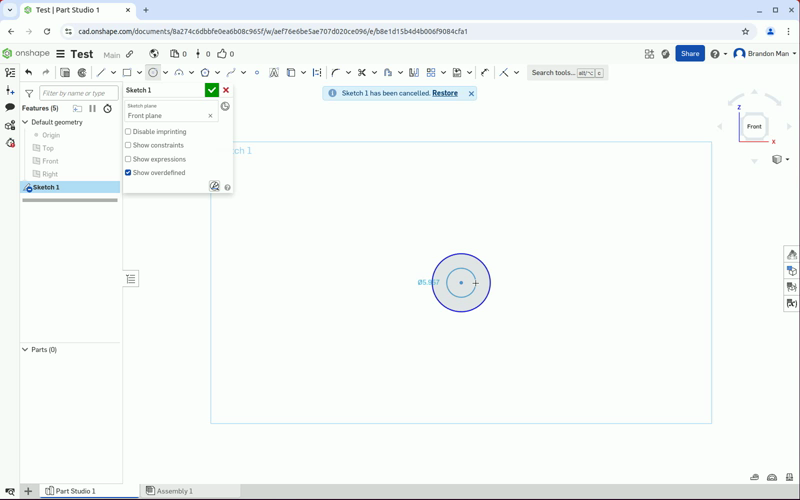
click(475, 282)
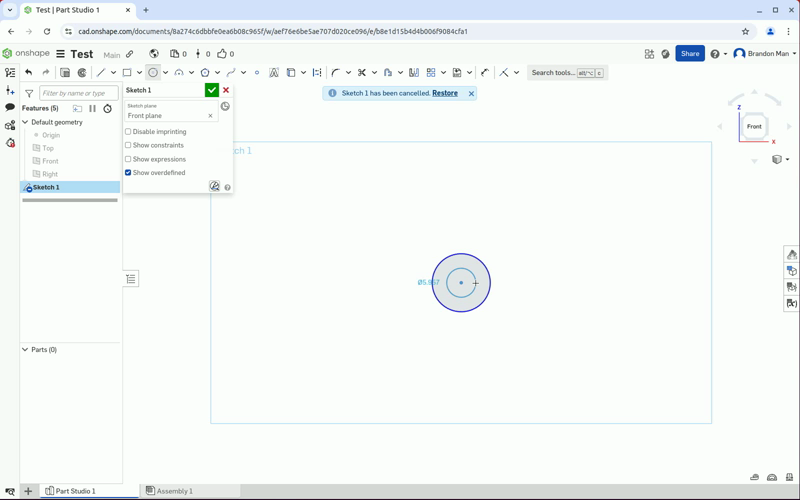
key(esc)
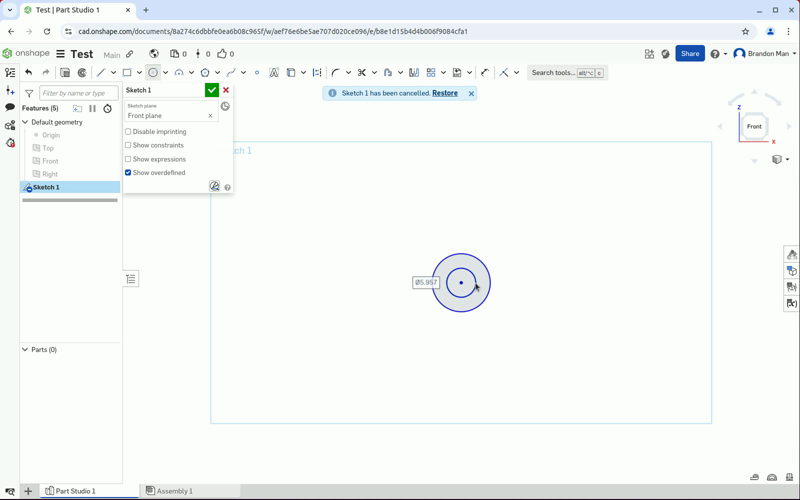
mouse_move(462, 262)
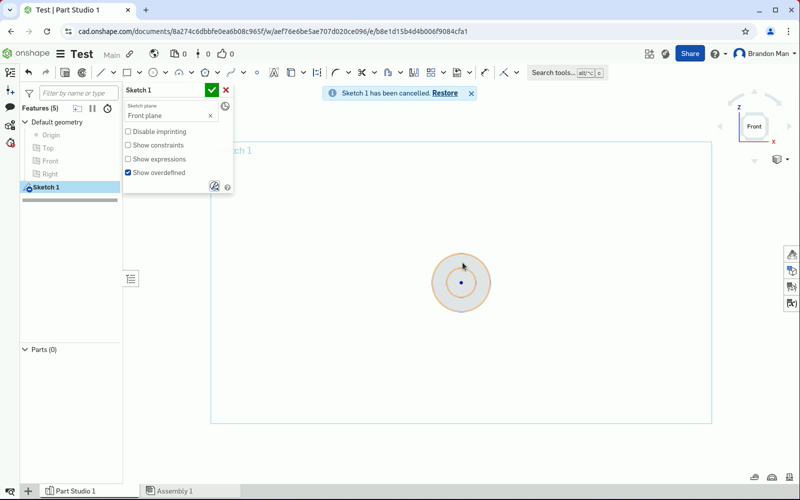
click(462, 262)
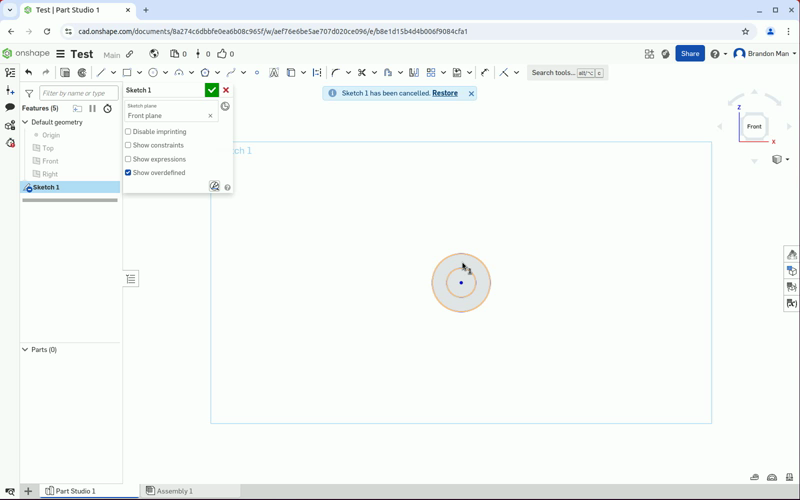
mouse_move(73, 352)
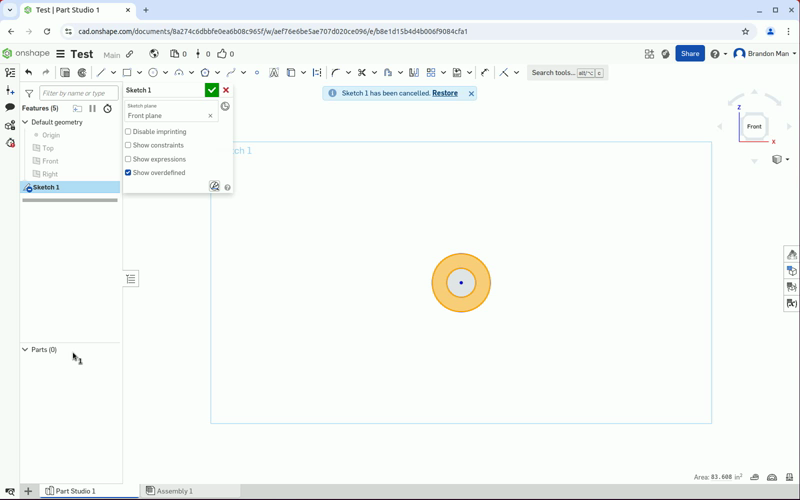
key(shift+y)
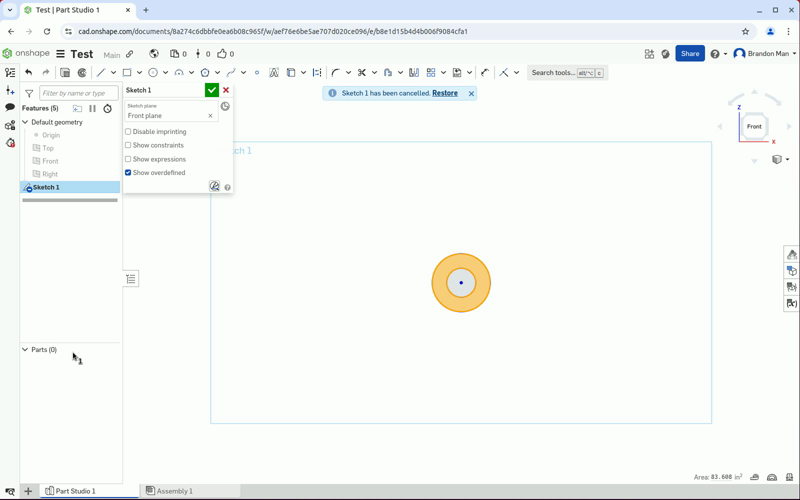
key(shift+e)
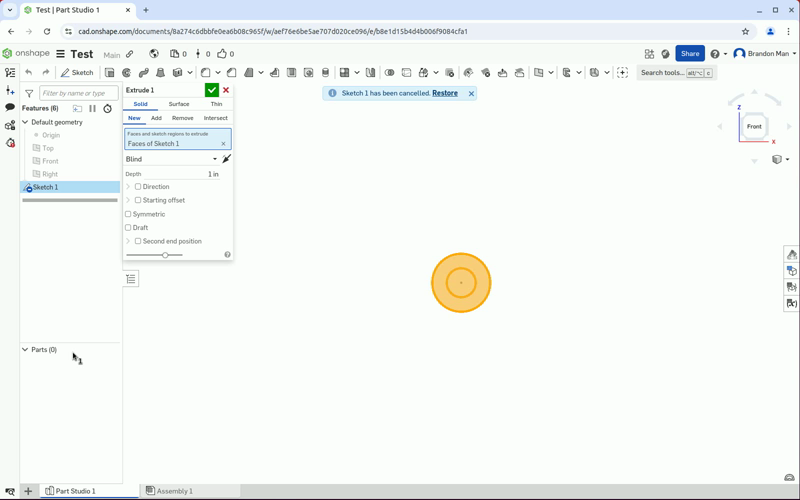
mouse_move(143, 106)
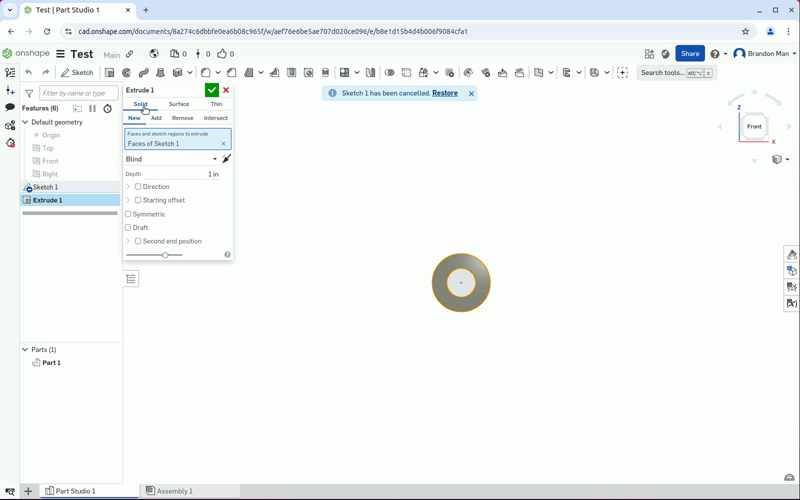
click(143, 106)
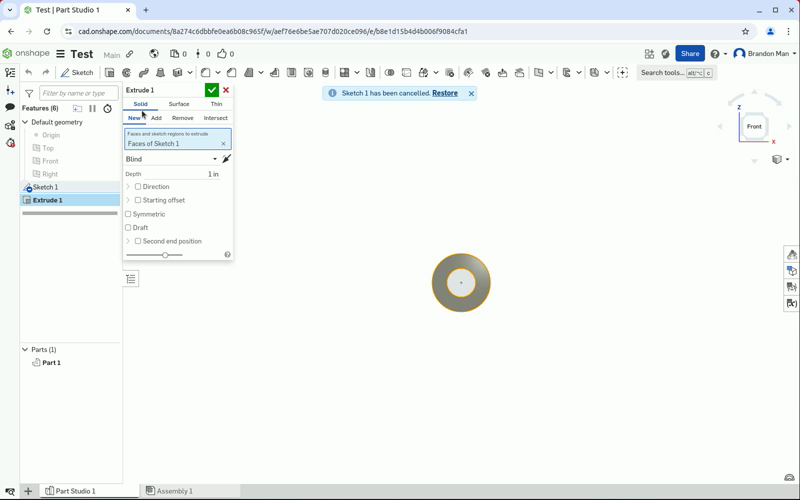
mouse_move(137, 120)
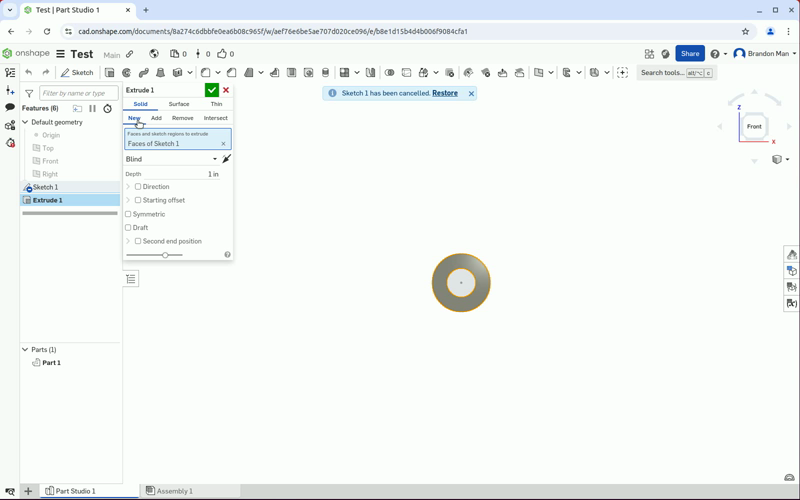
click(137, 120)
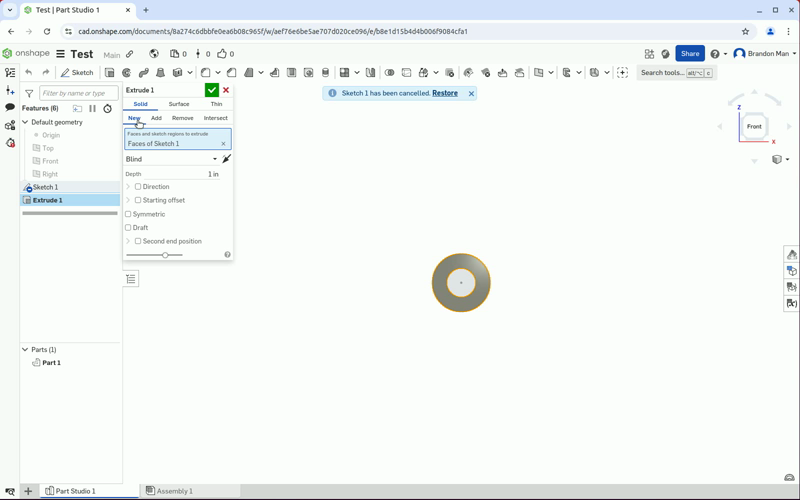
key(tab, 4)
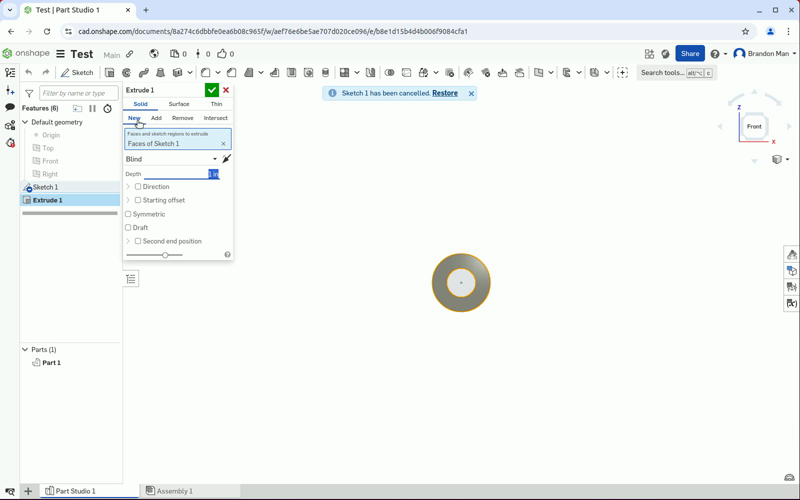
text(5.777)
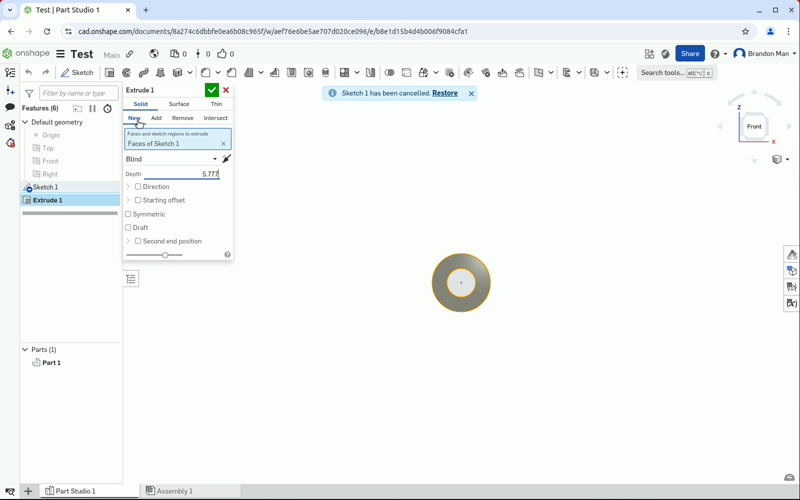
key(enter)
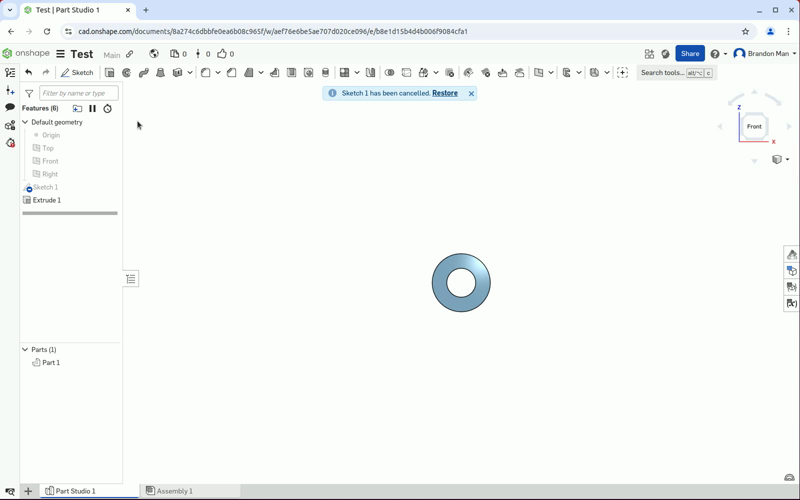
key(shift+h)
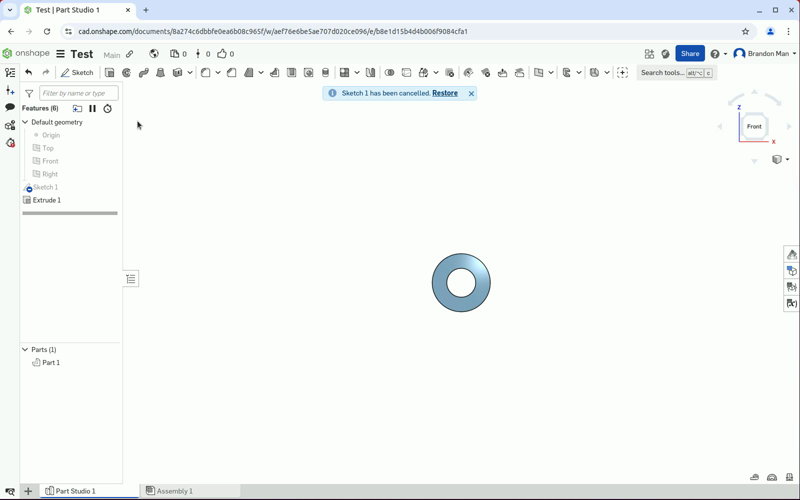
key(shift+h)
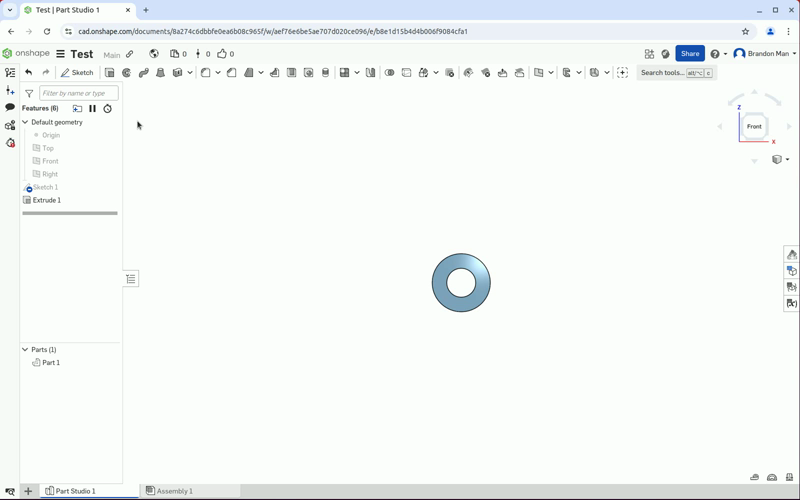
mouse_move(73, 189)
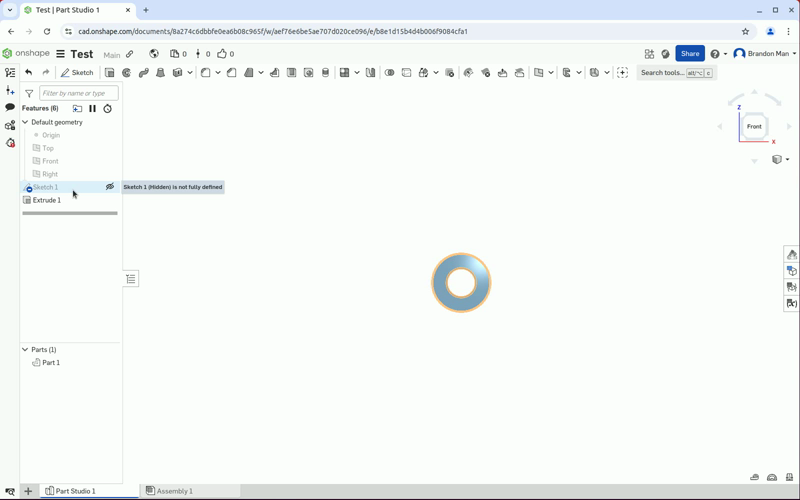
click(73, 189)
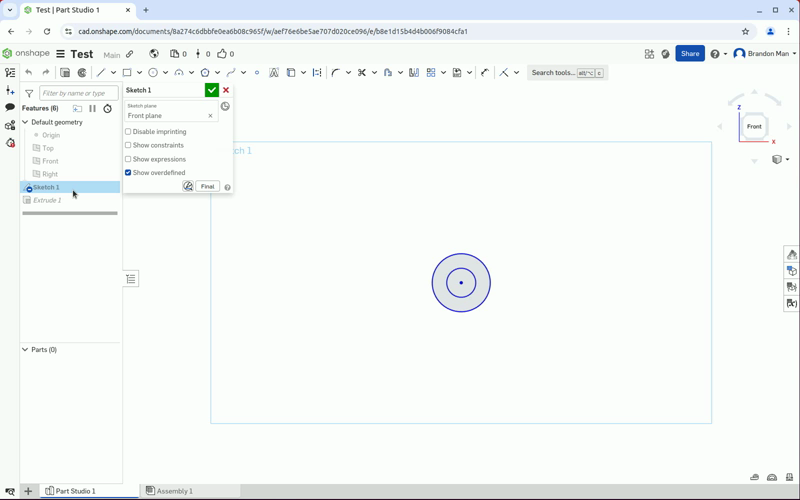
mouse_move(229, 92)
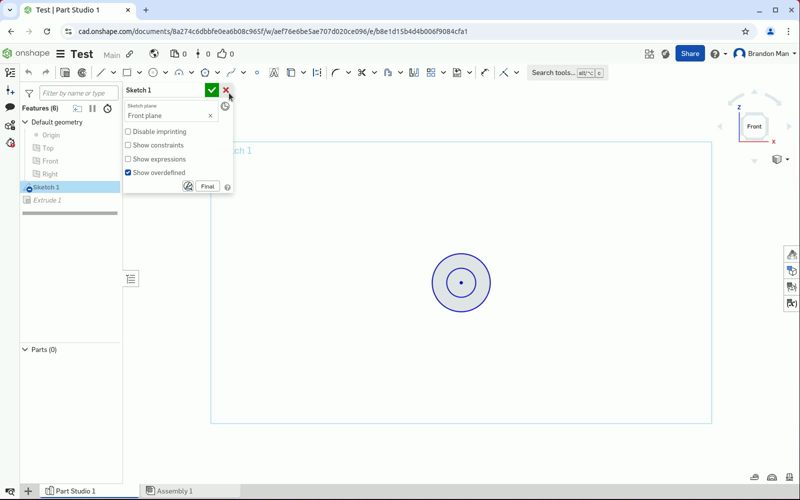
click(229, 92)
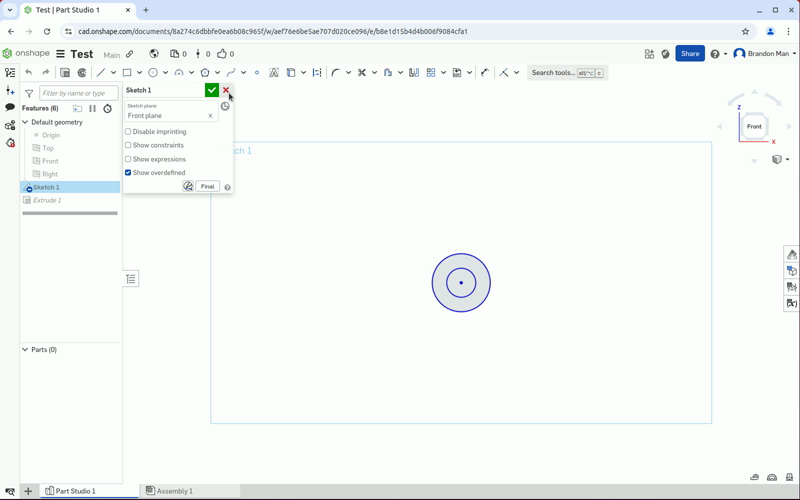
key(shift+s)
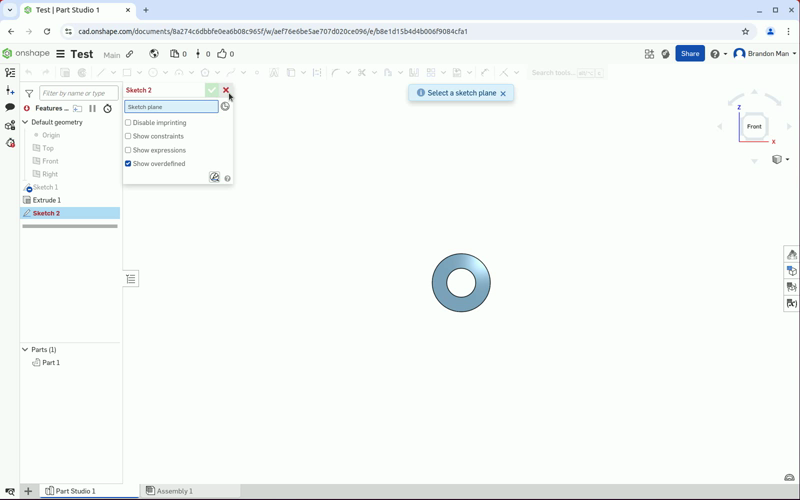
mouse_move(73, 163)
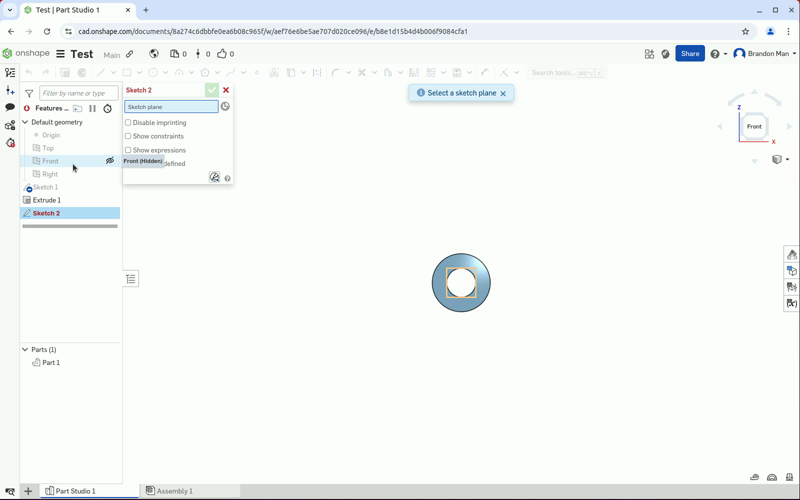
click(73, 163)
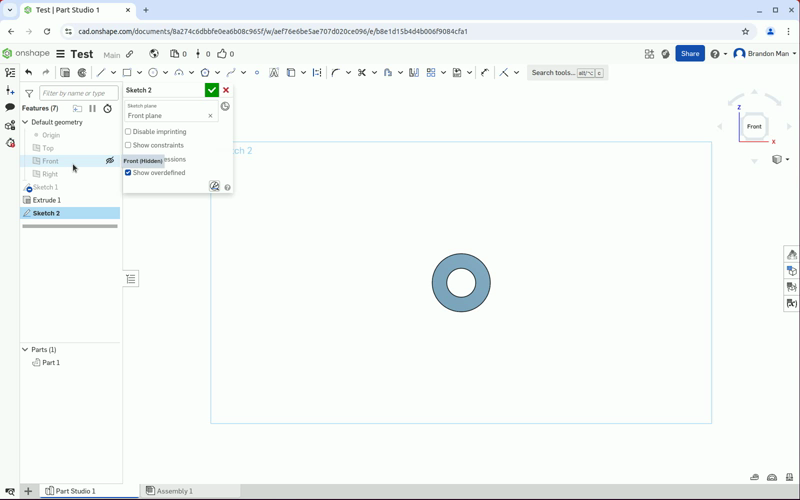
mouse_move(73, 352)
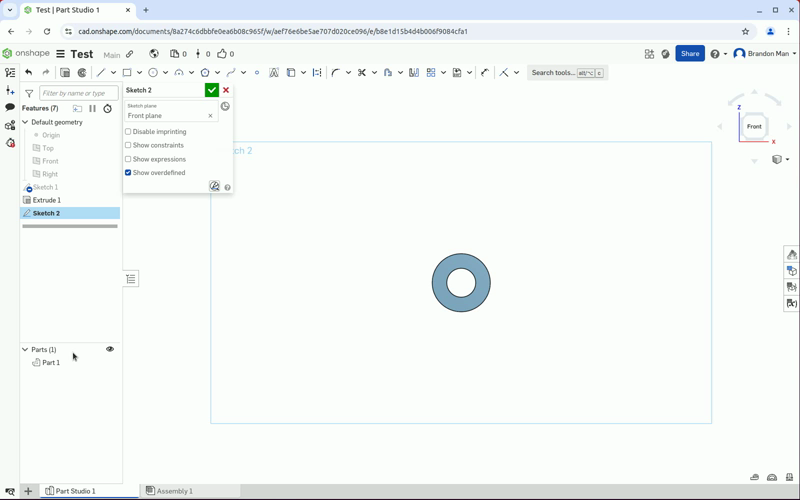
key(y)
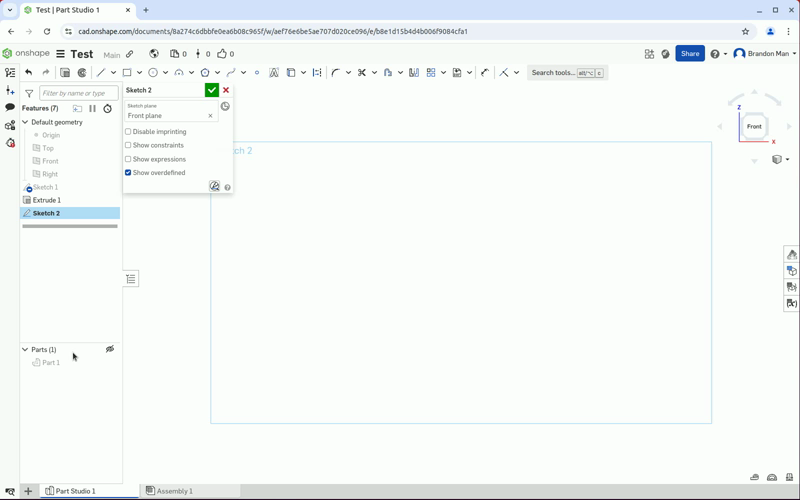
key(c)
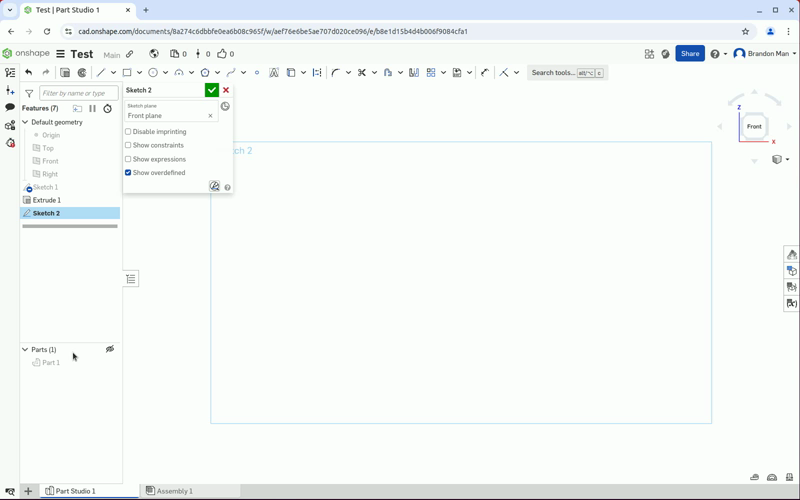
key_down(shift)
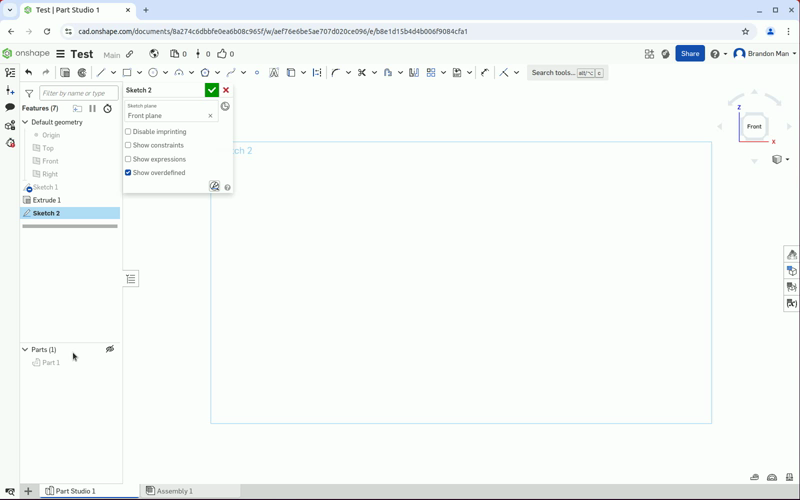
mouse_move(545, 282)
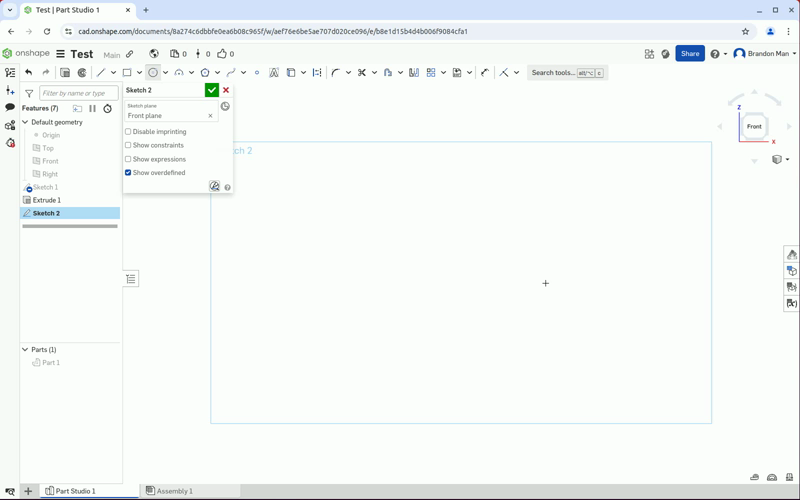
click(545, 282)
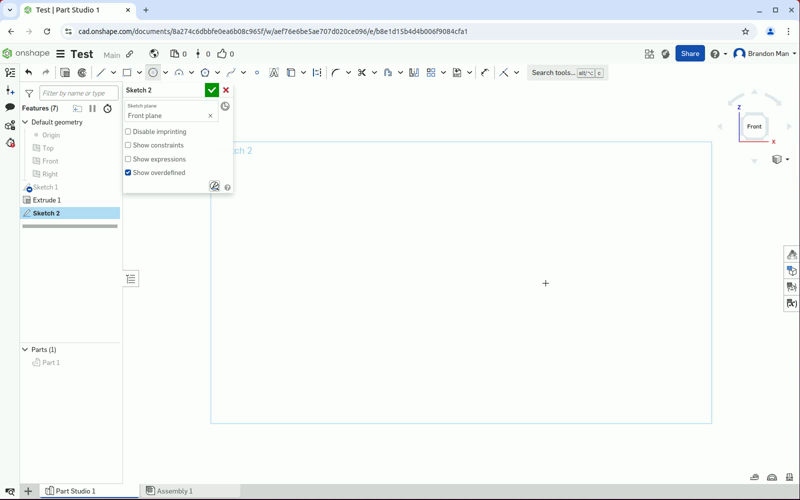
key_up(shift)
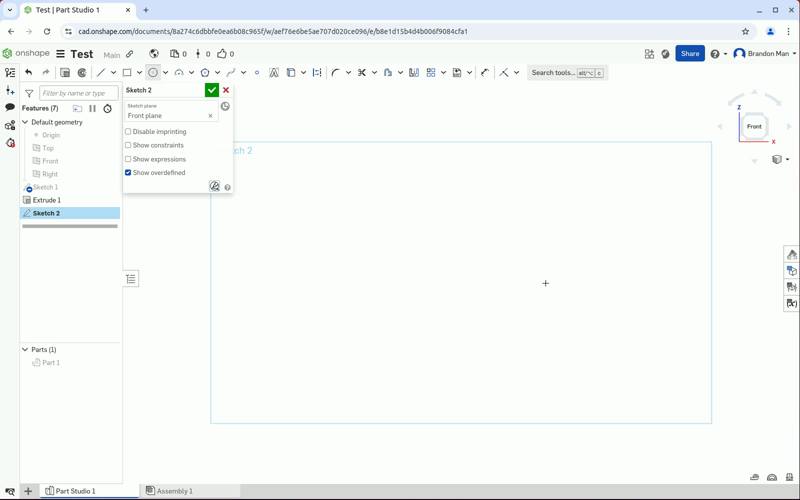
mouse_move(573, 282)
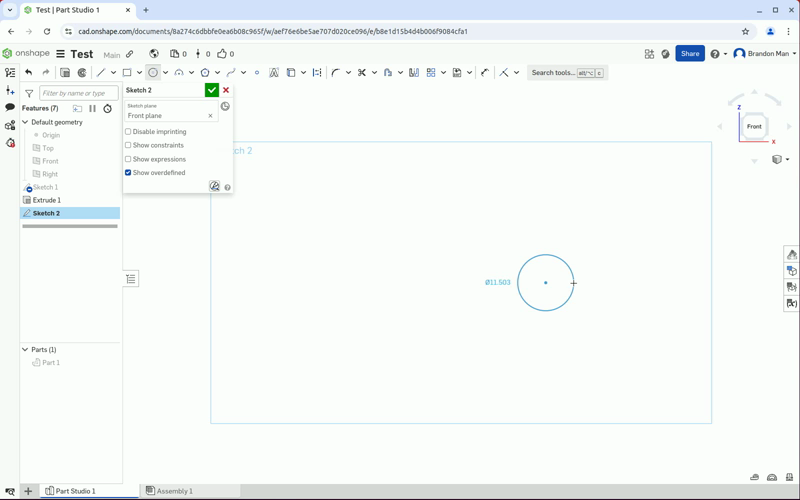
click(573, 282)
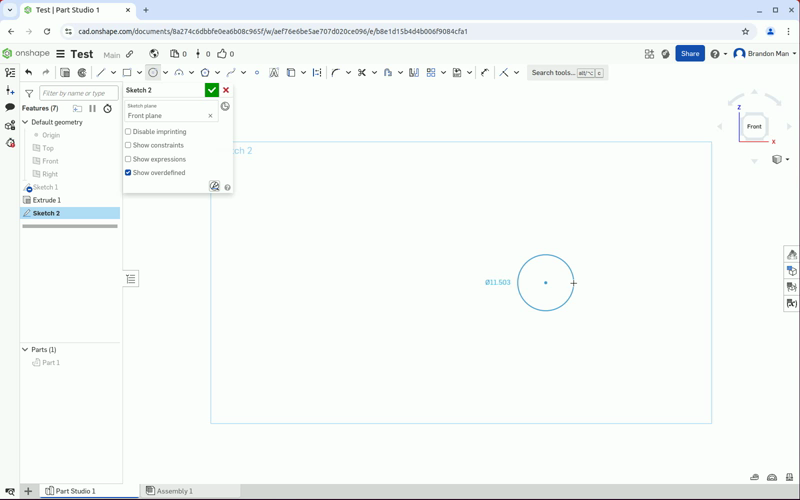
key(esc)
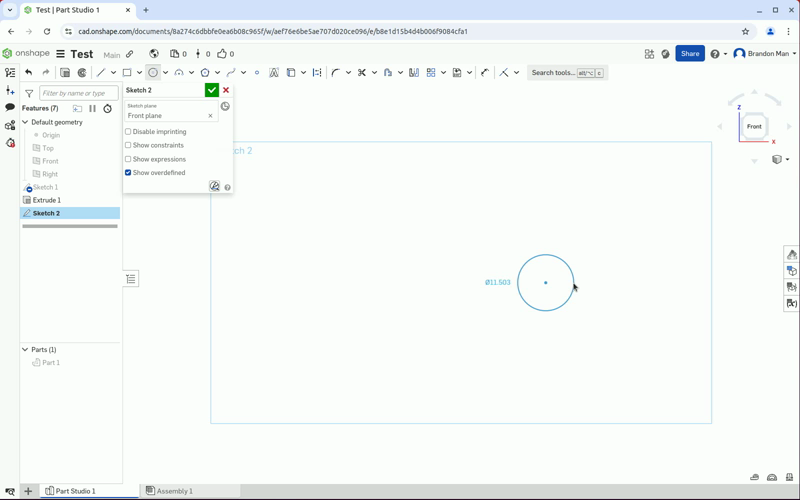
key(c)
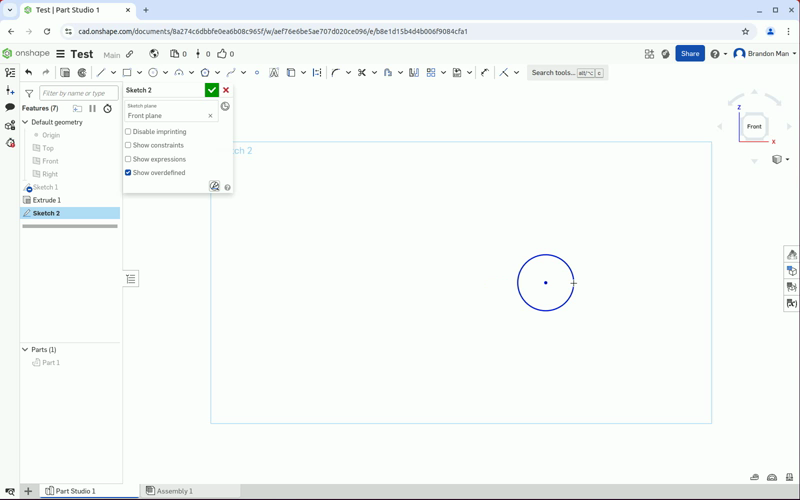
key_down(shift)
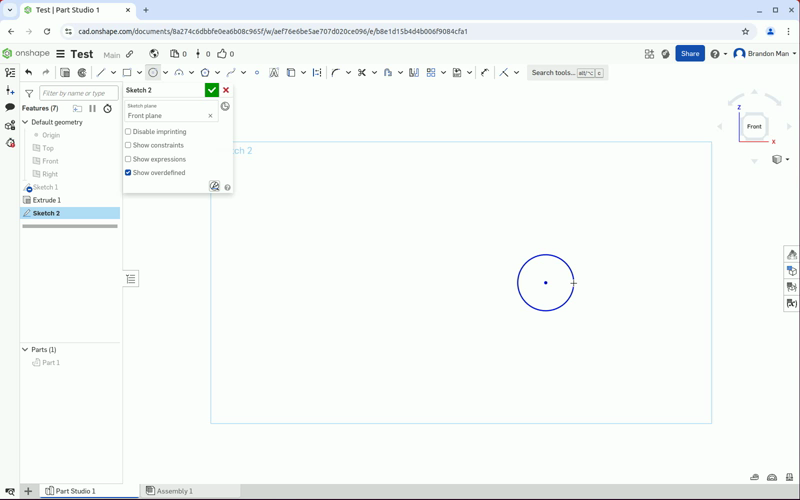
mouse_move(545, 282)
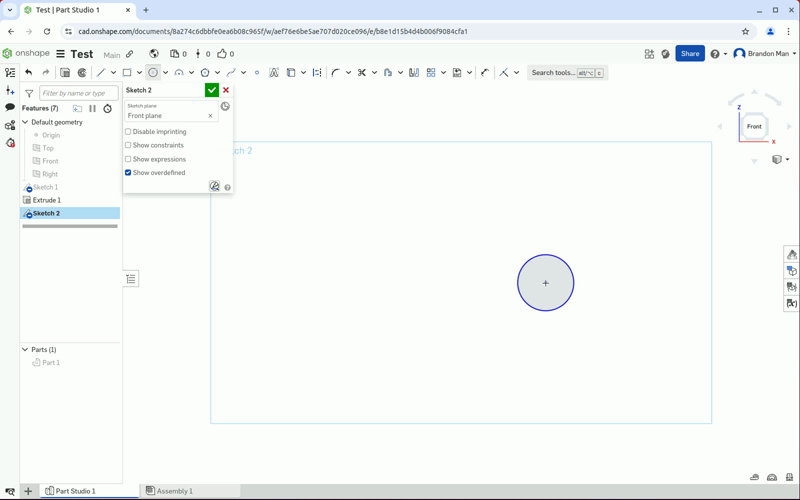
click(545, 282)
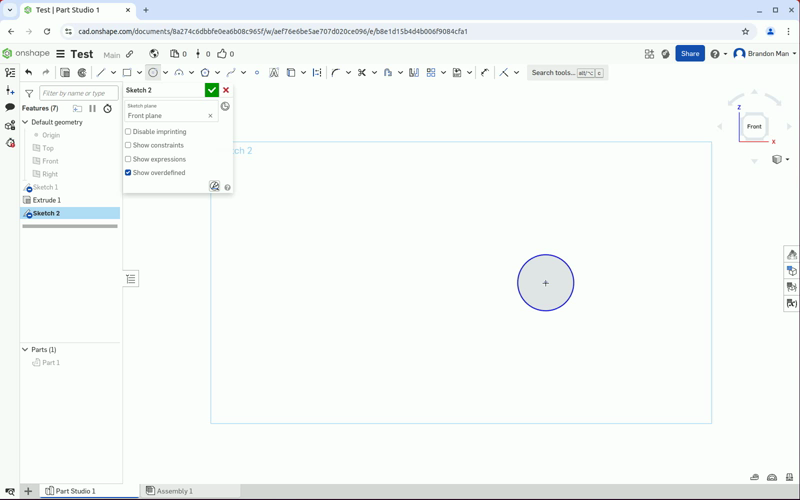
key_up(shift)
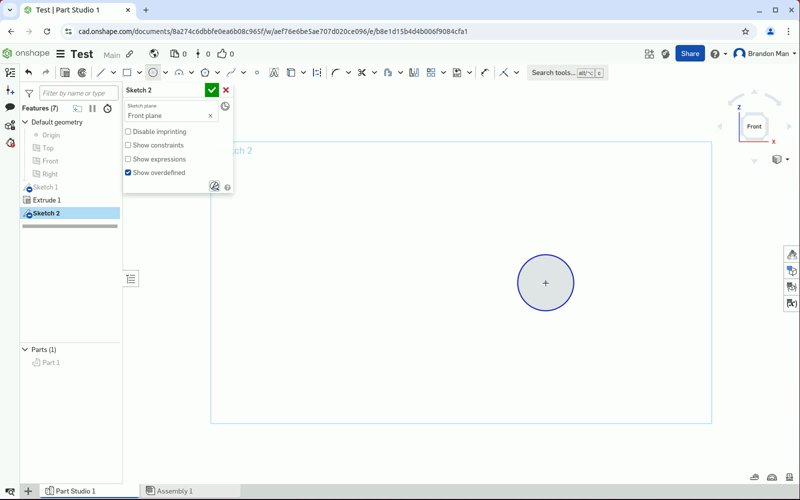
mouse_move(560, 282)
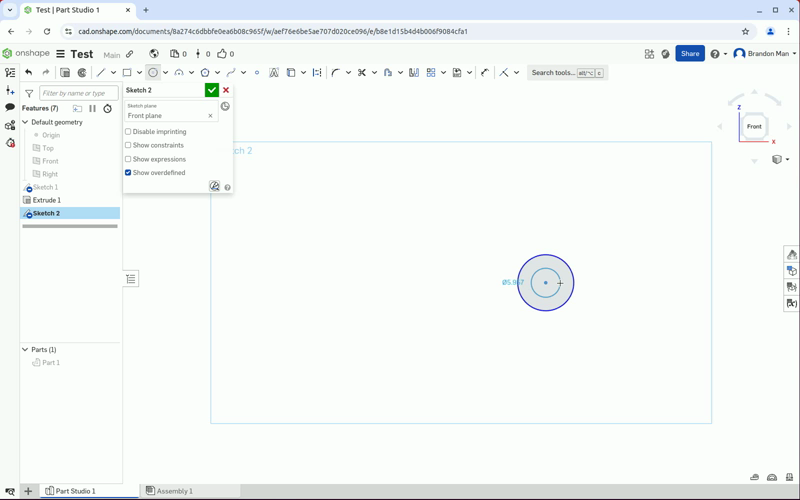
click(560, 282)
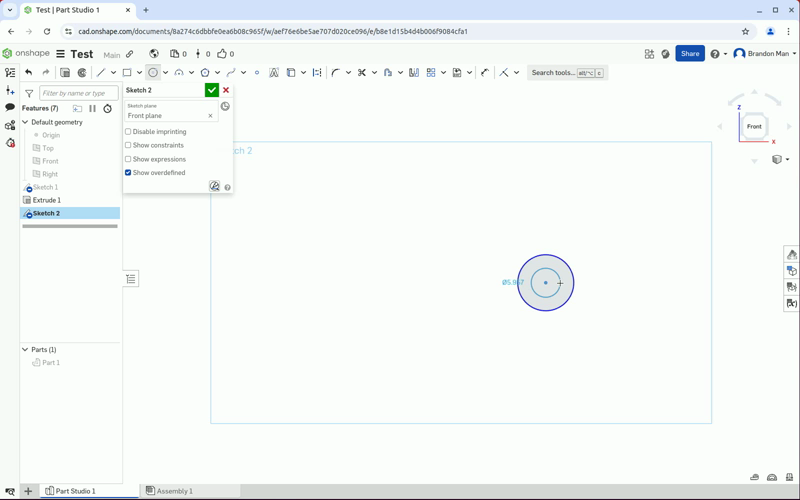
key(esc)
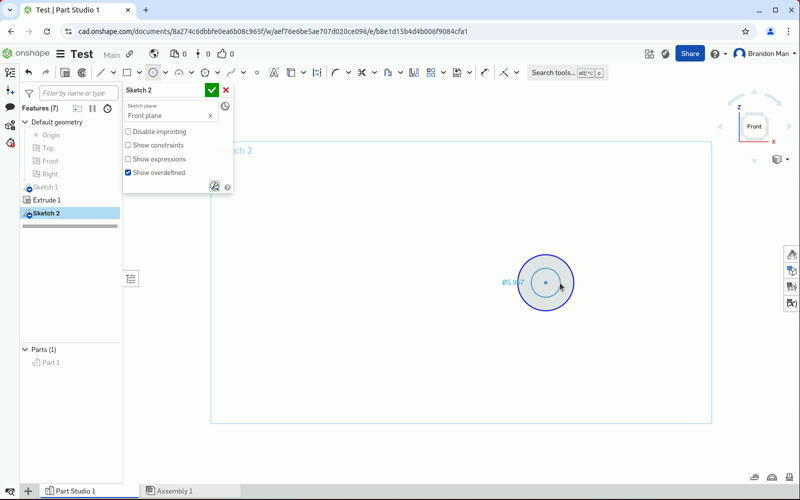
mouse_move(530, 266)
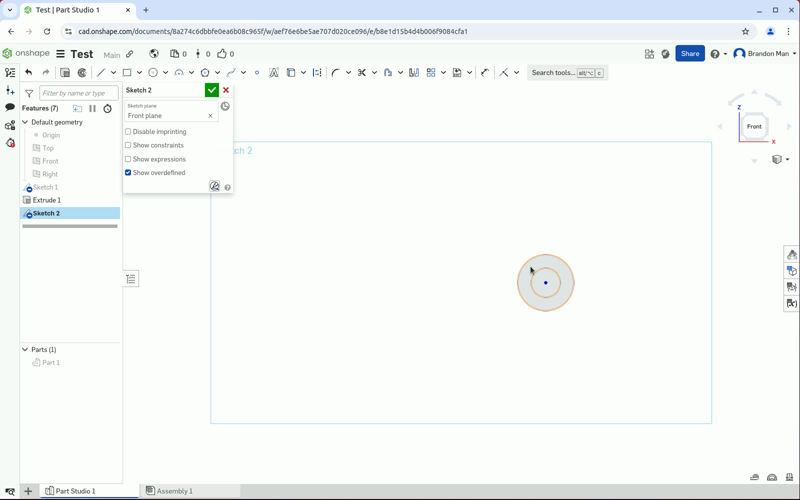
click(530, 266)
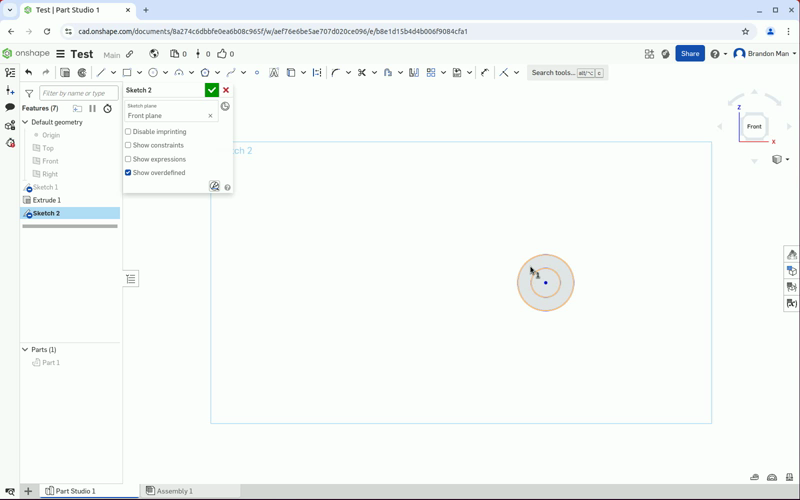
mouse_move(73, 352)
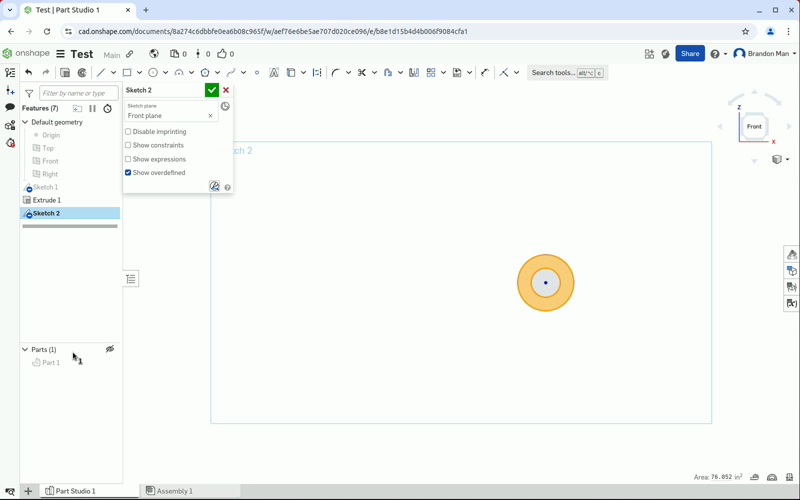
key(shift+y)
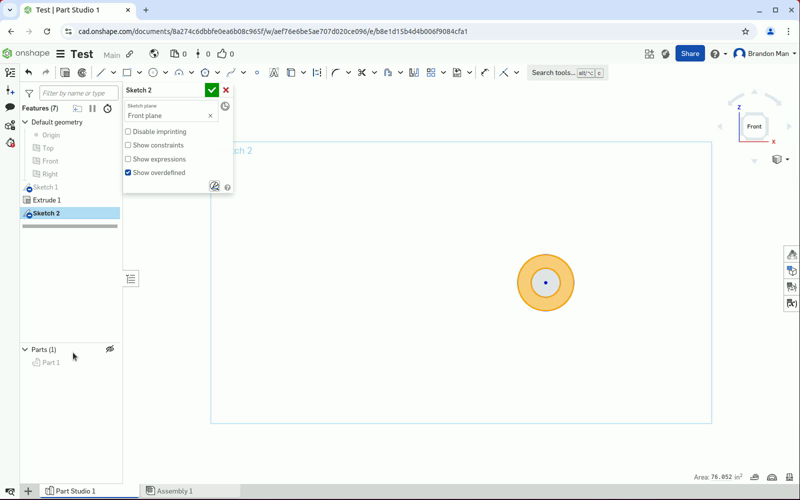
key(shift+e)
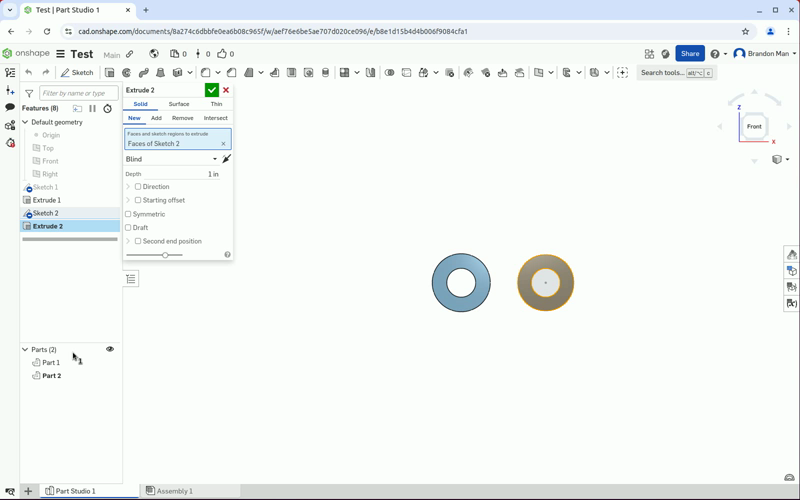
mouse_move(143, 106)
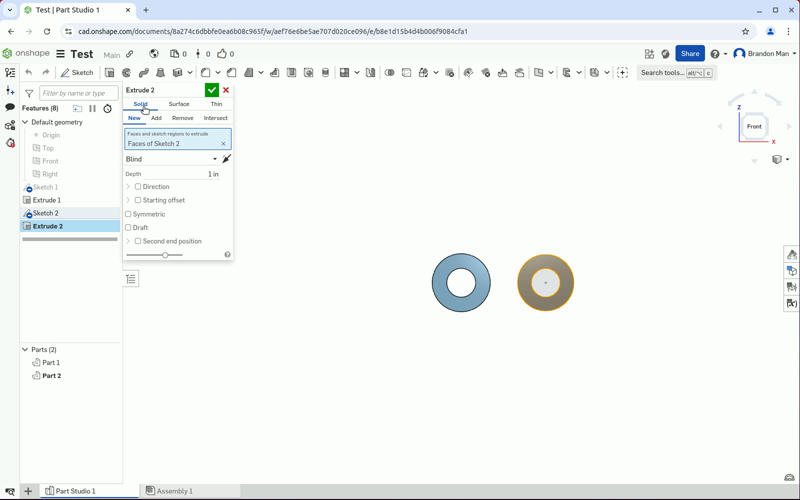
click(143, 106)
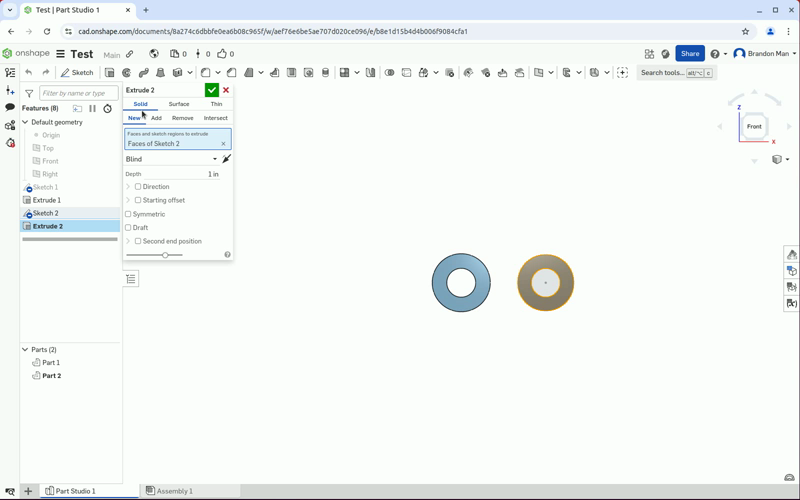
mouse_move(137, 120)
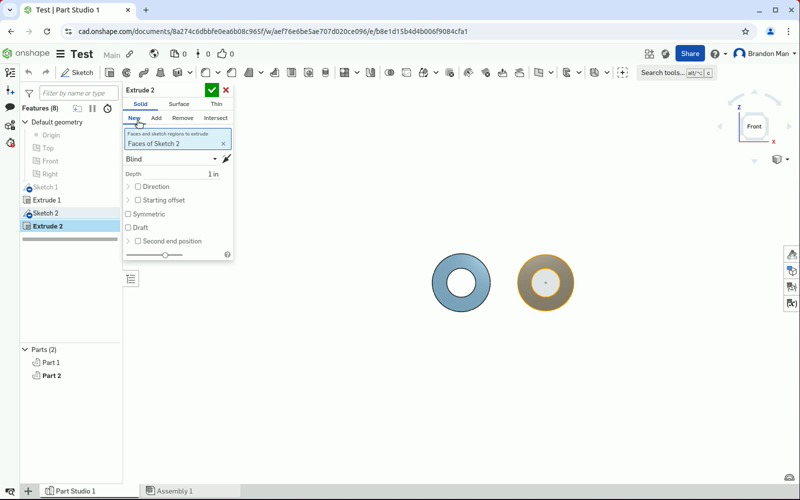
click(137, 120)
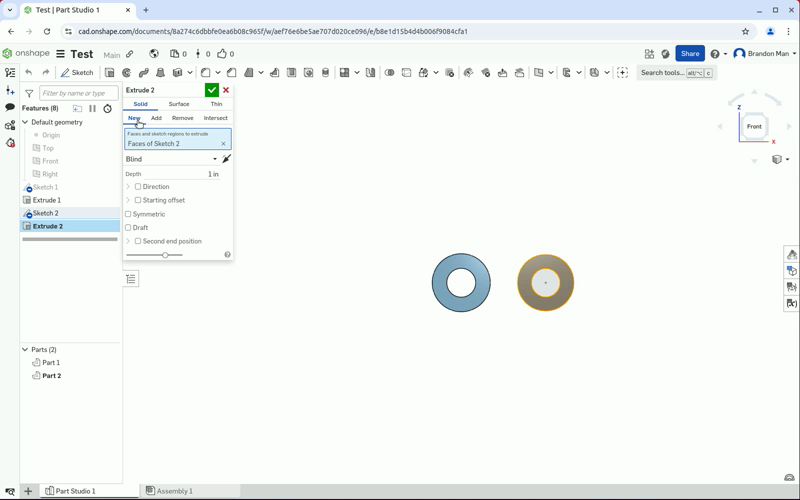
key(tab, 4)
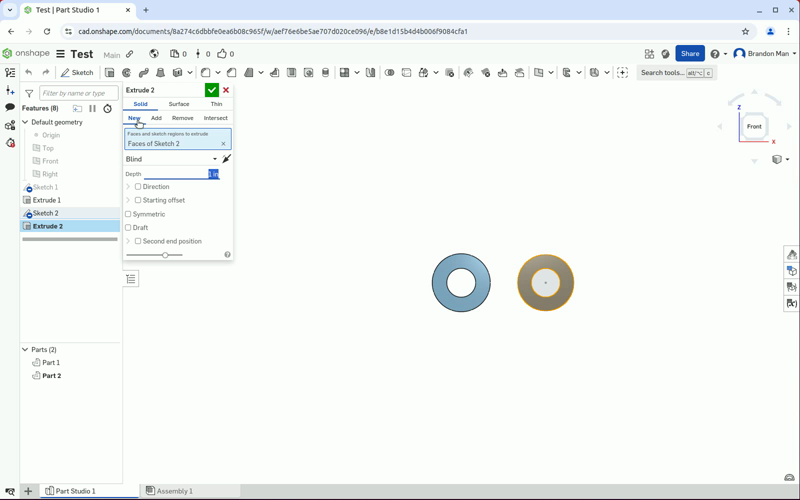
text(5.777)
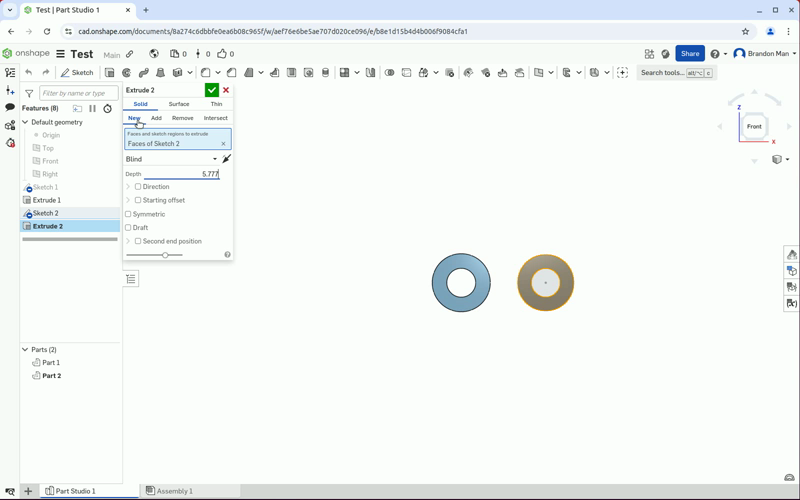
key(enter)
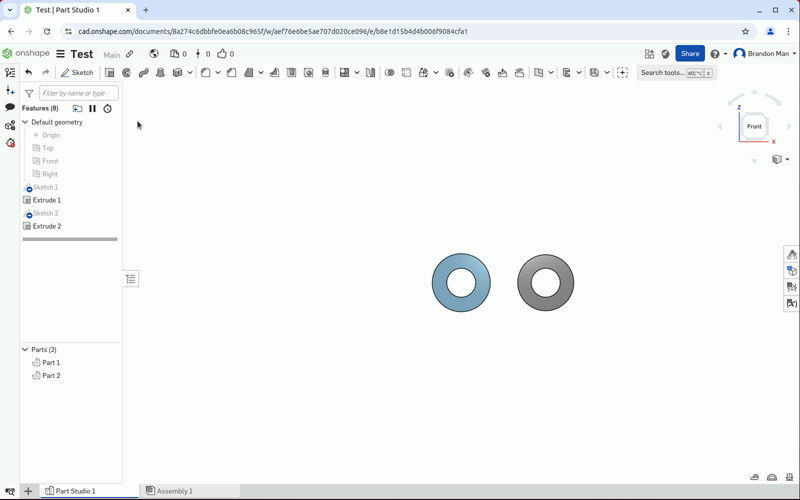
key(shift+h)
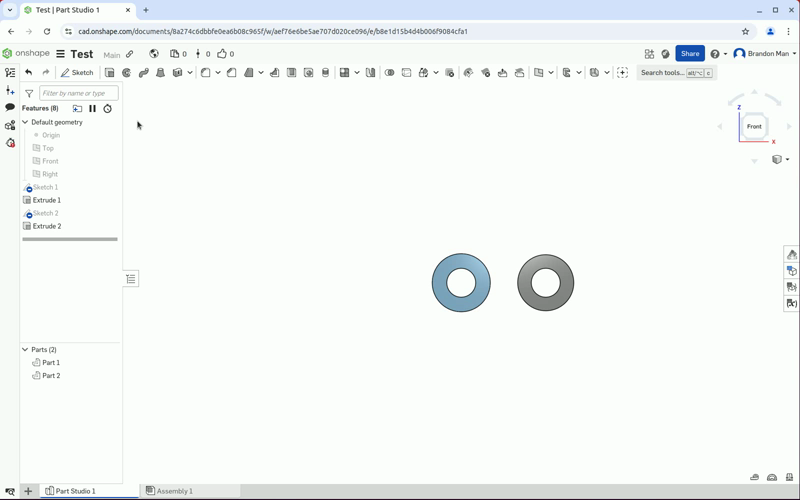
key(shift+h)
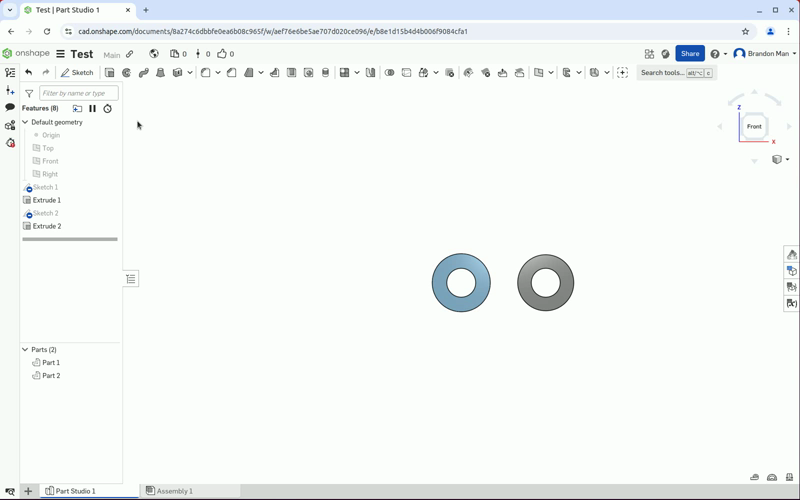
mouse_move(73, 189)
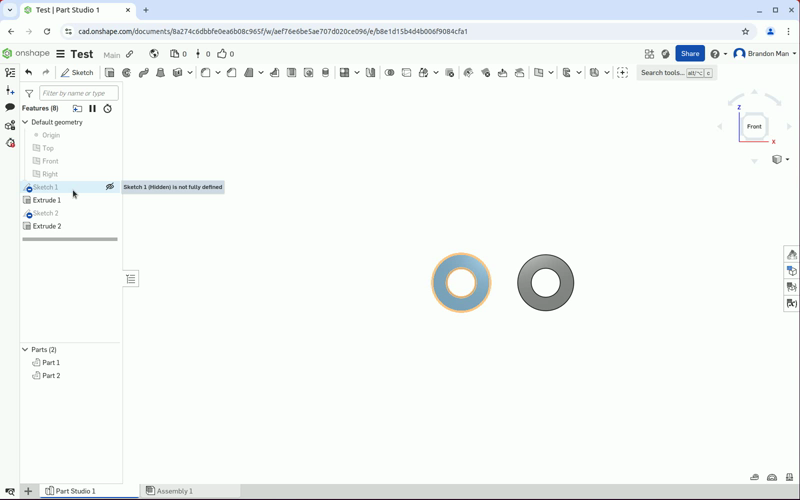
click(73, 189)
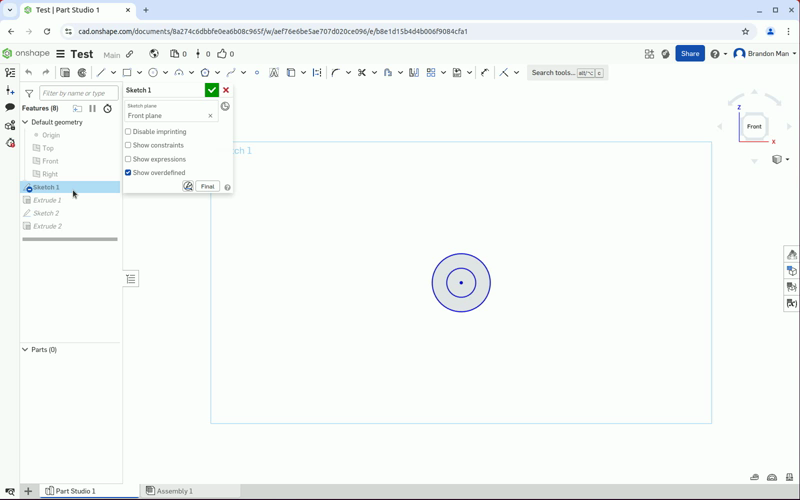
mouse_move(229, 92)
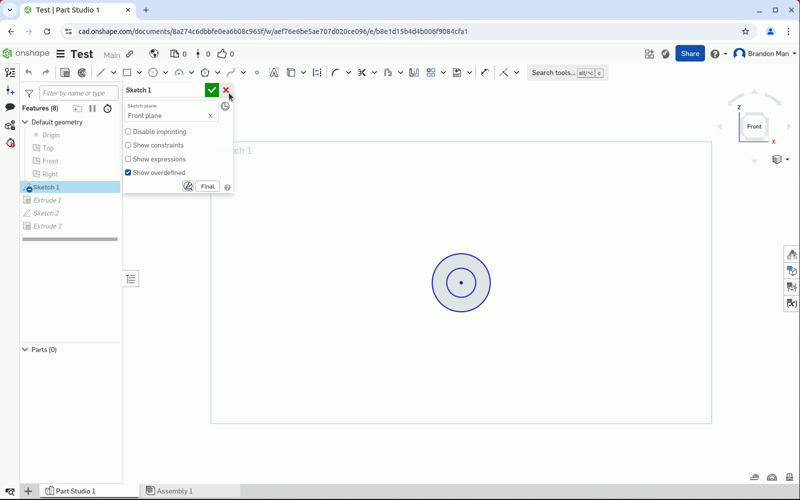
click(229, 92)
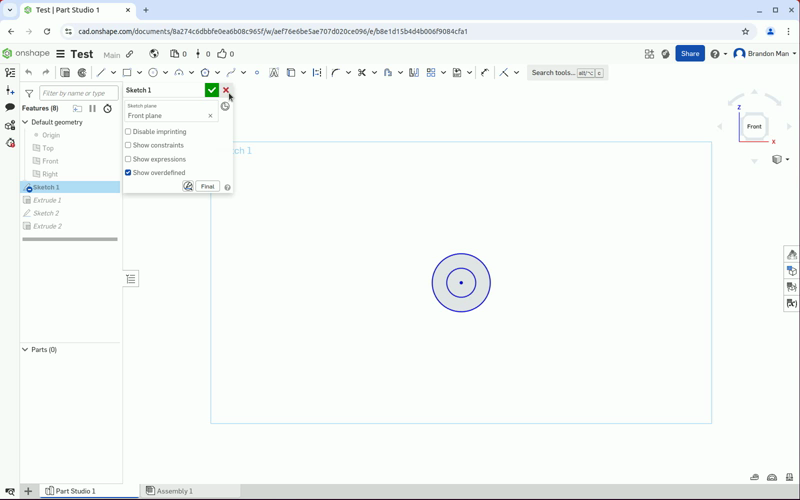
key(shift+s)
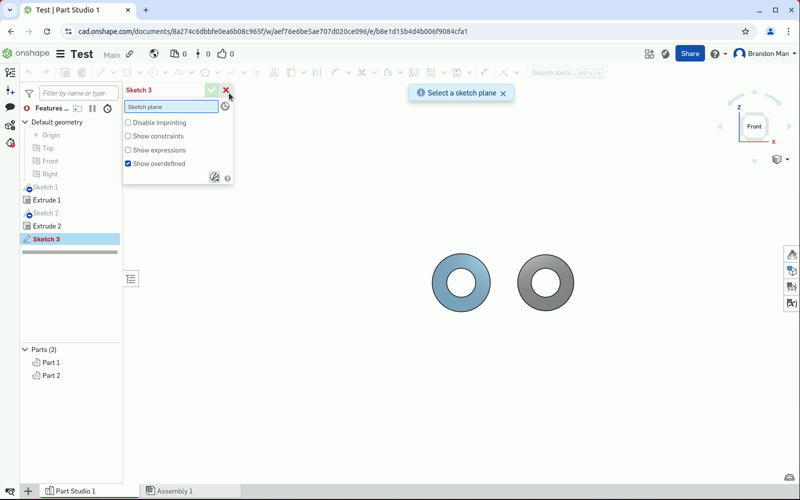
mouse_move(73, 163)
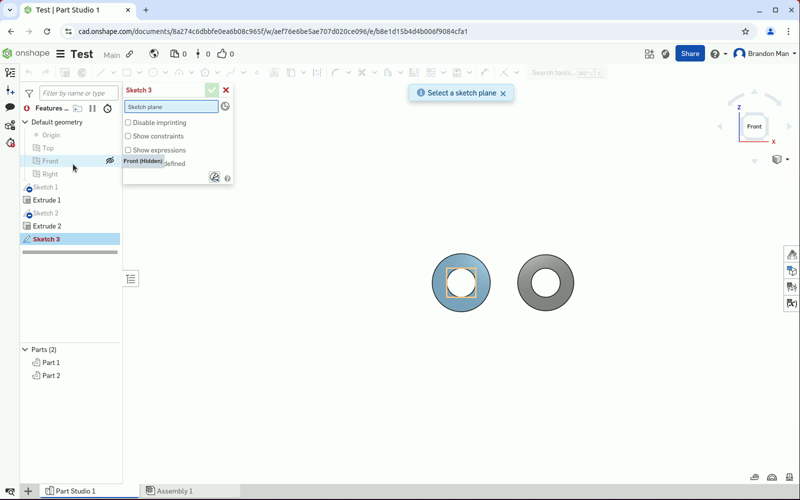
click(73, 163)
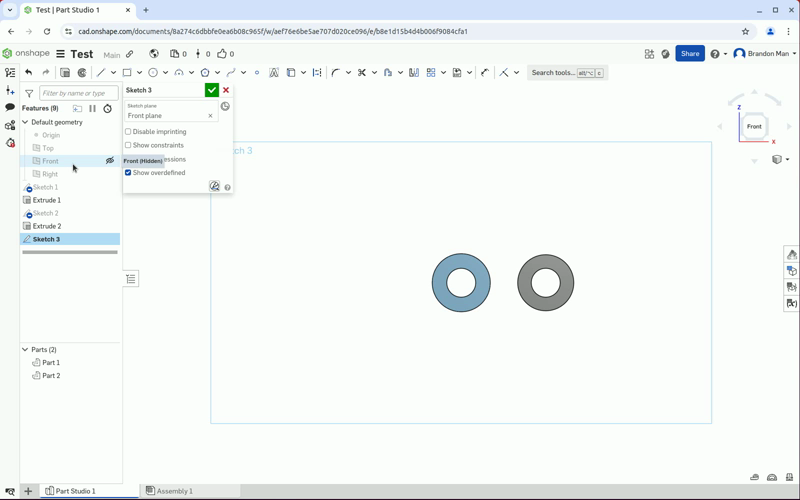
mouse_move(73, 352)
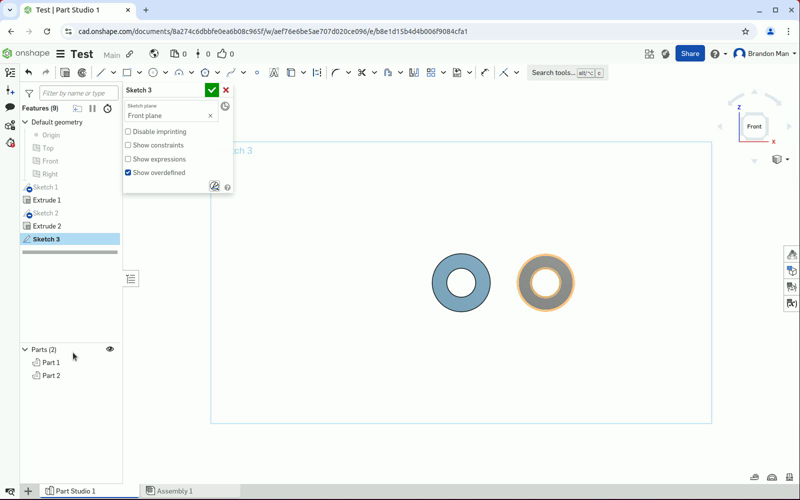
key(y)
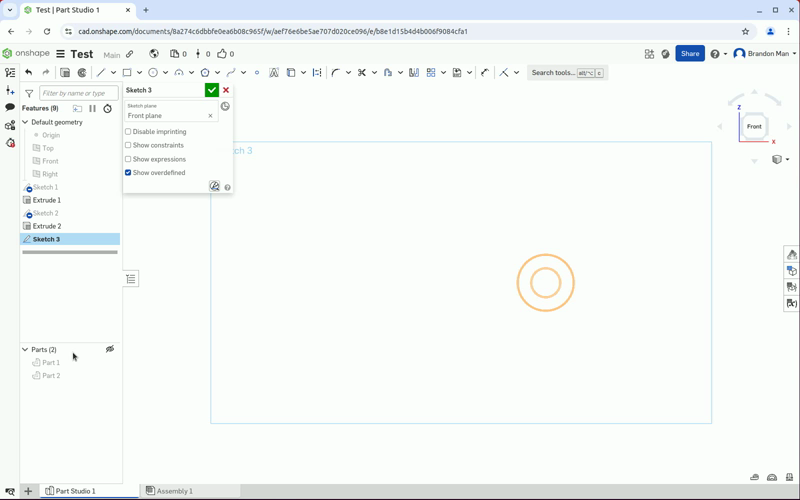
key(l)
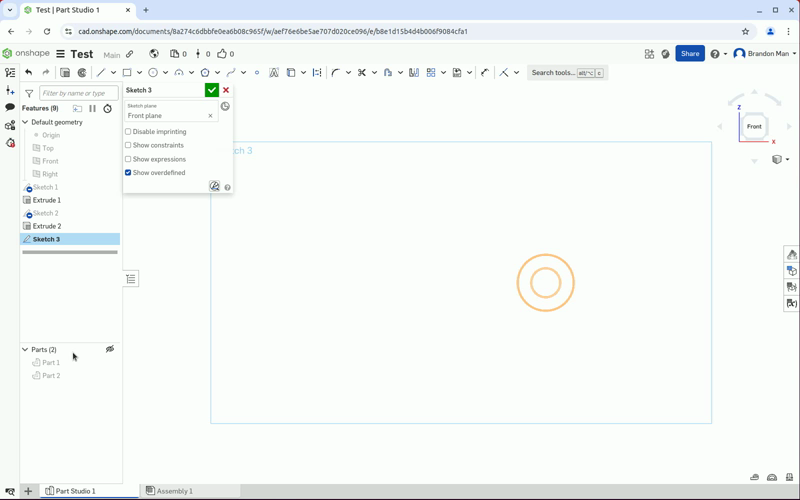
key_down(shift)
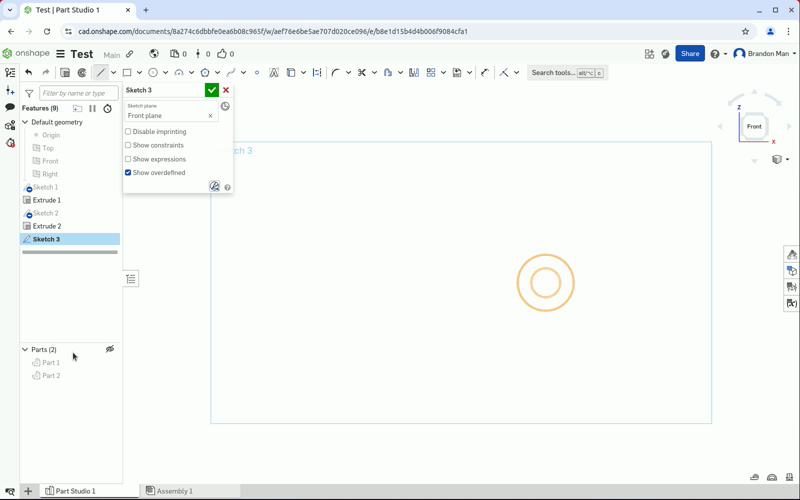
mouse_move(460, 311)
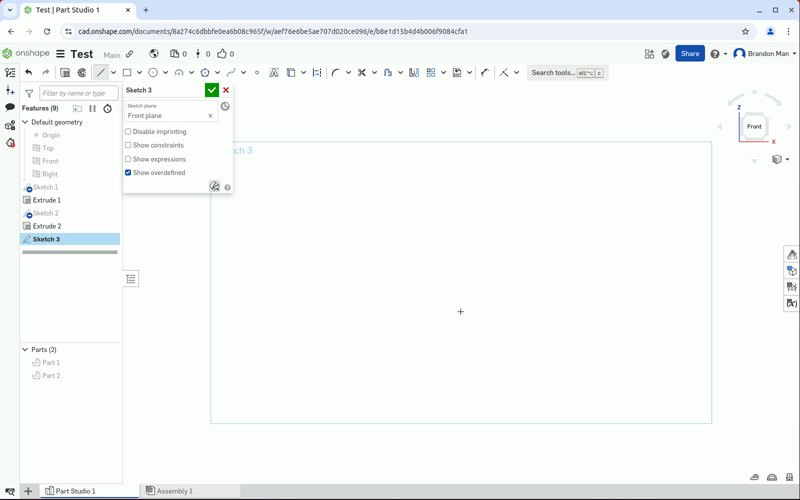
click(460, 311)
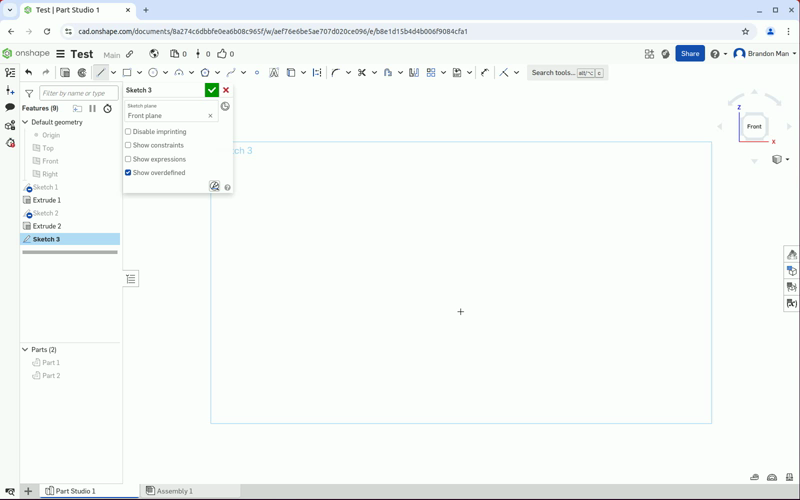
key_up(shift)
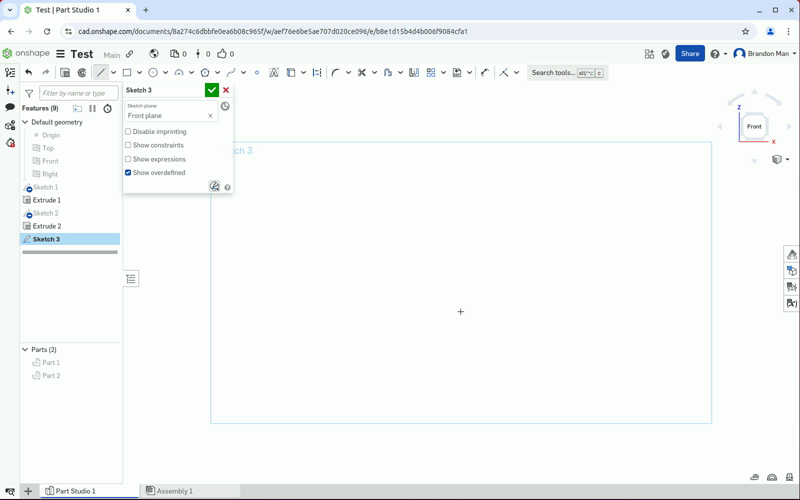
key_down(shift)
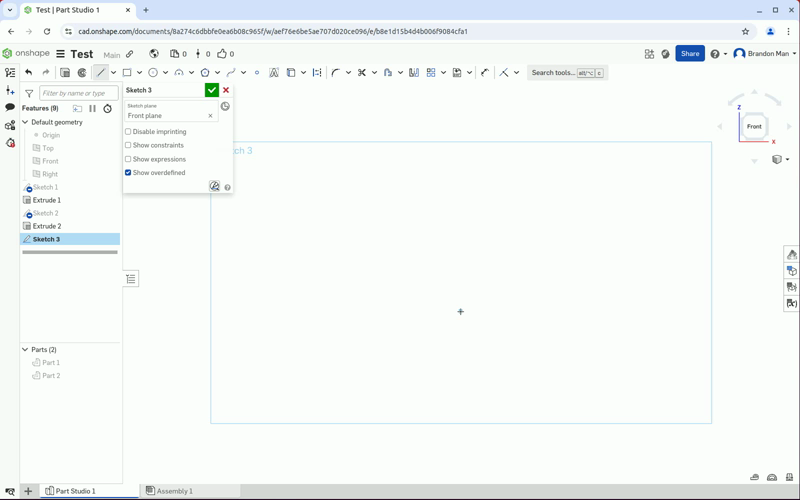
mouse_move(545, 311)
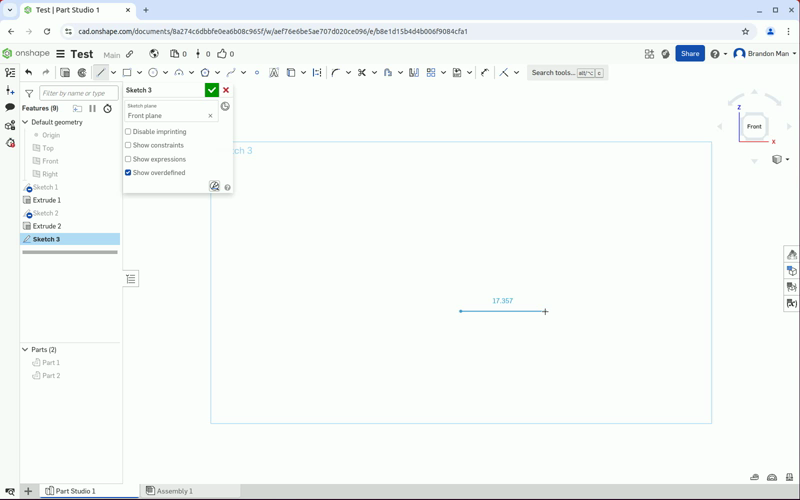
click(545, 311)
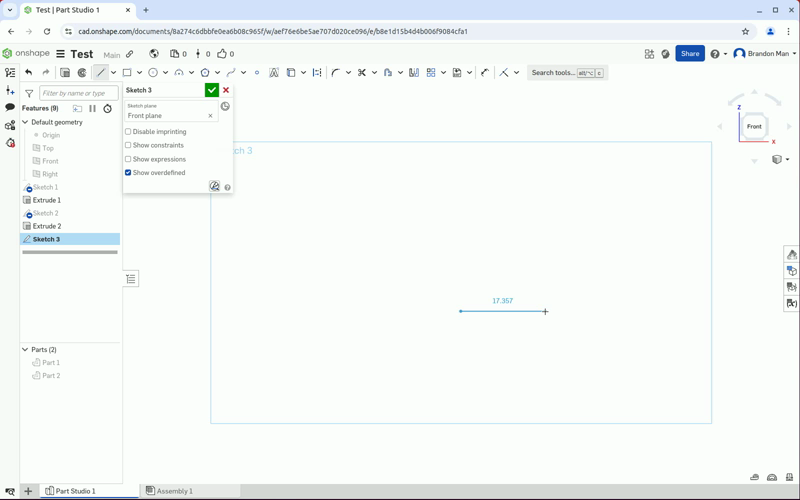
key_up(shift)
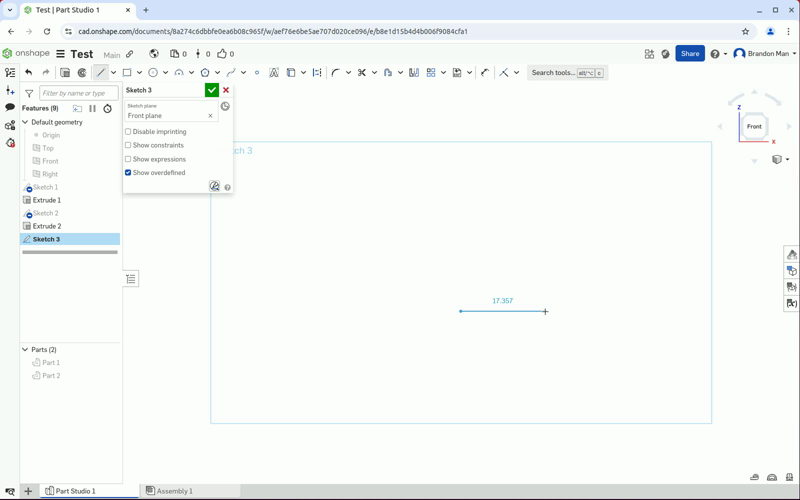
key(esc)
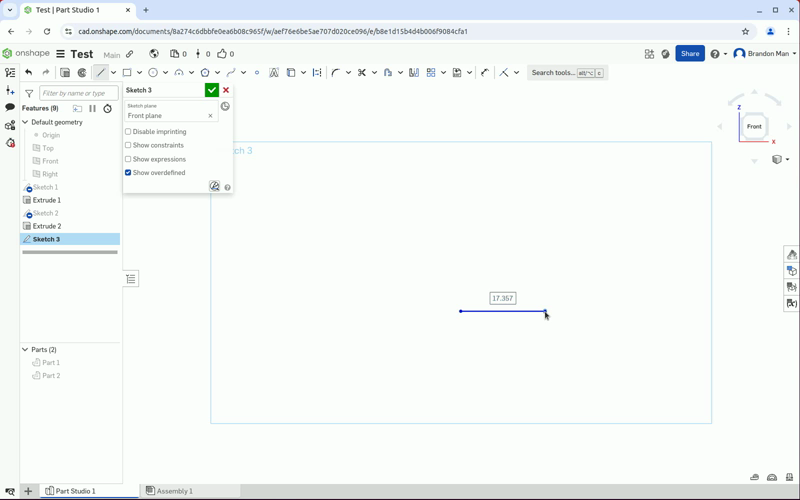
key(a)
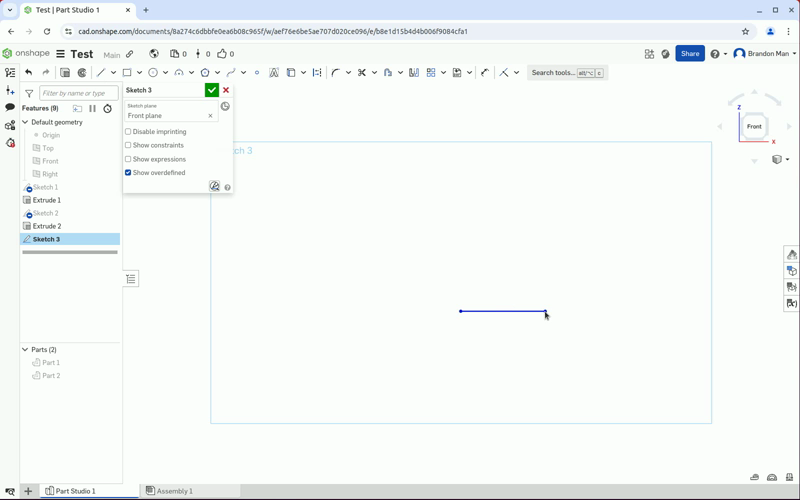
mouse_move(545, 311)
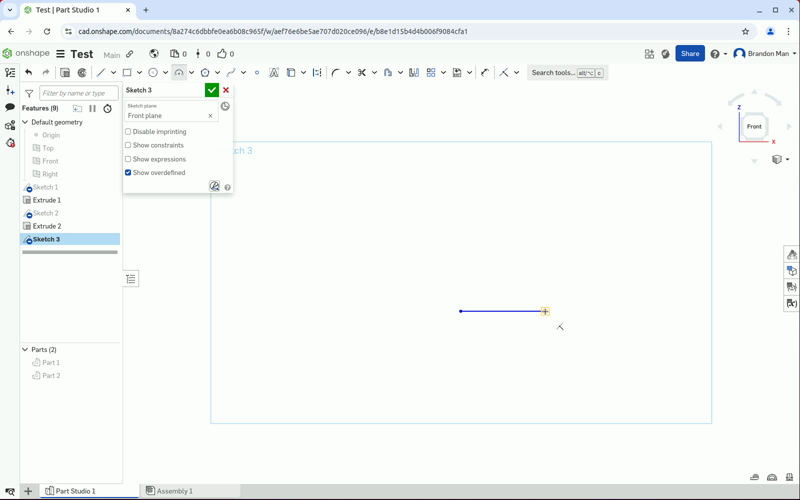
click(545, 311)
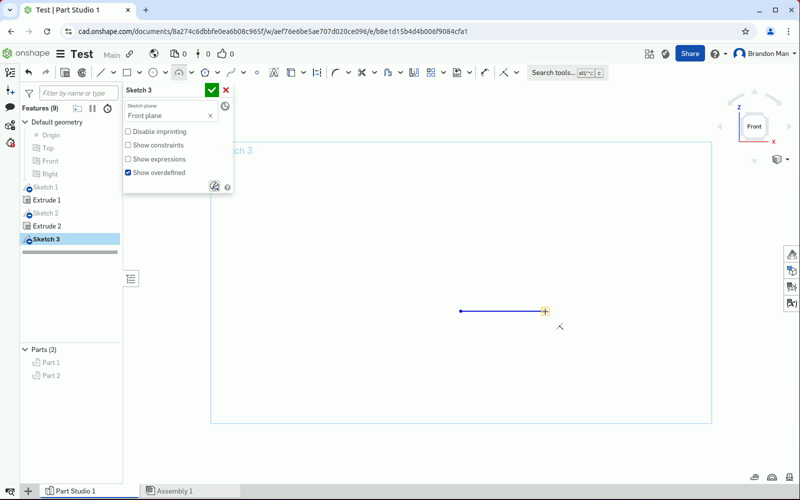
key_down(shift)
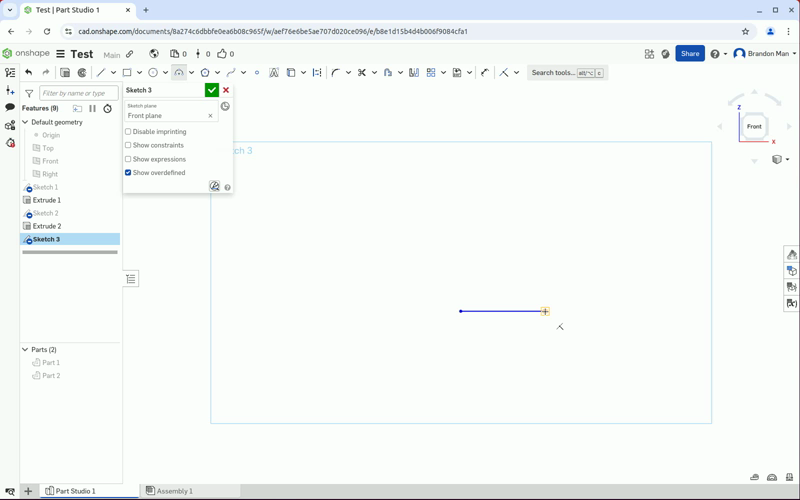
mouse_move(545, 255)
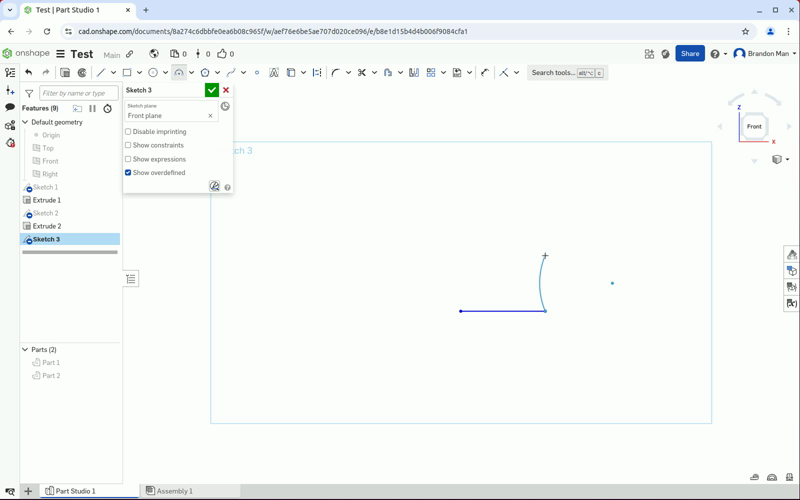
click(545, 255)
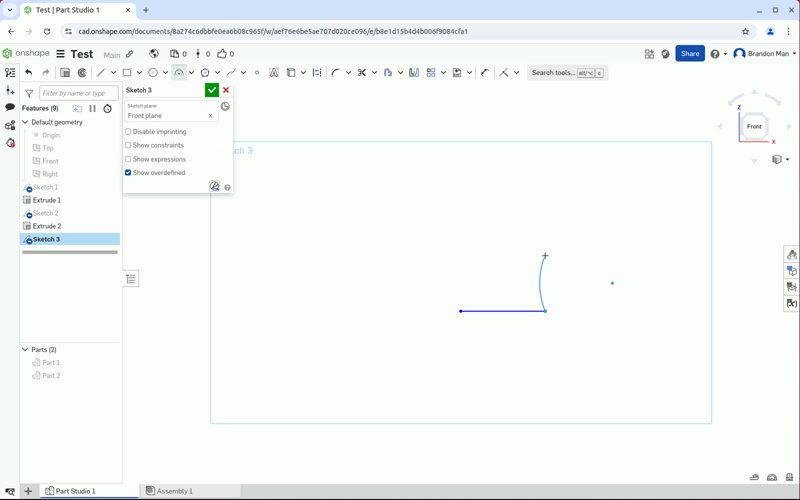
mouse_move(517, 282)
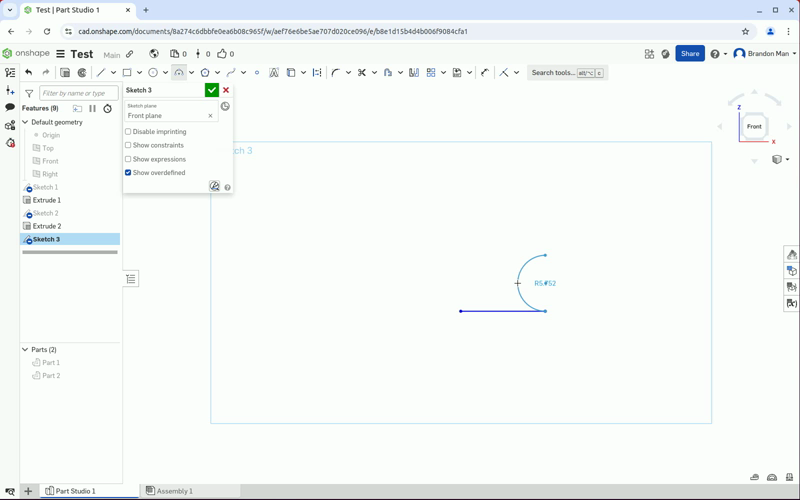
click(517, 282)
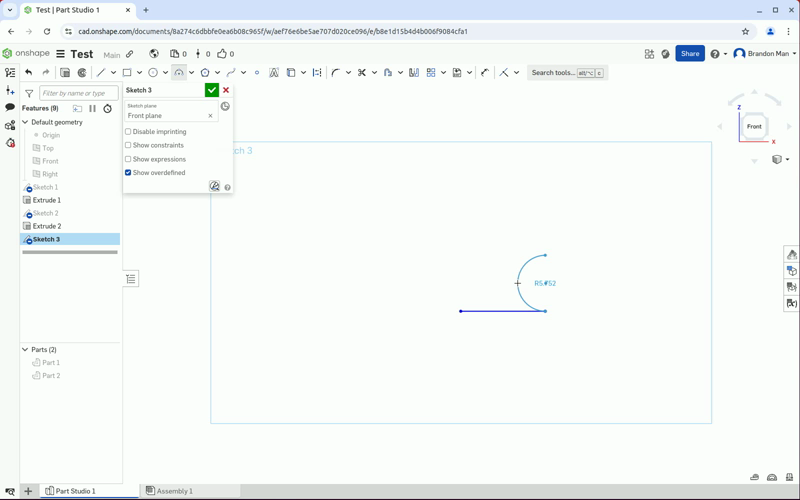
key_up(shift)
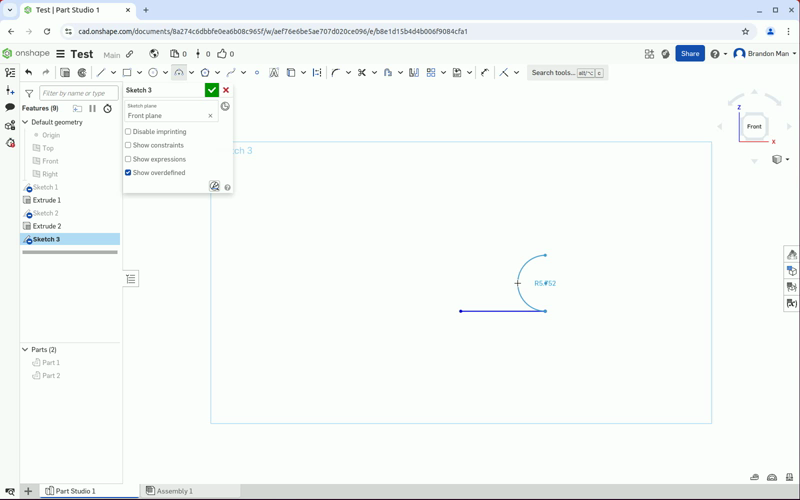
key(esc)
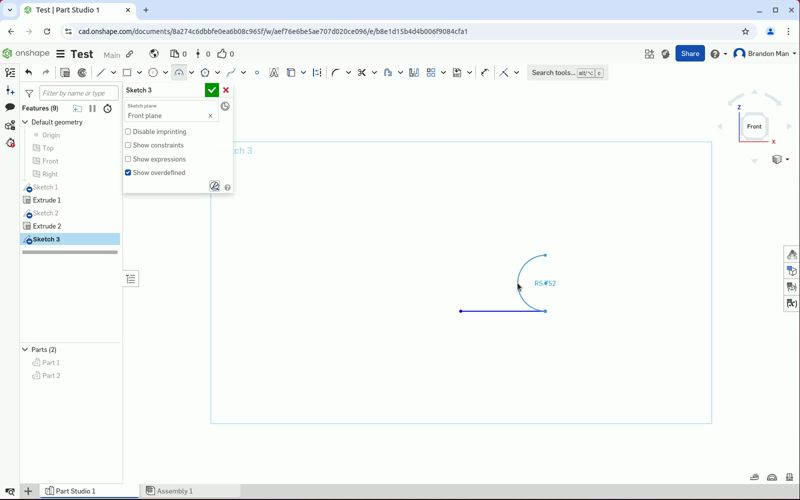
key(l)
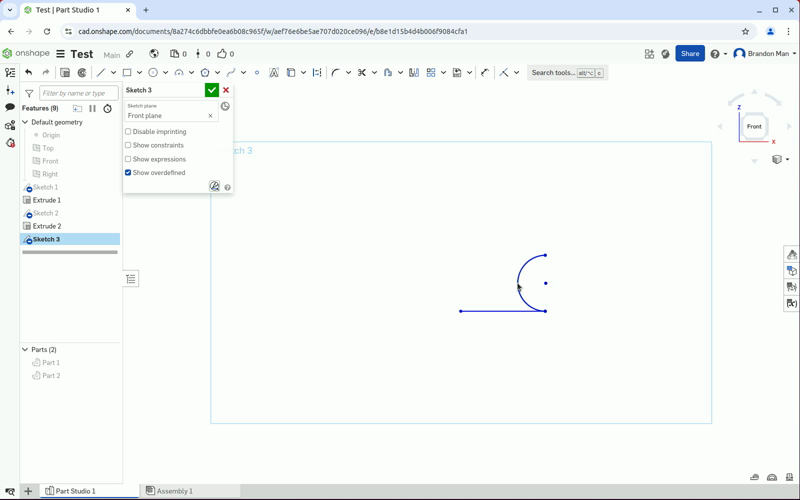
mouse_move(545, 255)
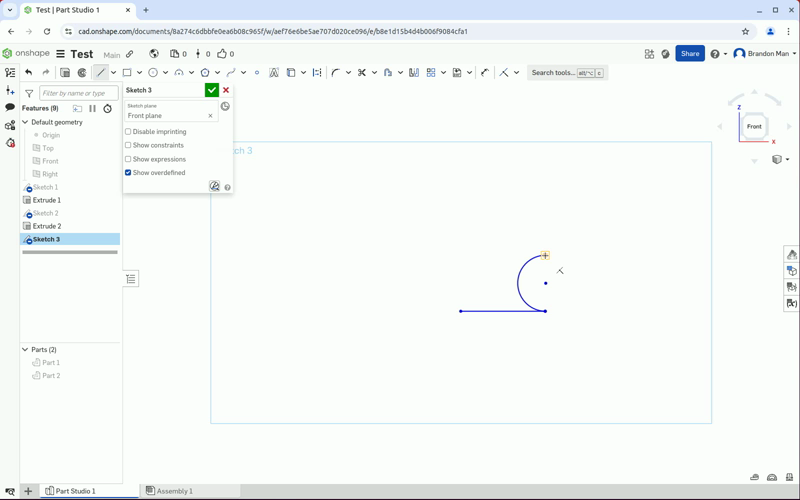
click(545, 255)
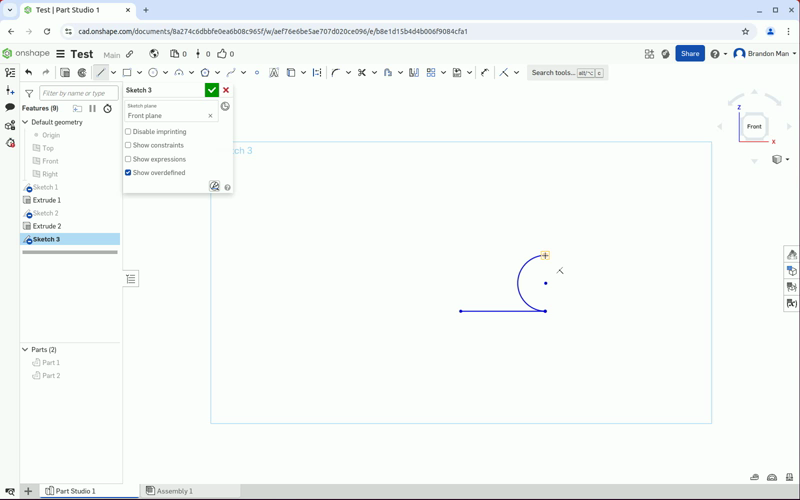
key_down(shift)
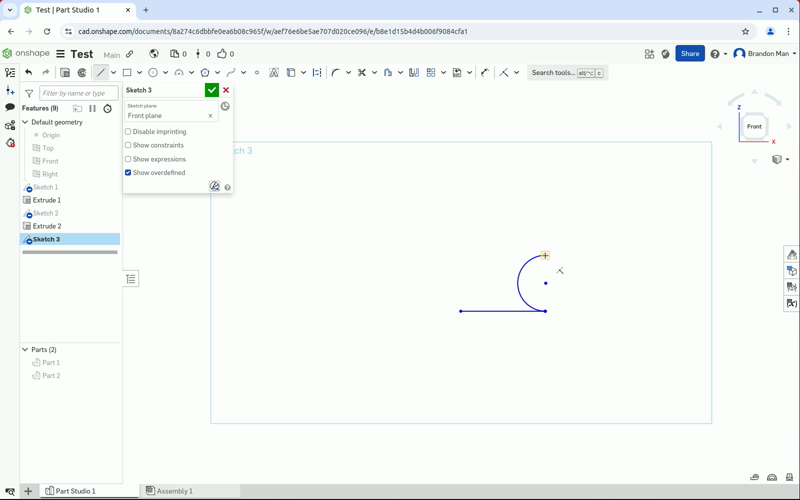
mouse_move(460, 255)
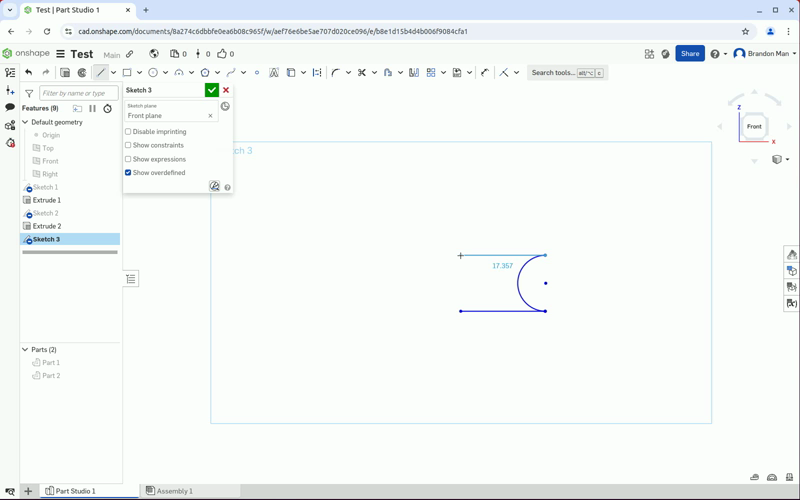
click(460, 255)
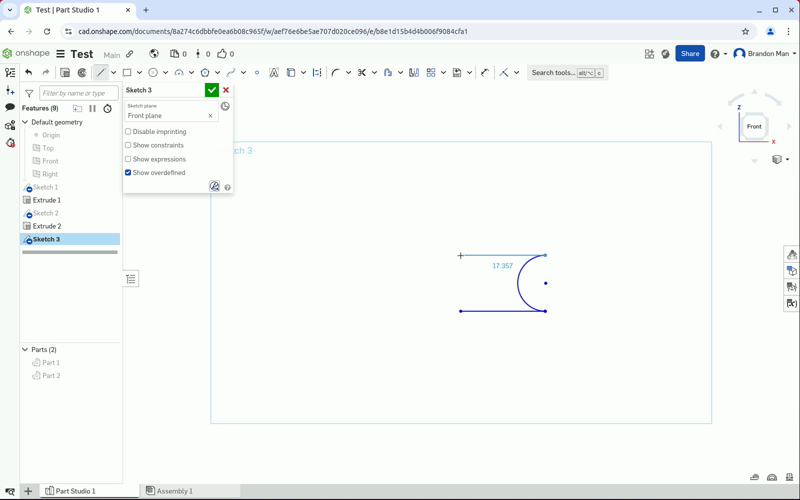
key_up(shift)
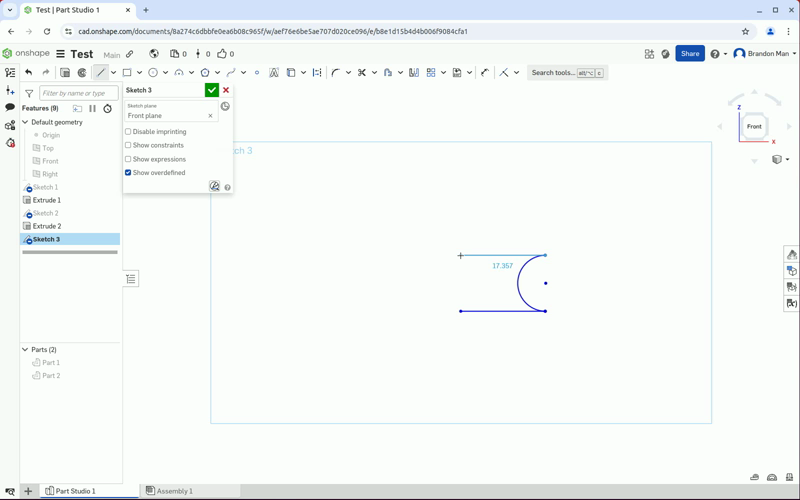
key(esc)
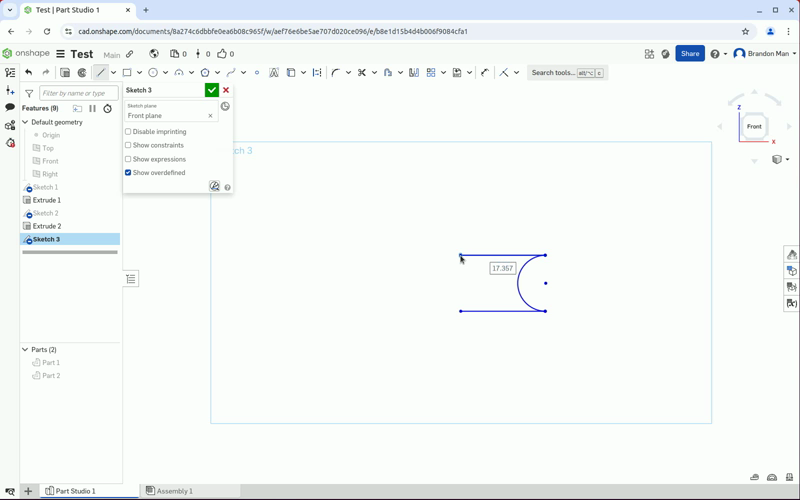
key(a)
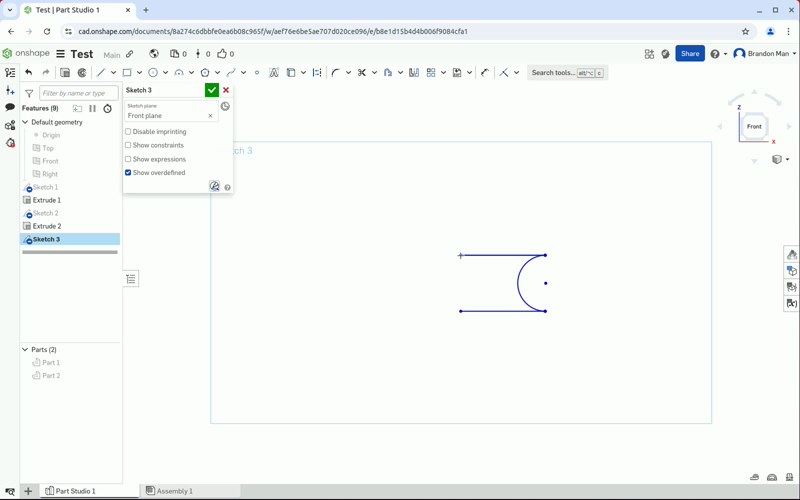
mouse_move(460, 255)
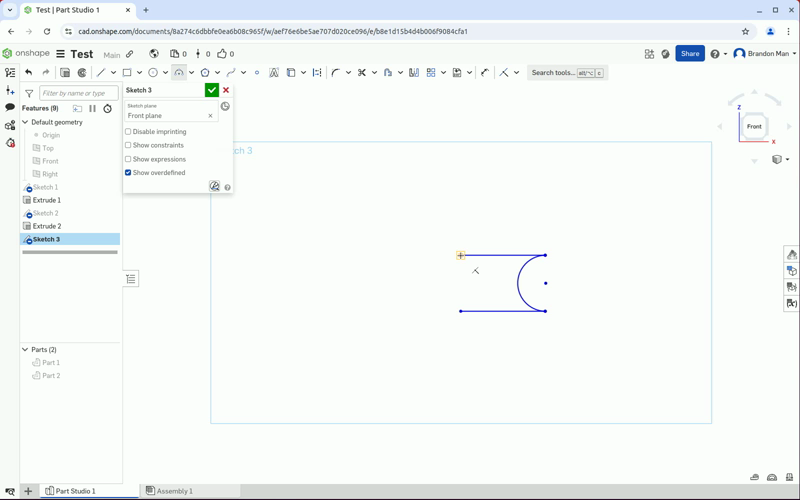
click(460, 255)
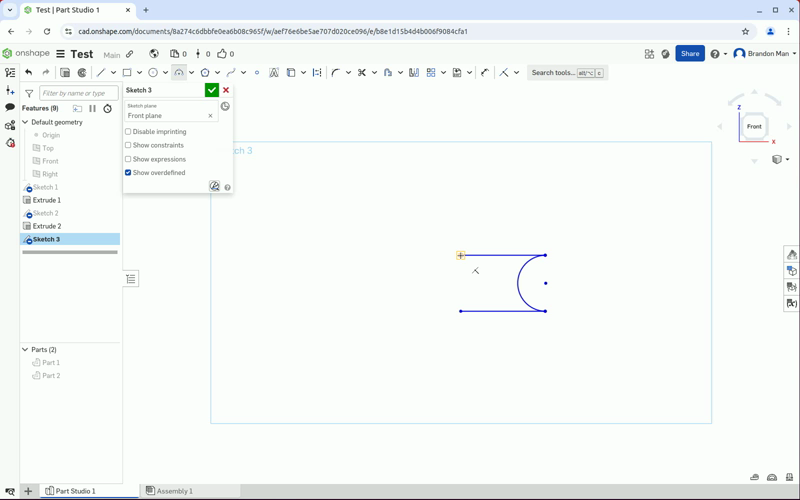
mouse_move(460, 311)
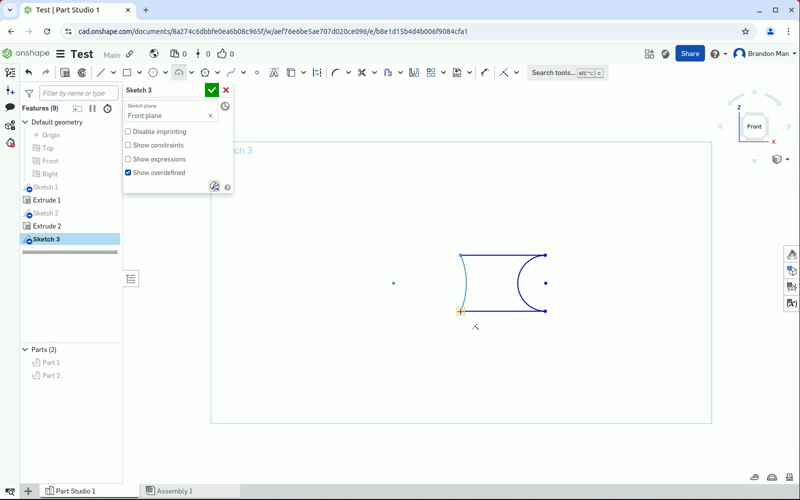
click(460, 311)
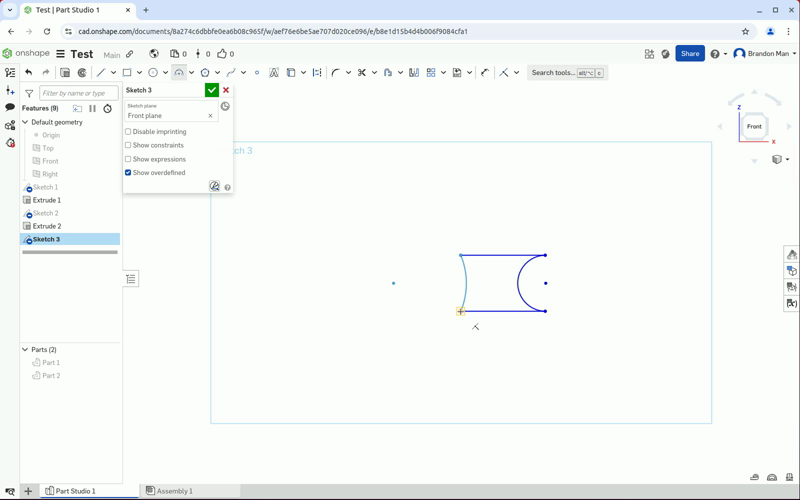
key_down(shift)
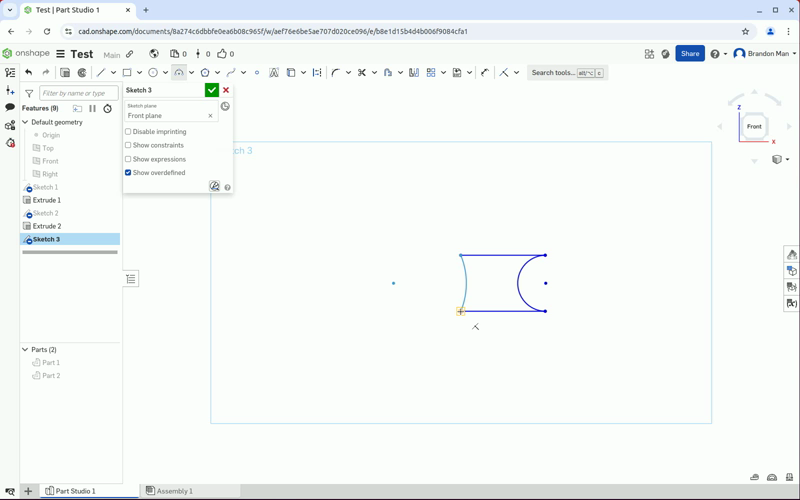
mouse_move(489, 282)
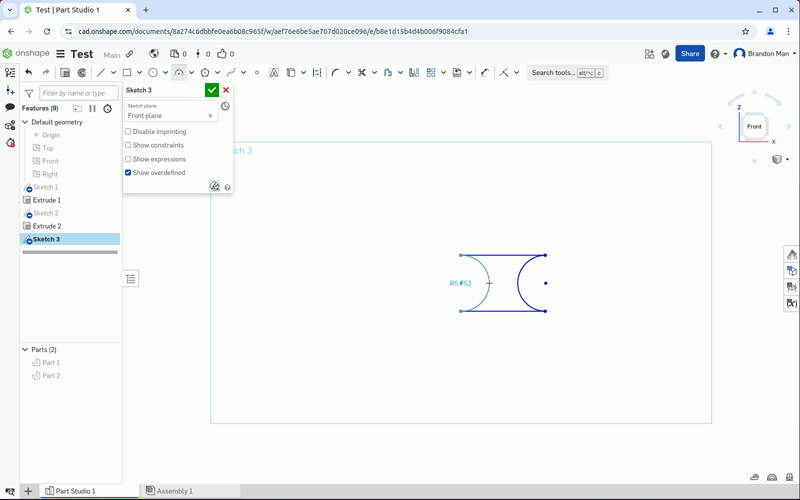
click(489, 282)
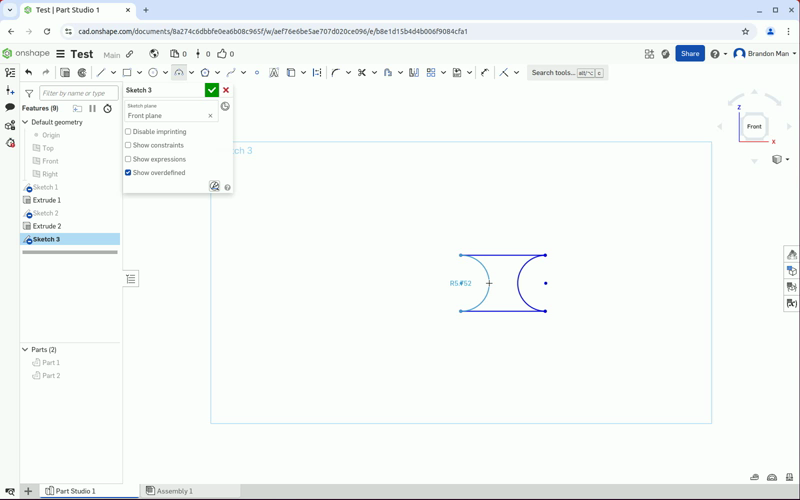
key_up(shift)
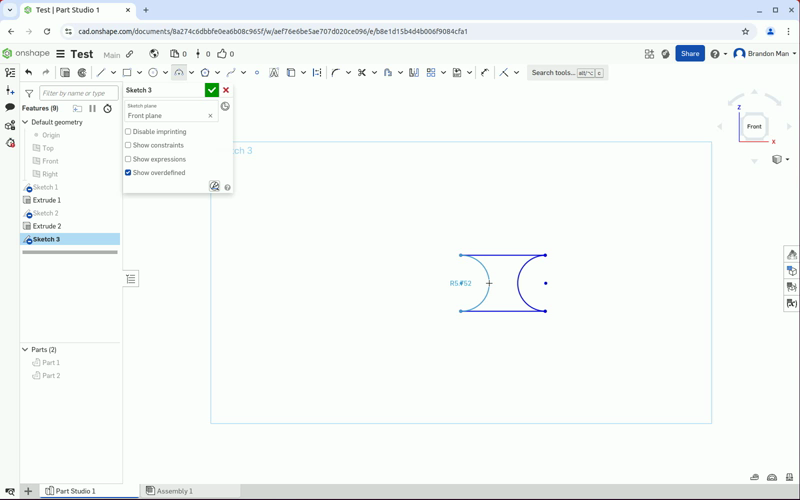
key(esc)
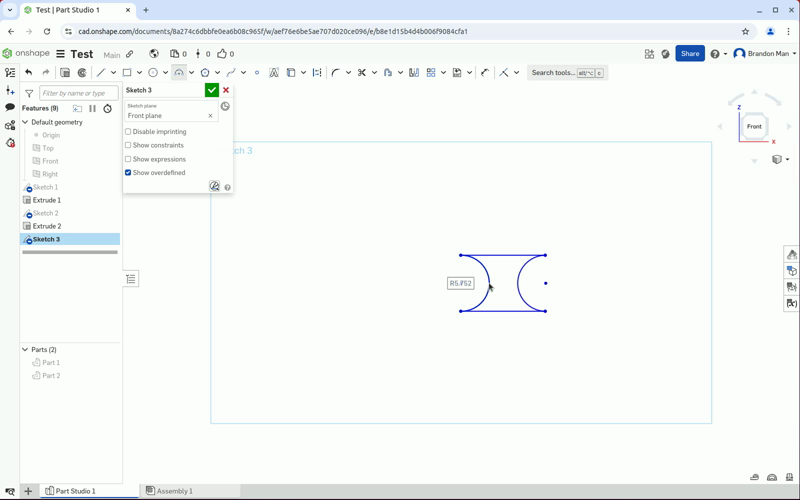
mouse_move(516, 296)
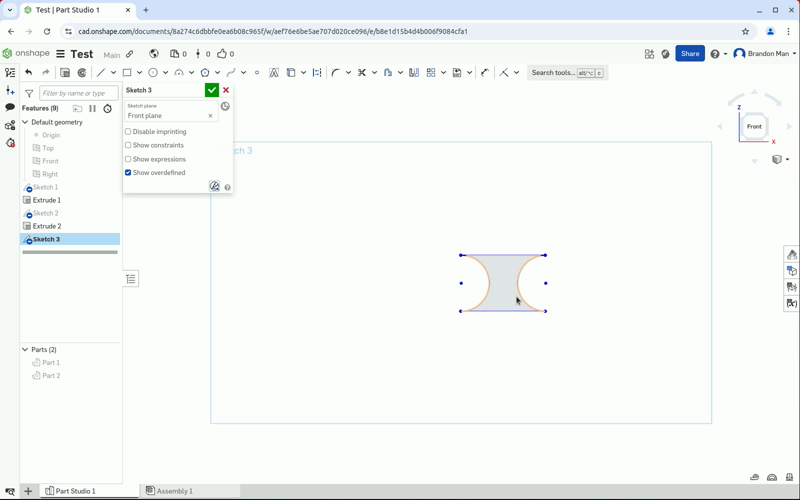
scroll(6)
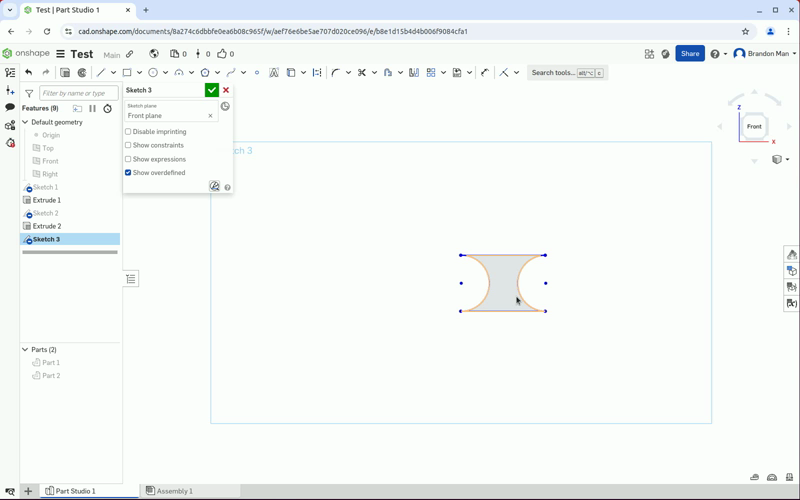
scroll(6)
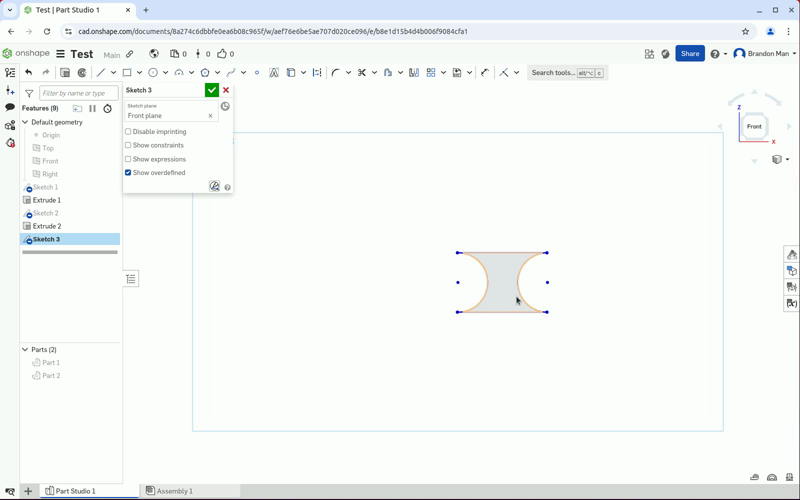
scroll(6)
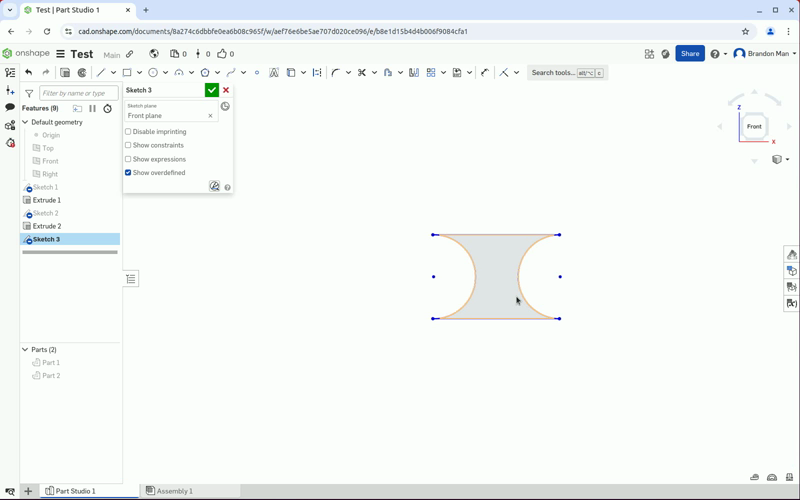
scroll(6)
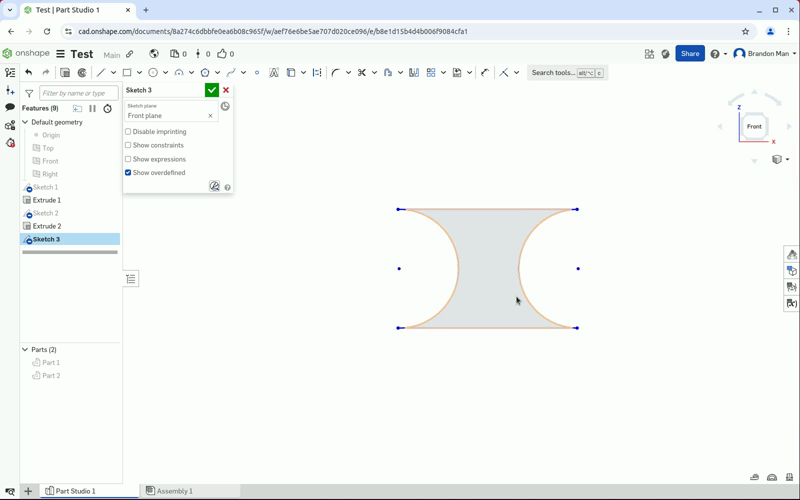
scroll(6)
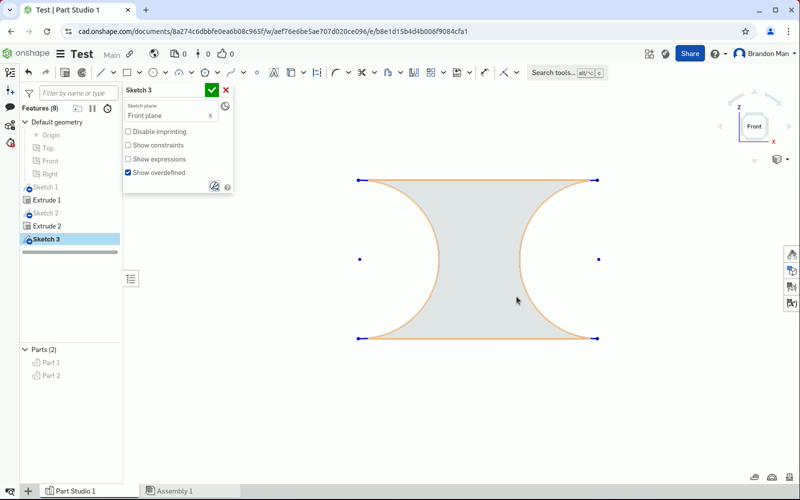
scroll(6)
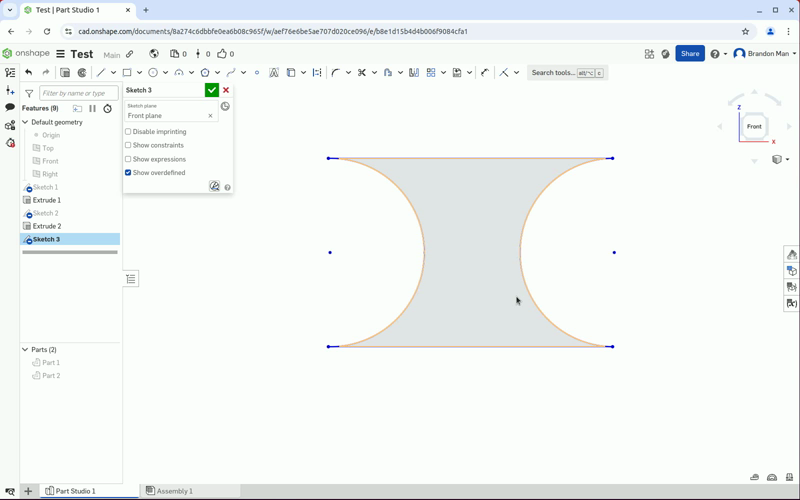
scroll(6)
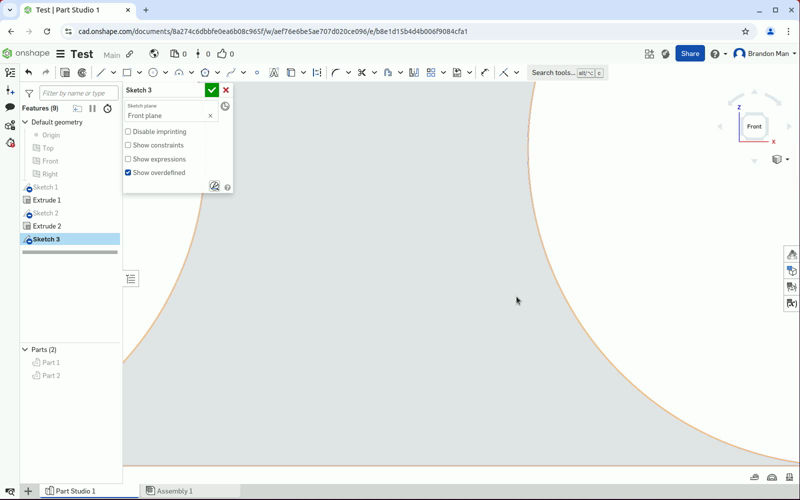
click(516, 296)
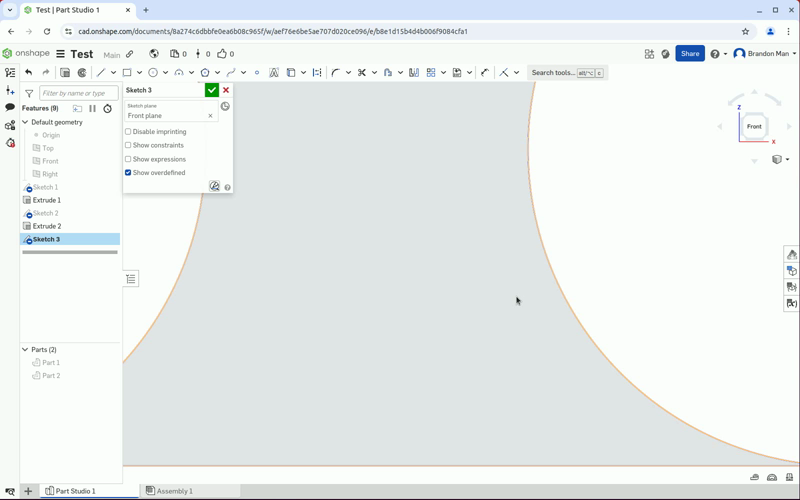
scroll(-6)
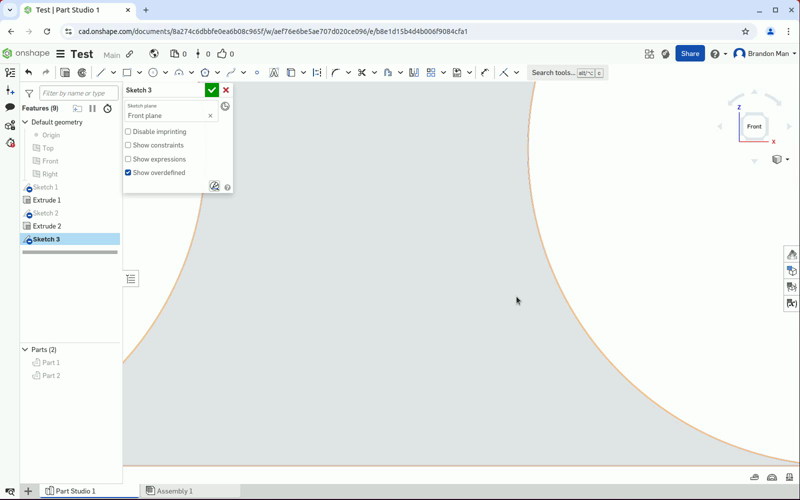
scroll(-6)
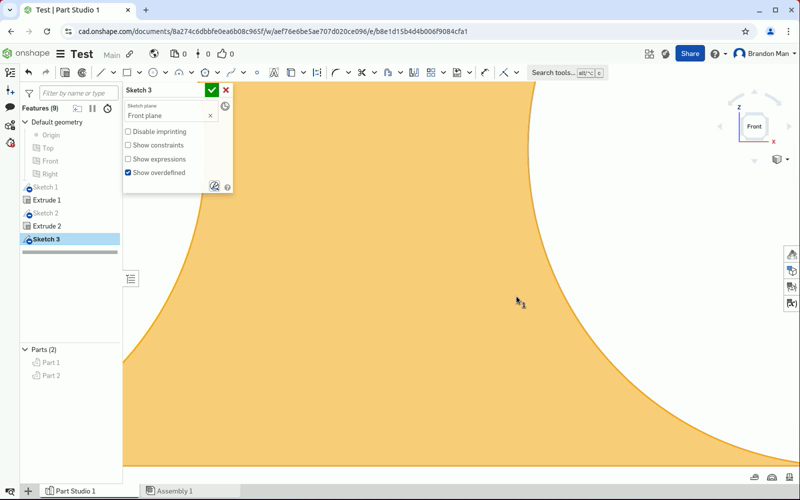
scroll(-6)
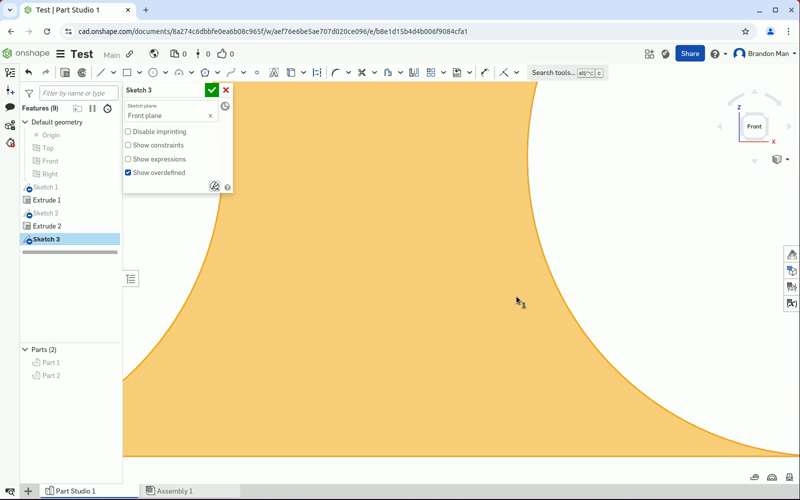
scroll(-6)
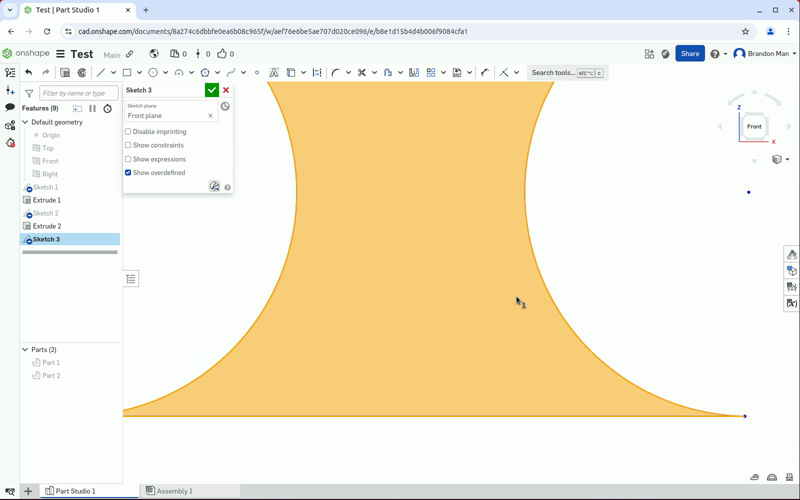
scroll(-6)
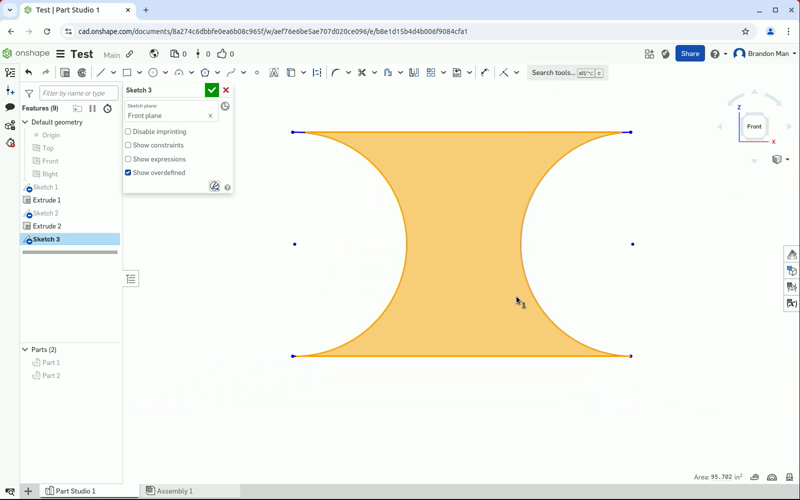
scroll(-6)
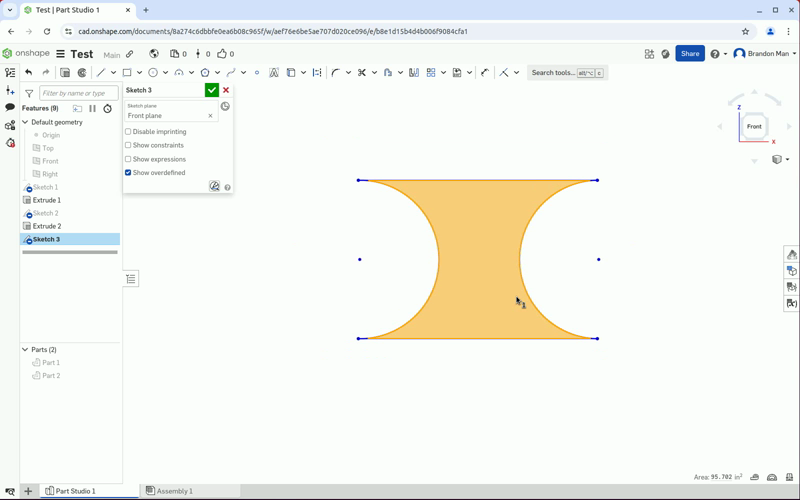
scroll(-6)
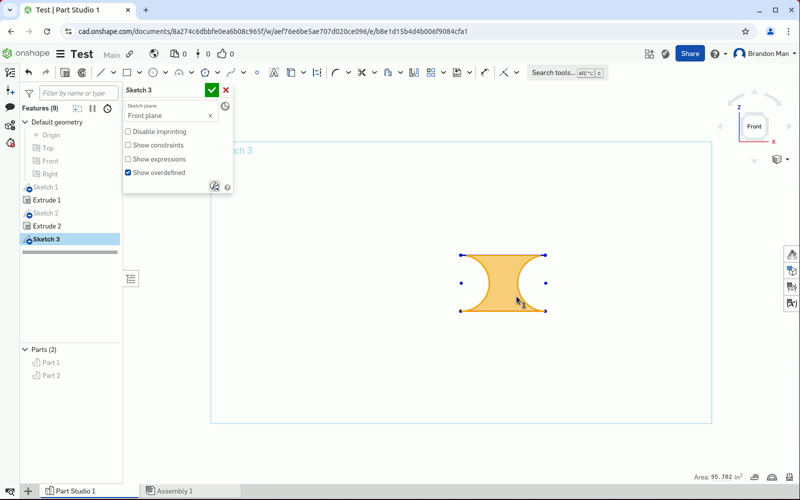
mouse_move(73, 352)
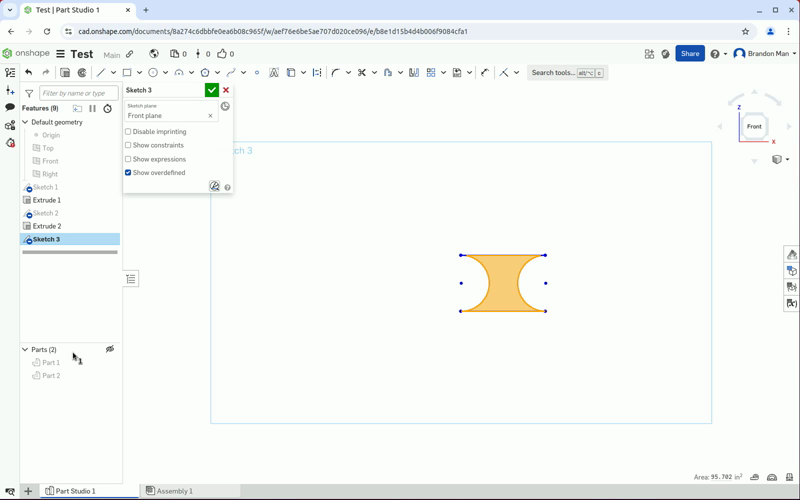
key(shift+y)
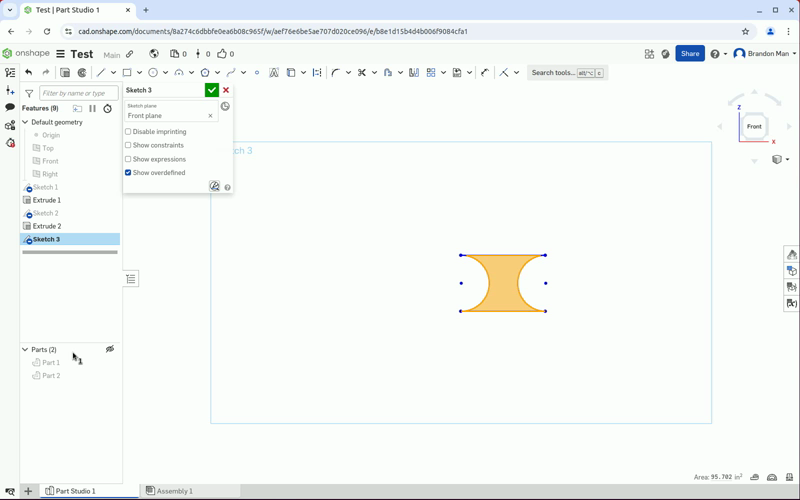
key(shift+e)
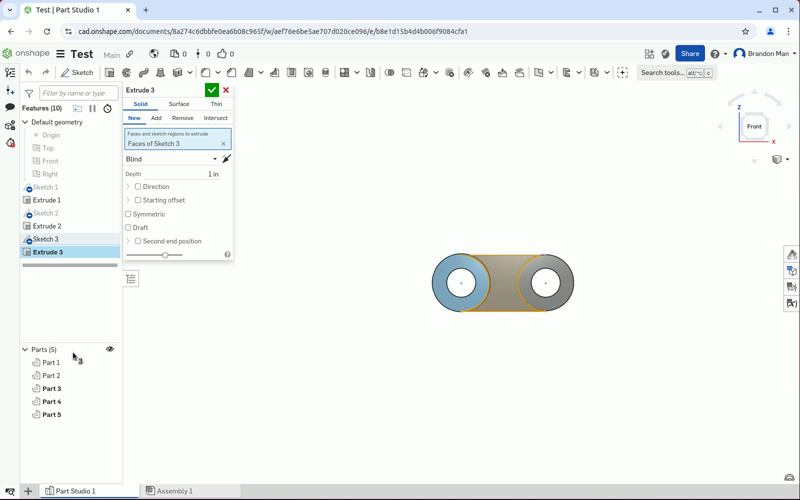
mouse_move(143, 106)
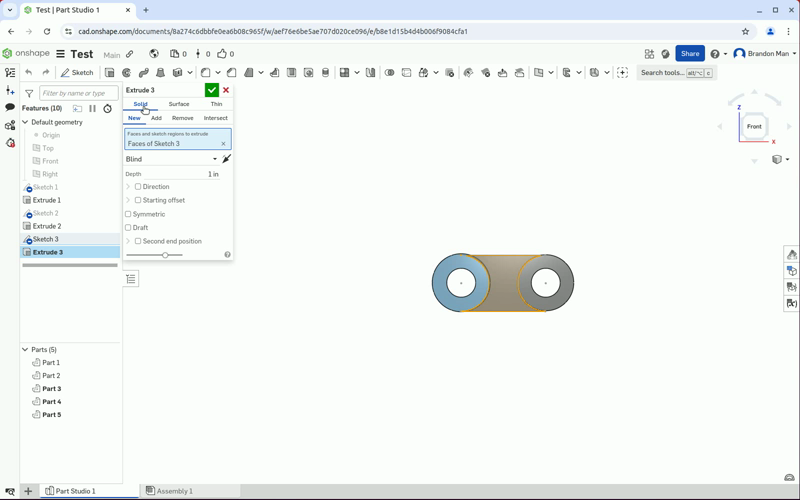
click(143, 106)
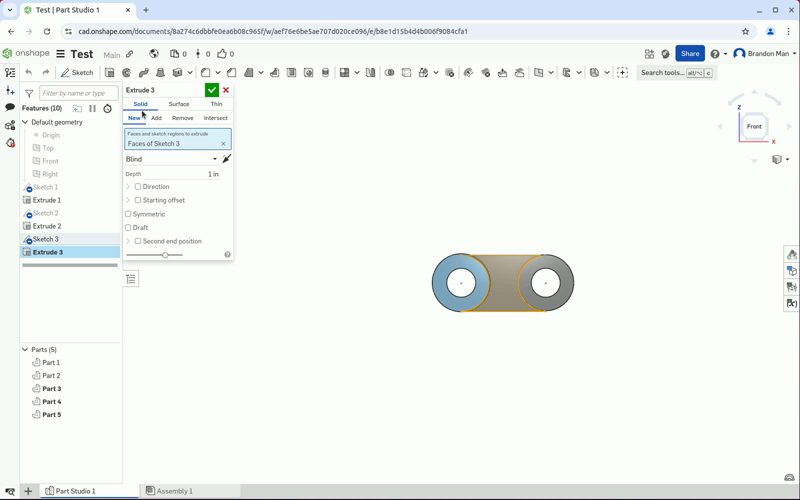
mouse_move(137, 120)
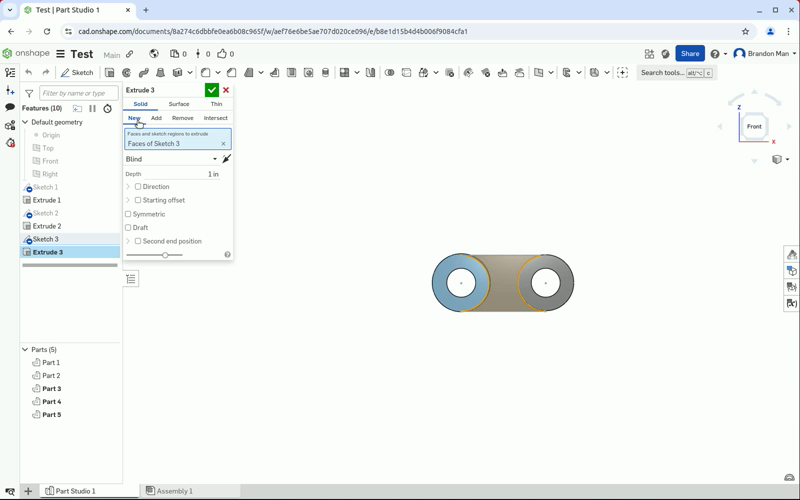
click(137, 120)
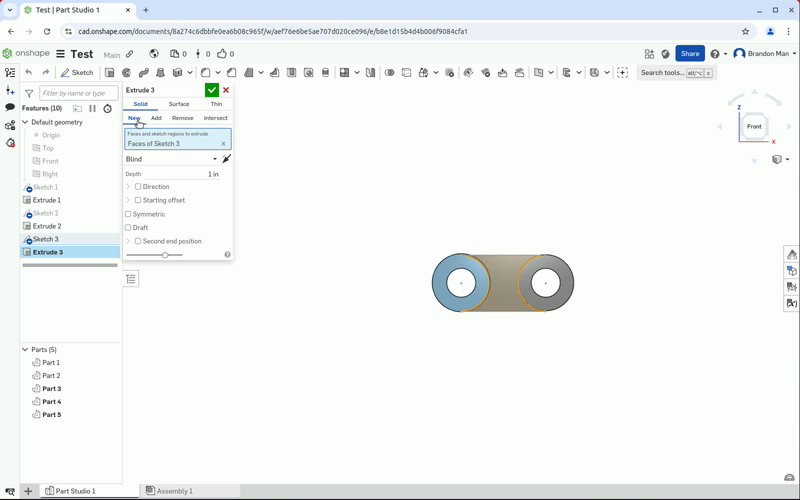
key(tab, 4)
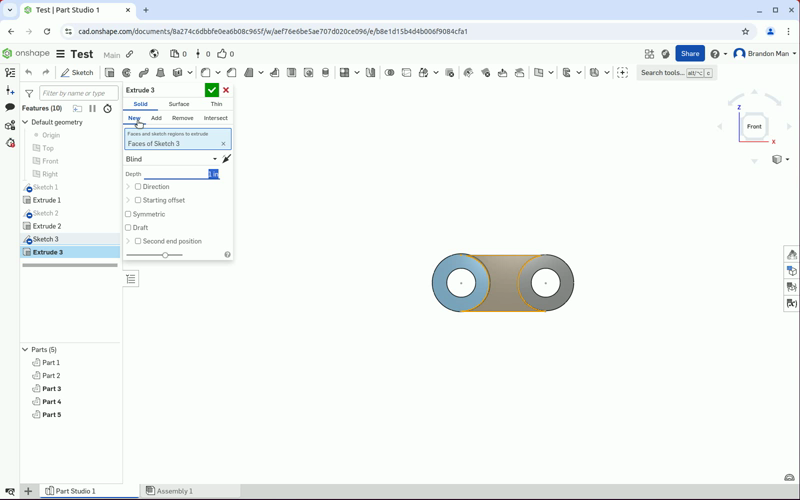
text(5.777)
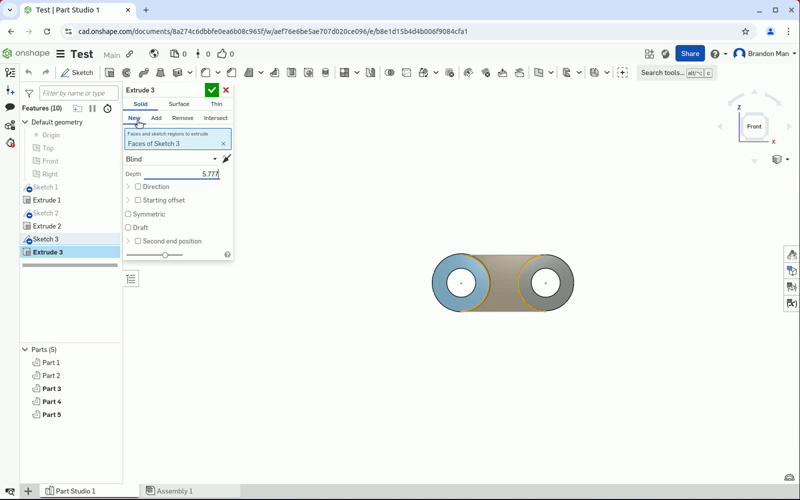
key(enter)
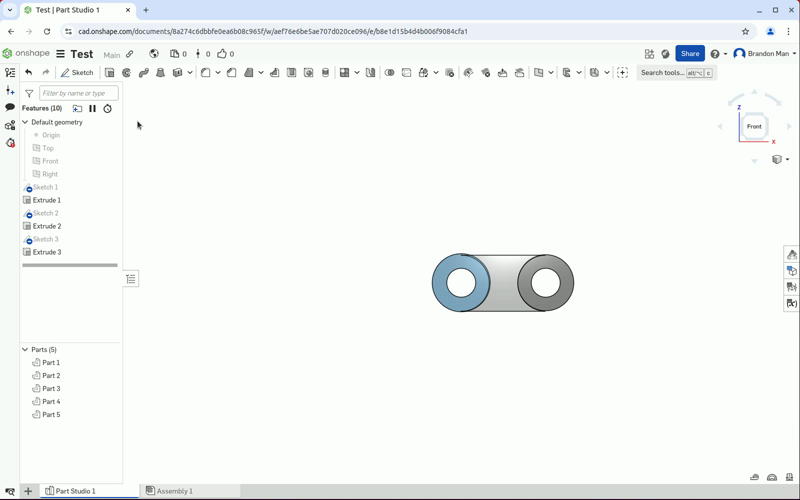
key(shift+h)
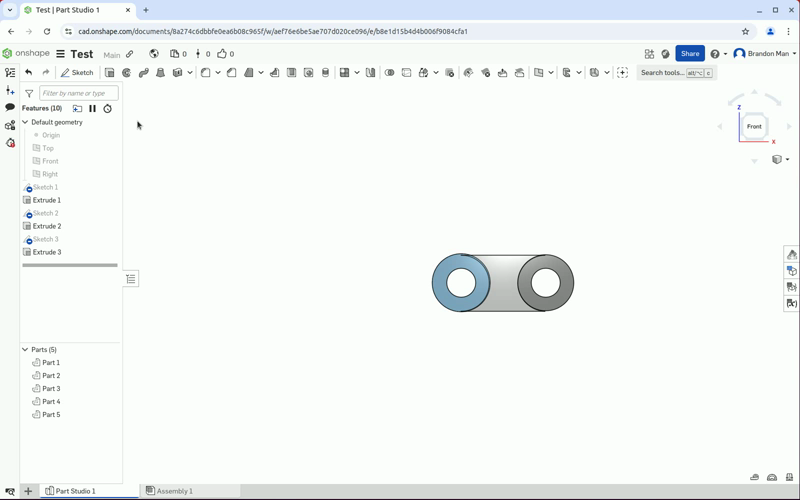
key(shift+h)
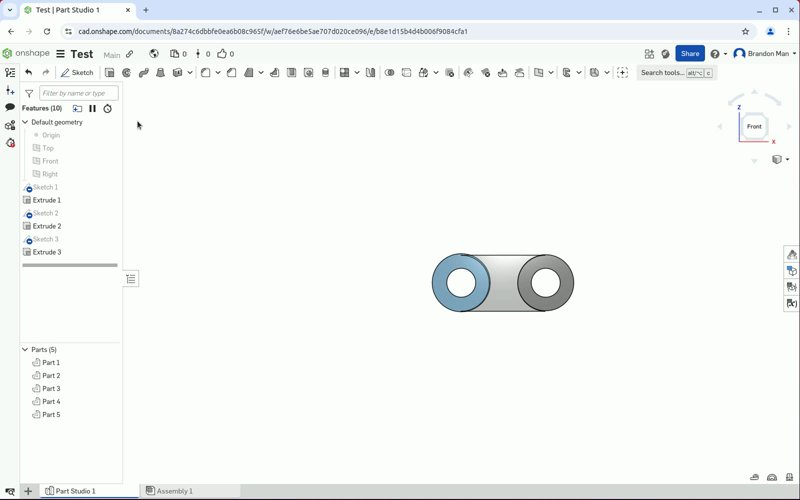
mouse_move(73, 189)
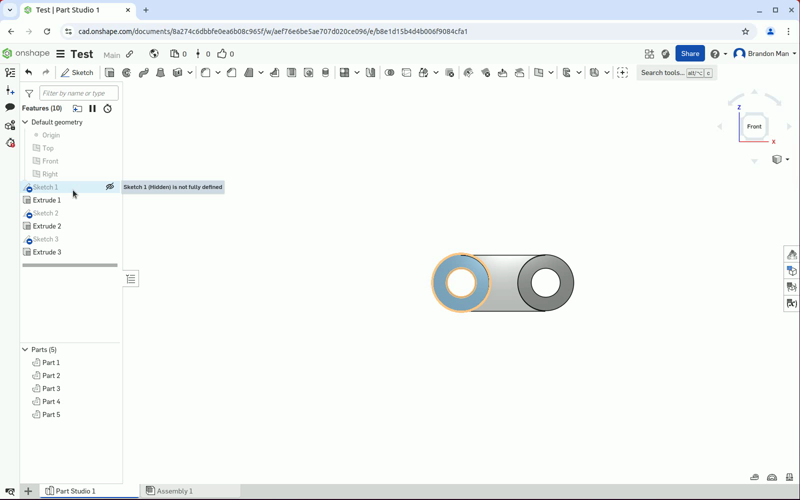
click(73, 189)
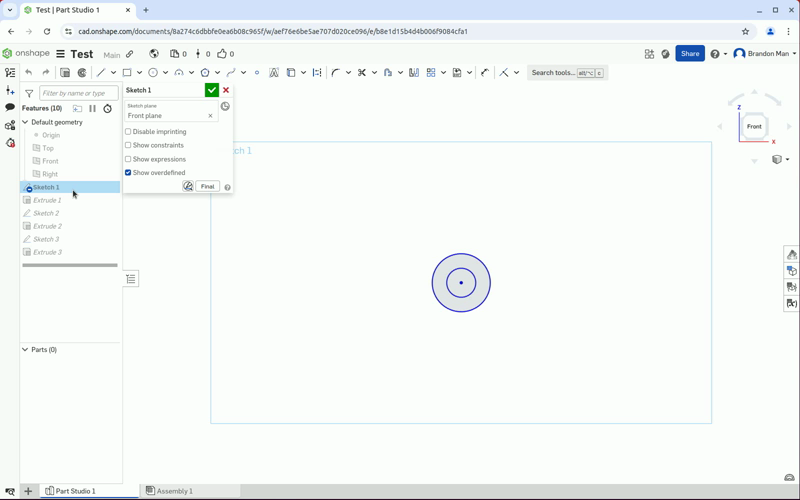
mouse_move(229, 92)
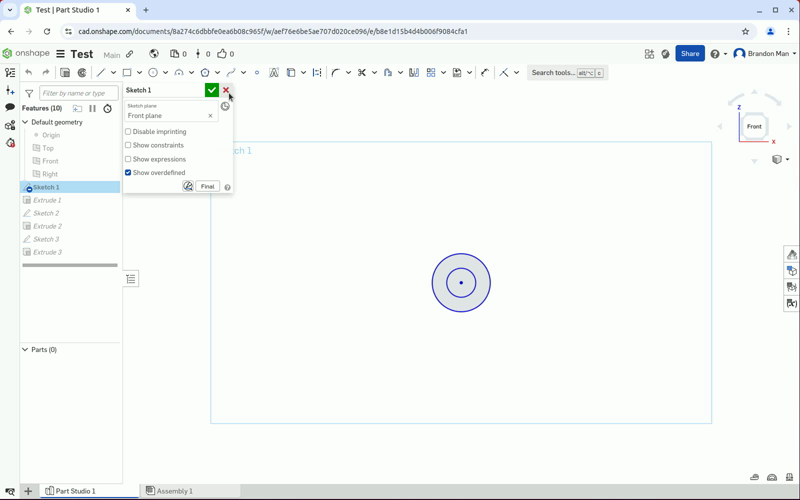
click(229, 92)
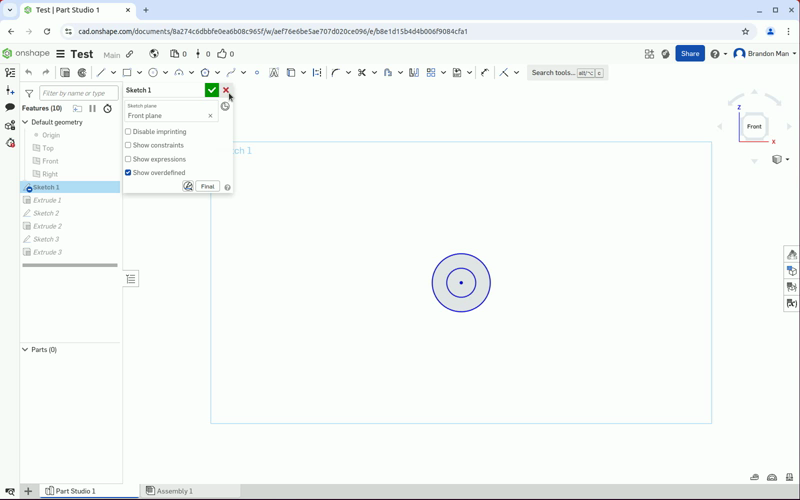
key(shift+s)
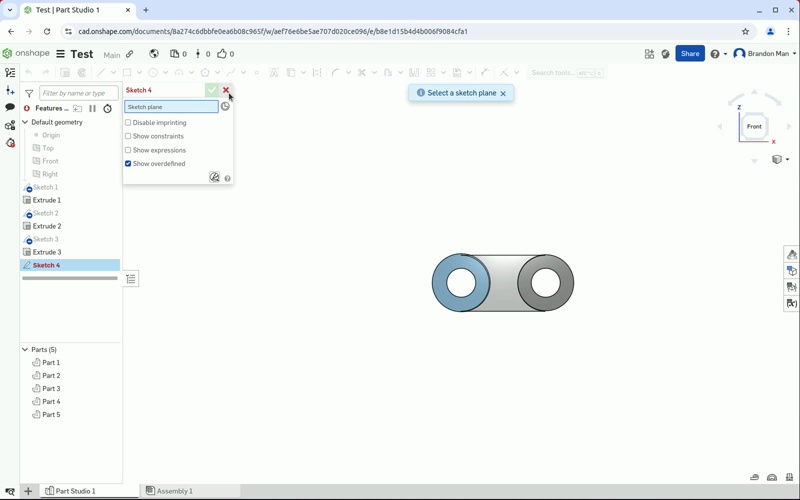
mouse_move(73, 163)
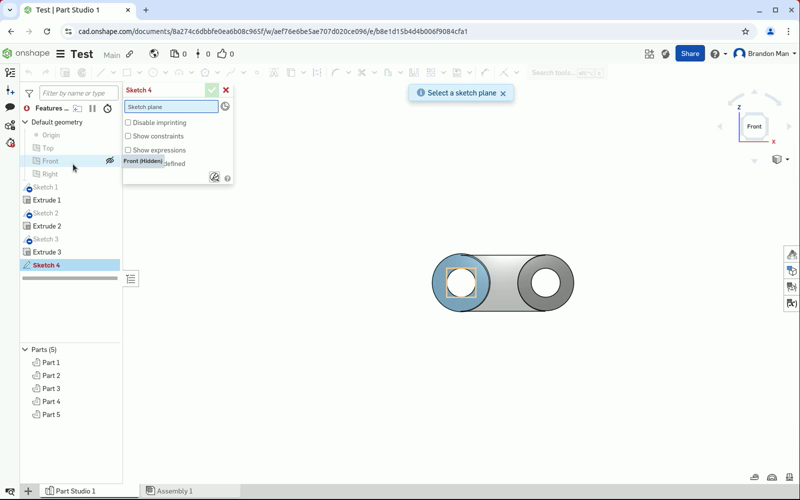
click(73, 163)
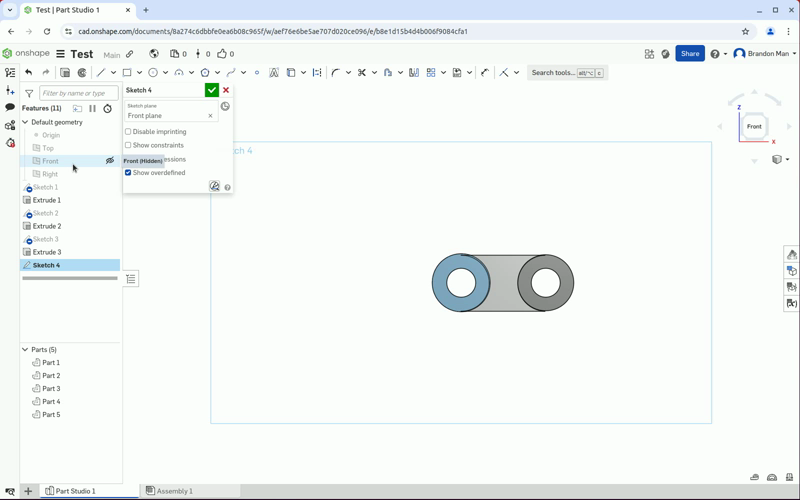
mouse_move(73, 352)
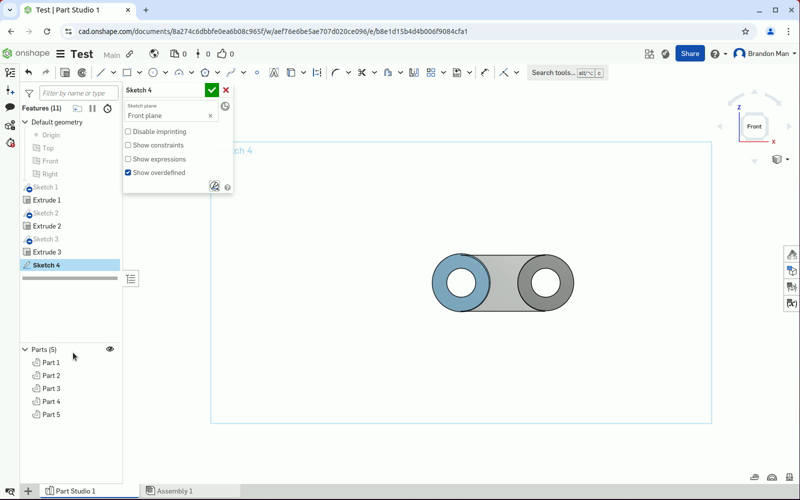
key(y)
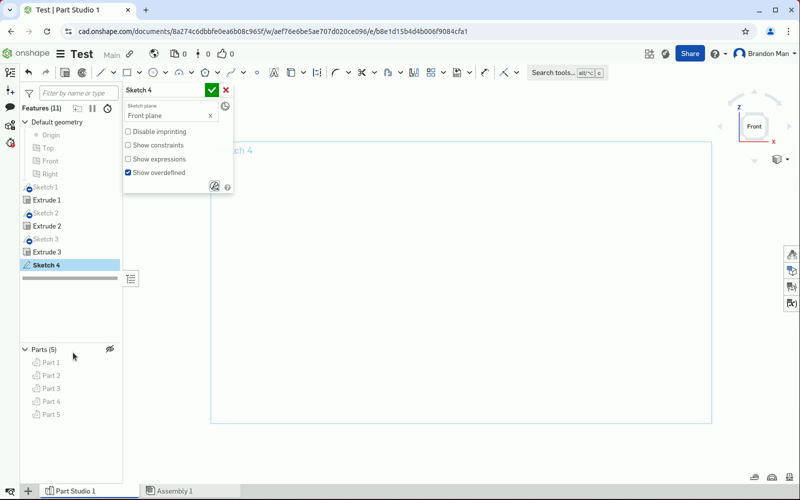
key(c)
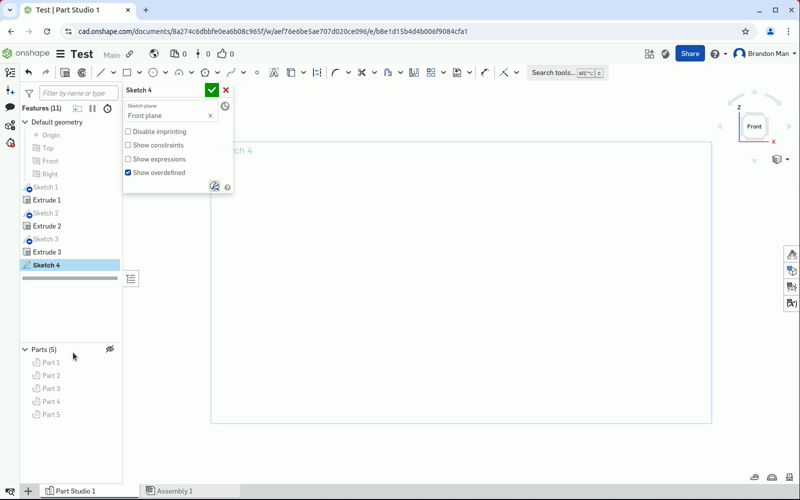
key_down(shift)
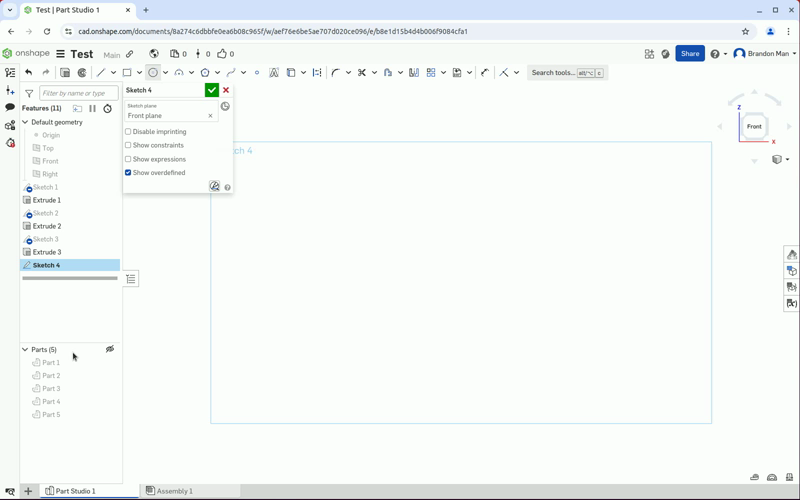
mouse_move(461, 282)
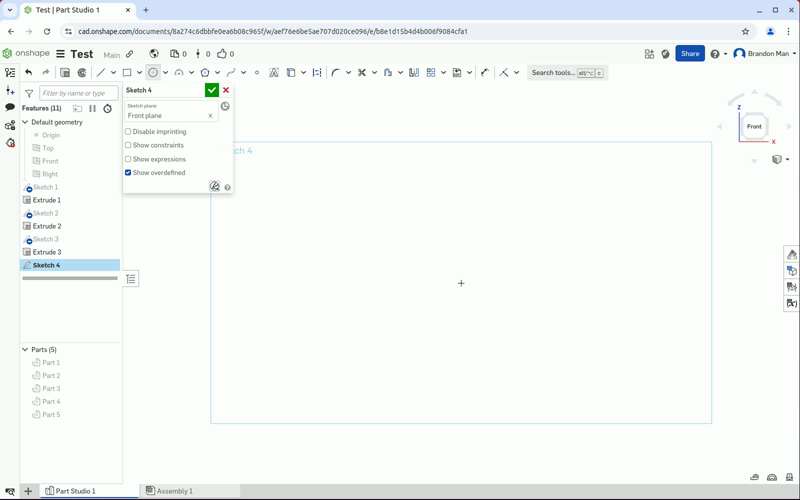
click(461, 282)
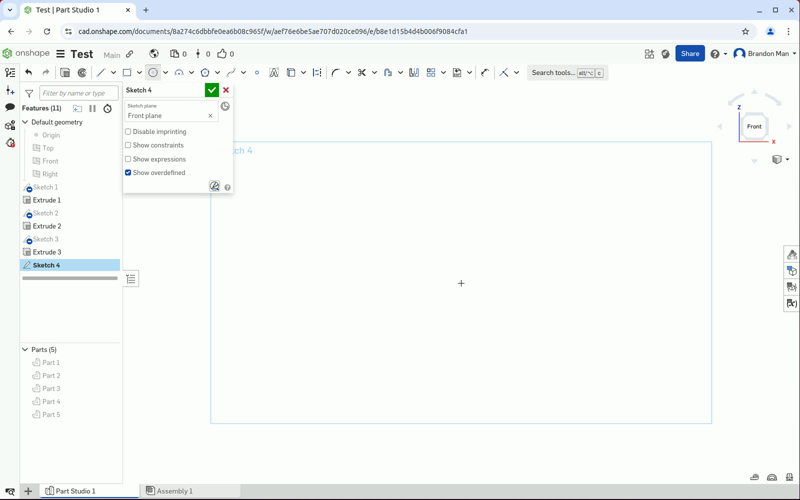
key_up(shift)
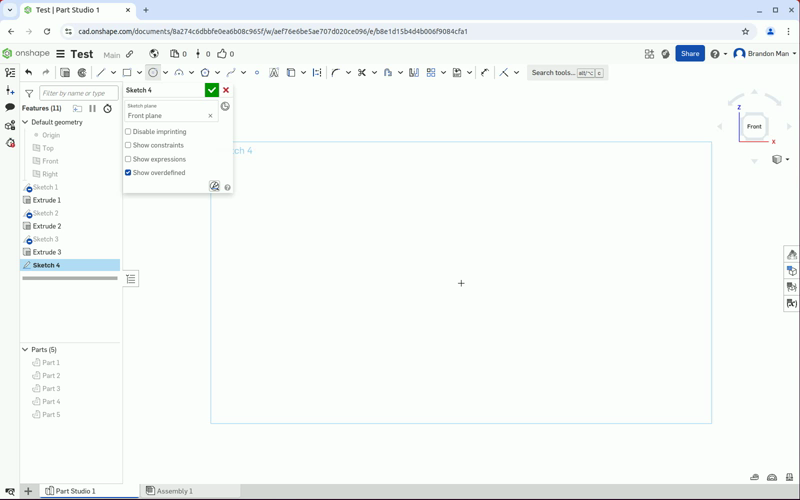
mouse_move(467, 282)
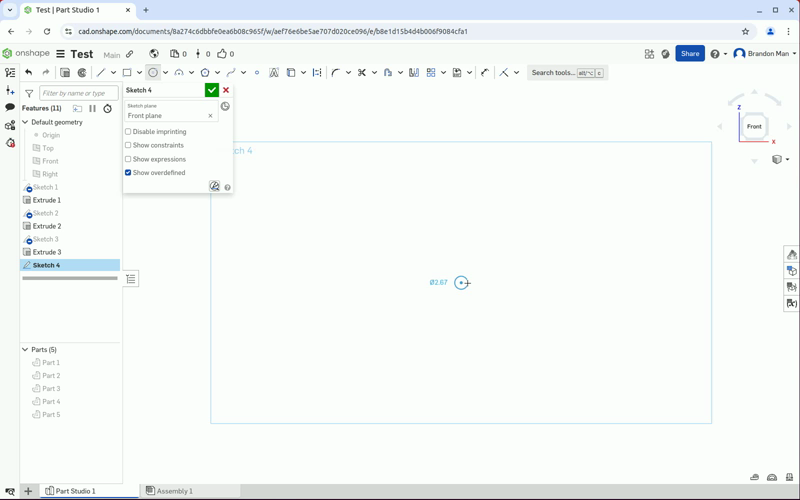
click(467, 282)
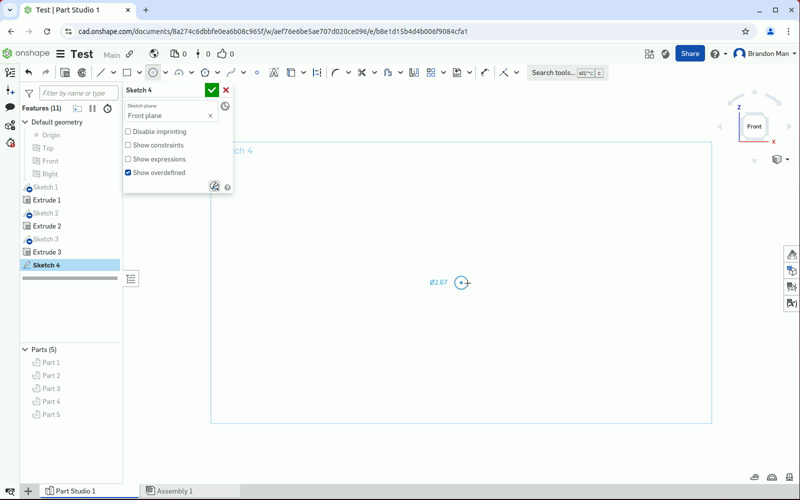
key(esc)
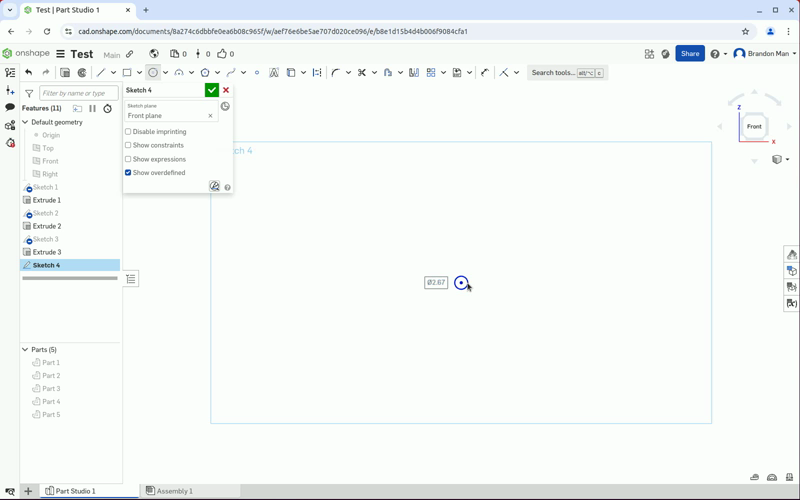
mouse_move(465, 278)
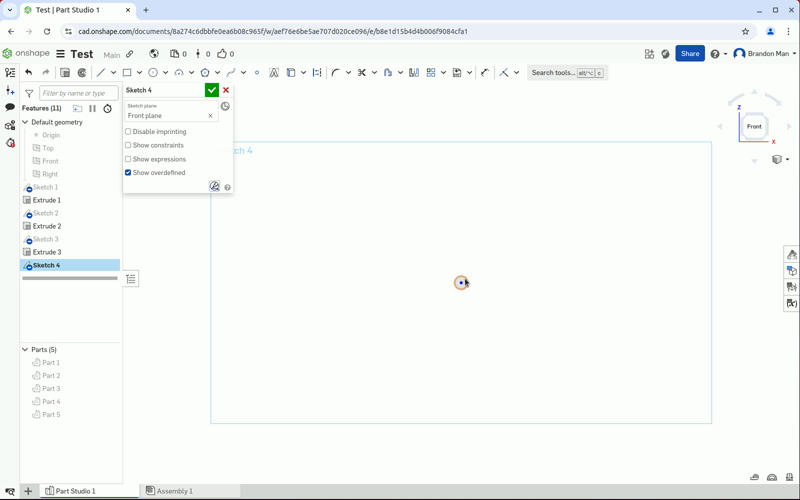
scroll(6)
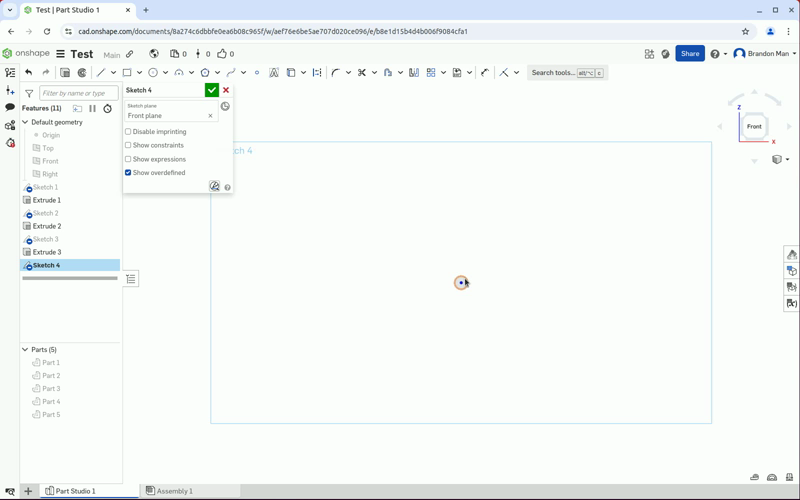
scroll(6)
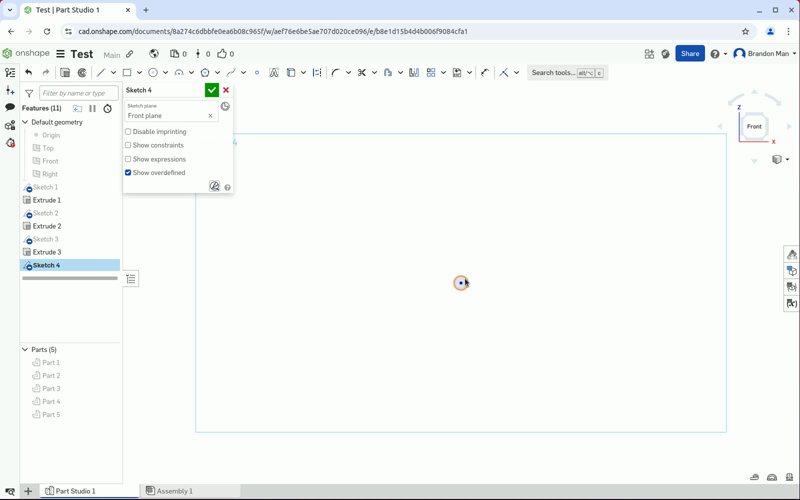
scroll(6)
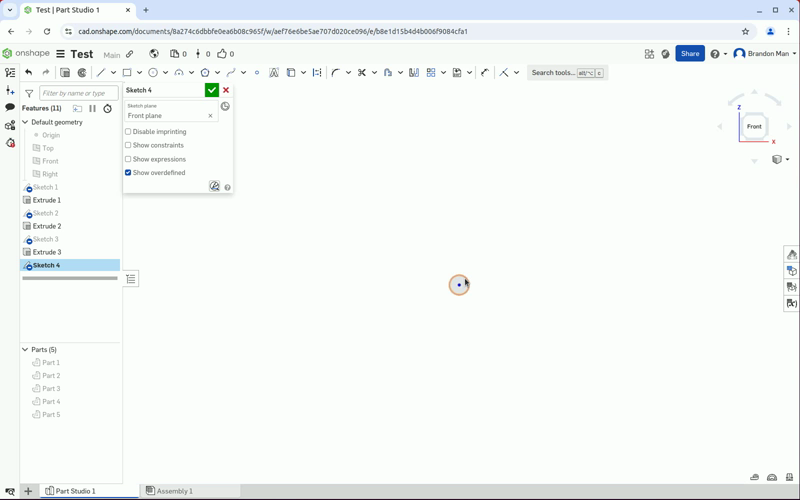
scroll(6)
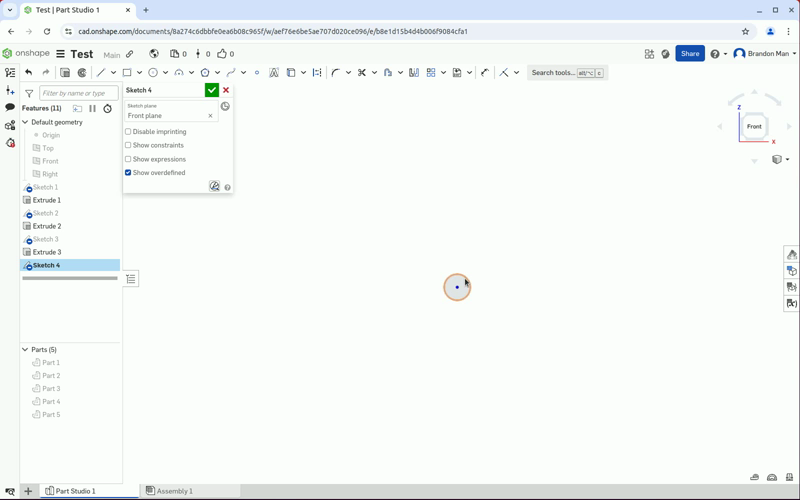
scroll(6)
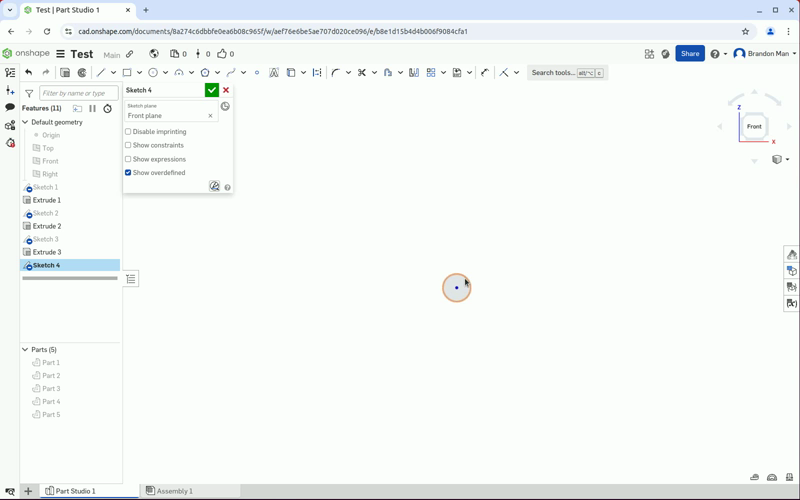
scroll(6)
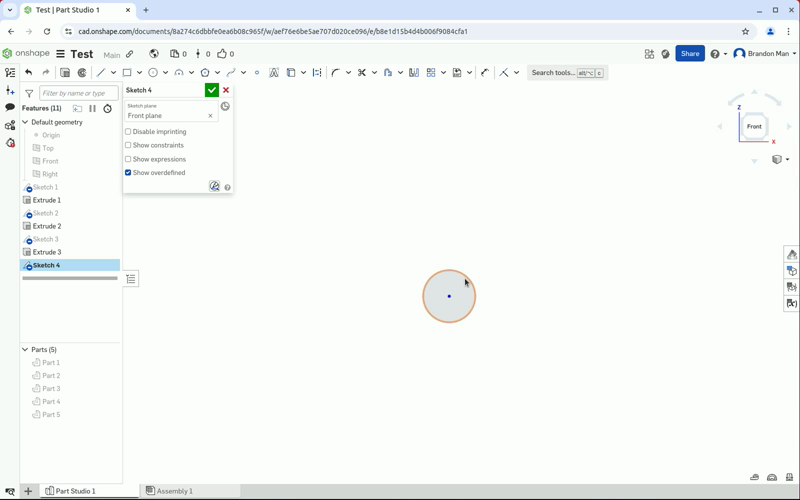
scroll(6)
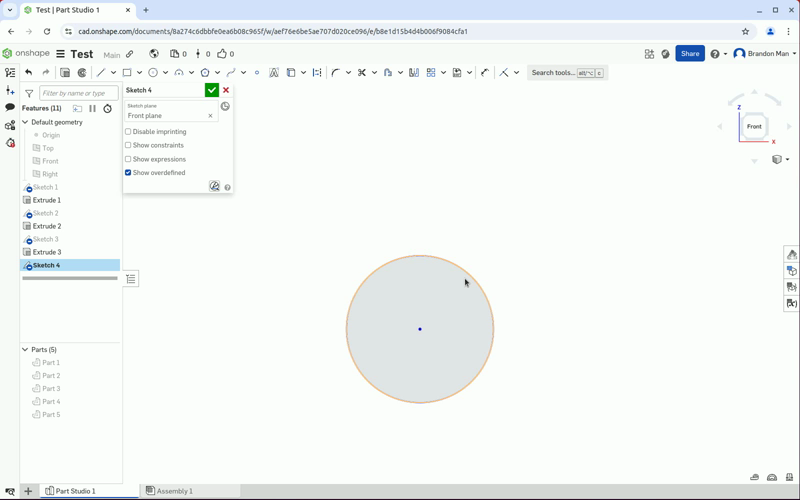
click(465, 278)
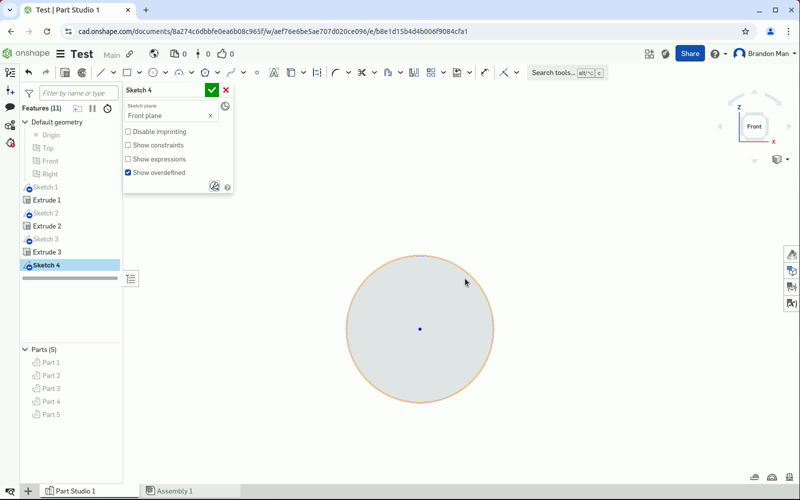
scroll(-6)
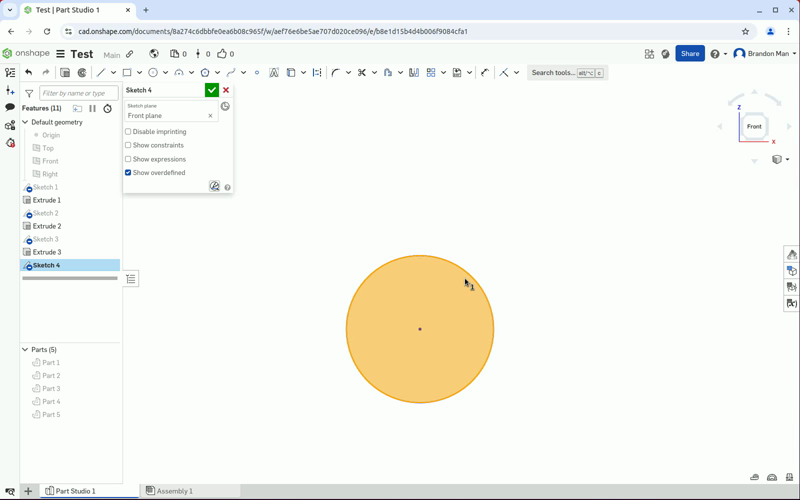
scroll(-6)
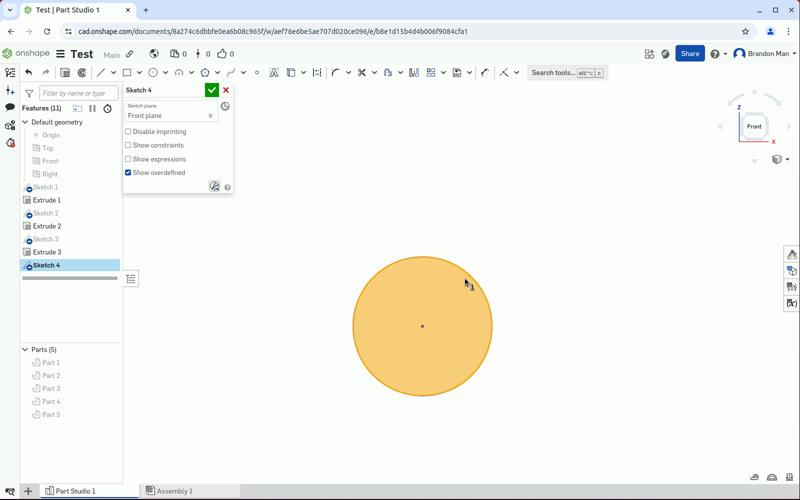
scroll(-6)
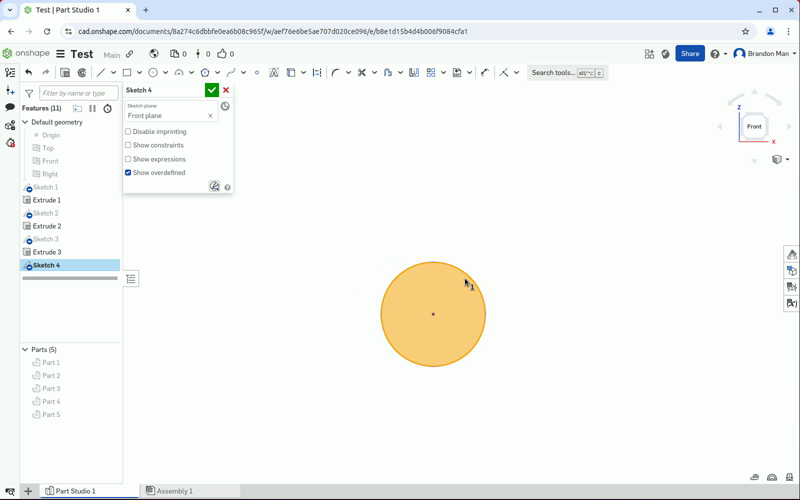
scroll(-6)
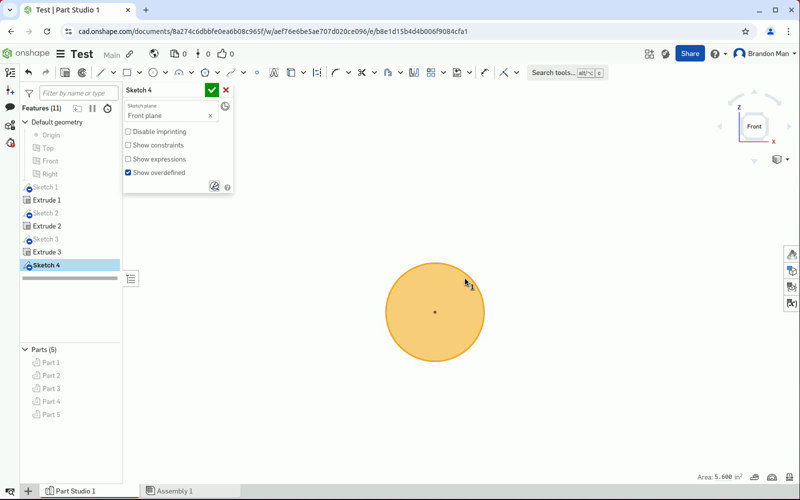
scroll(-6)
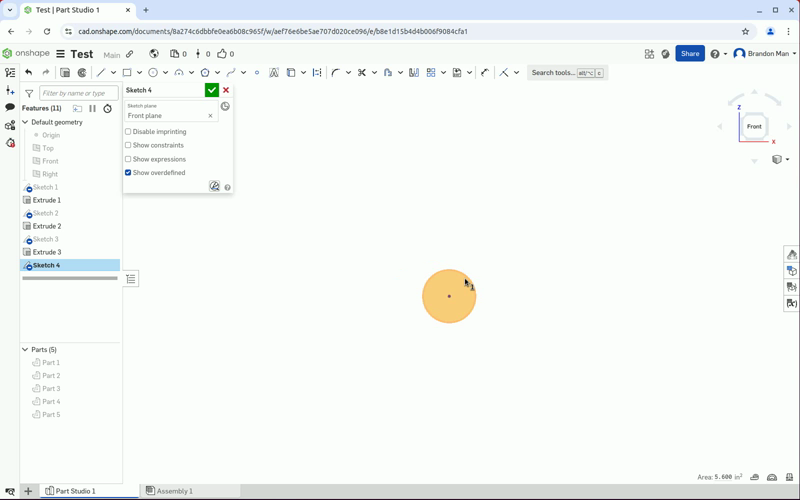
scroll(-6)
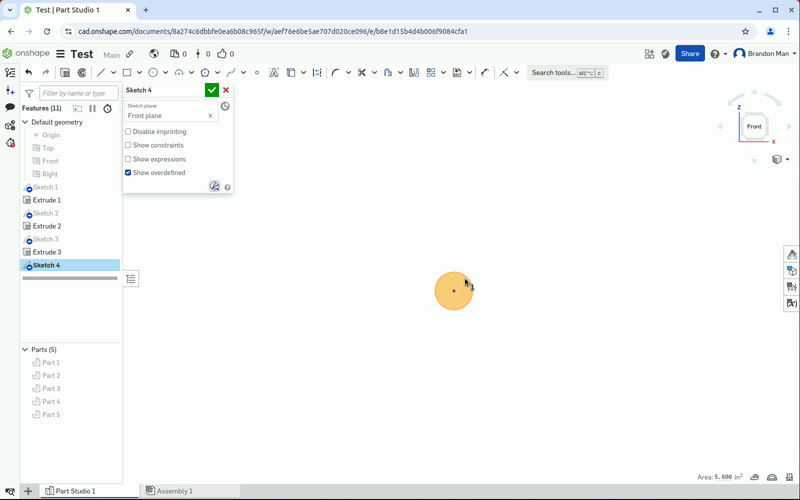
scroll(-6)
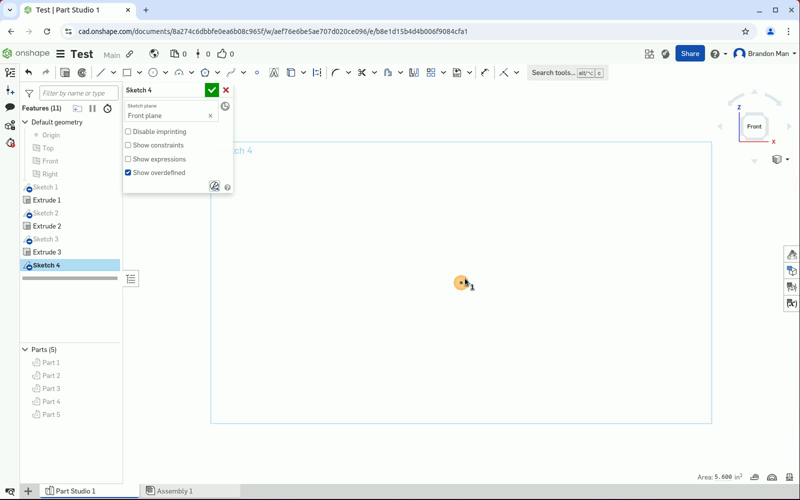
mouse_move(73, 352)
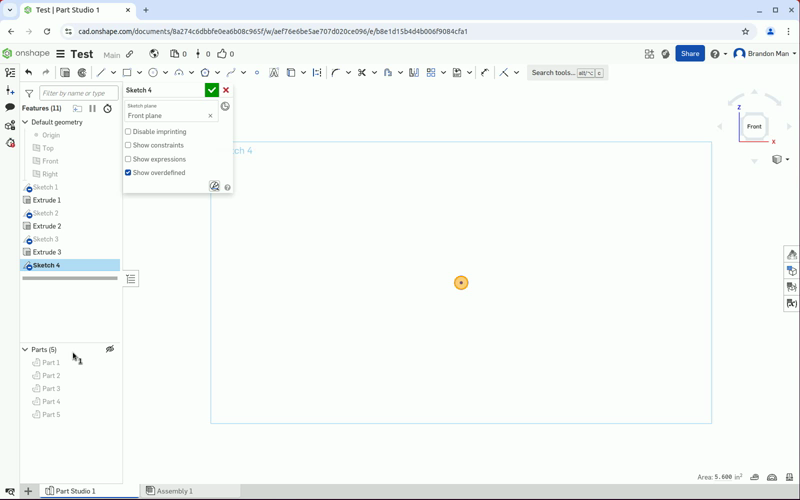
key(shift+y)
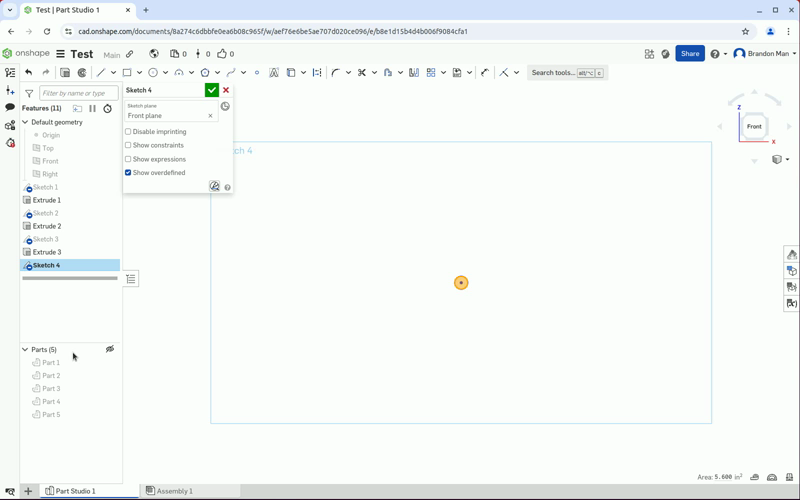
key(shift+e)
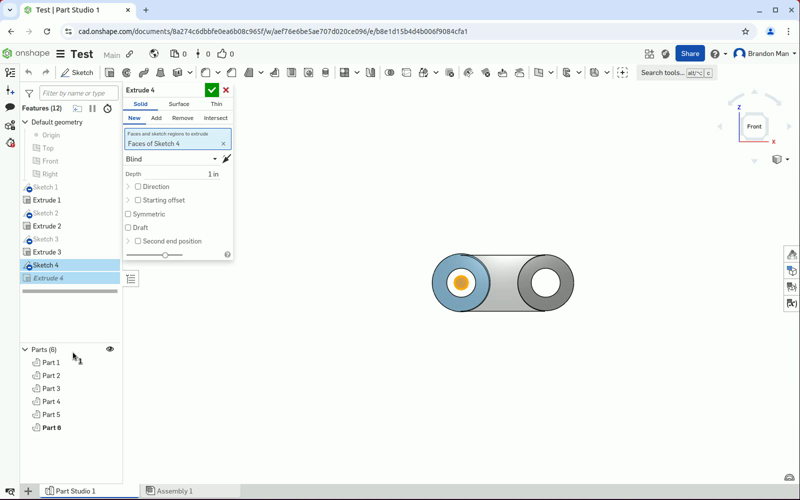
mouse_move(143, 106)
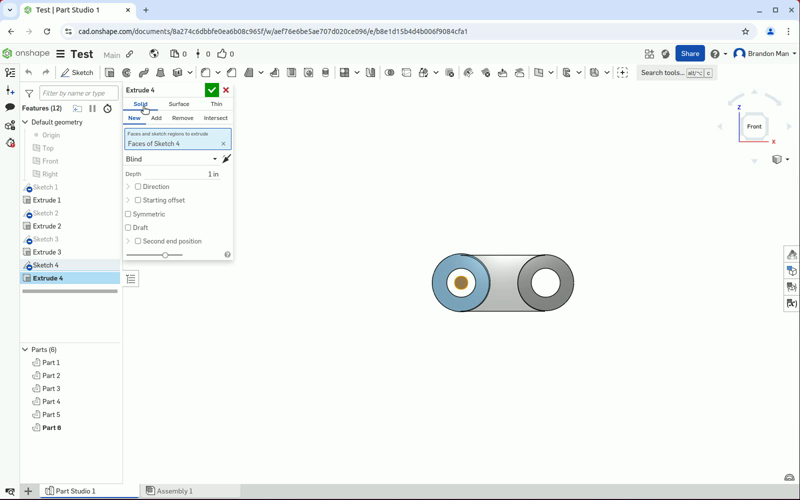
click(143, 106)
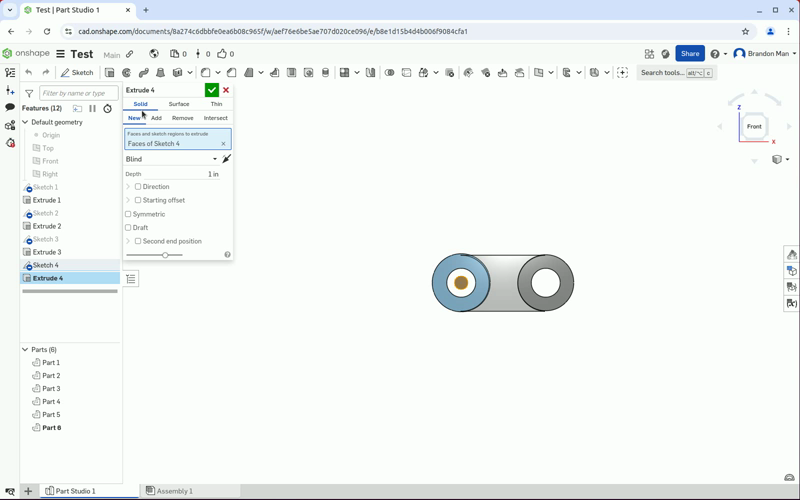
mouse_move(137, 120)
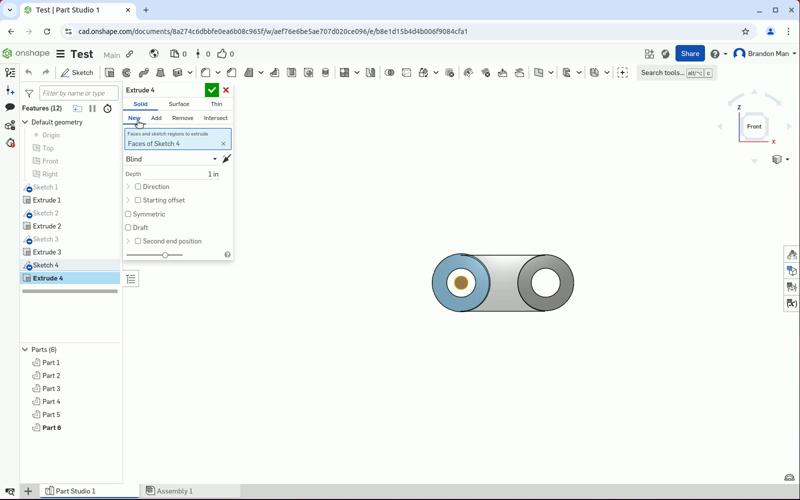
click(137, 120)
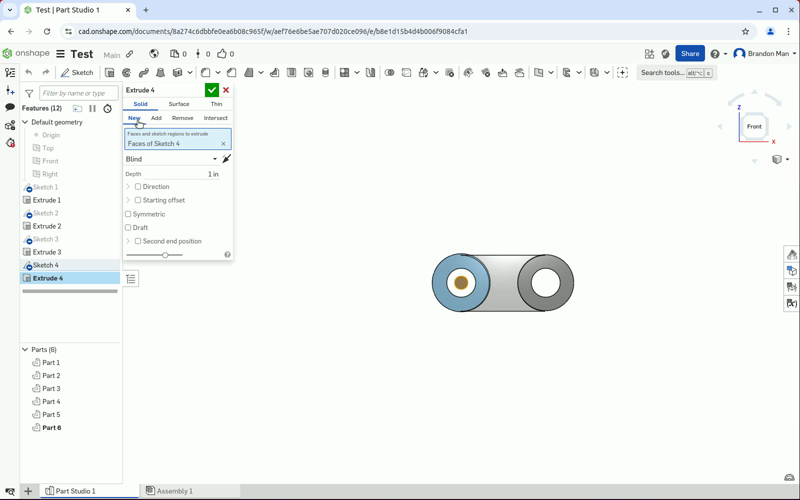
key(tab, 4)
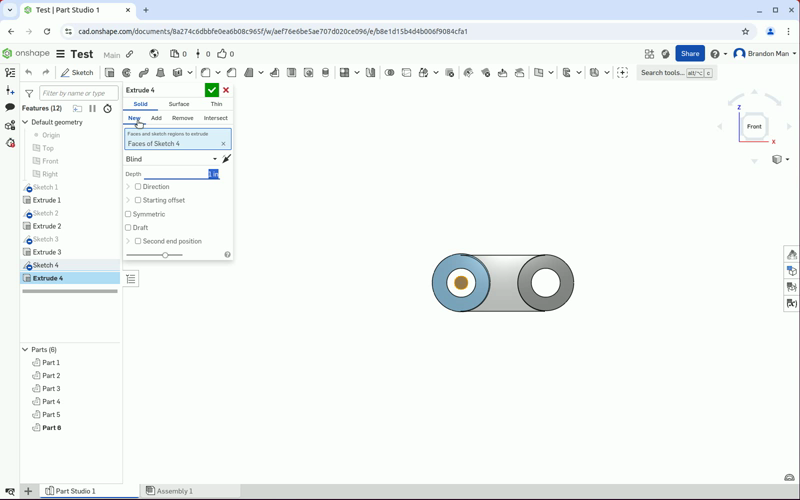
text(5.777)
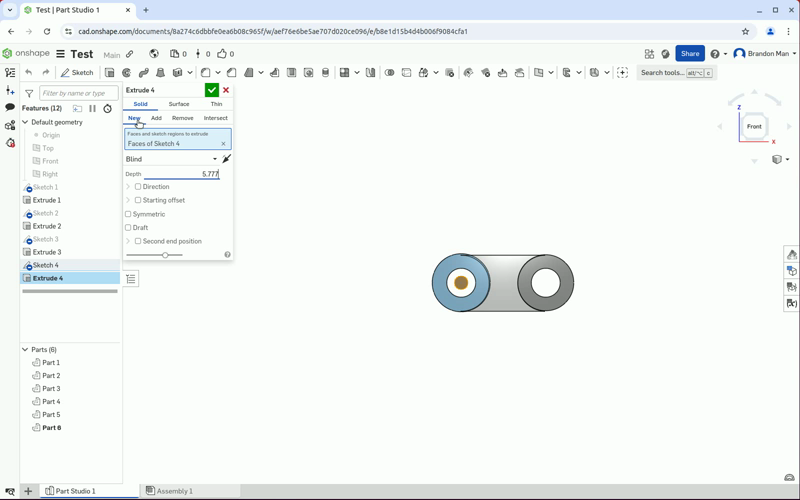
key(enter)
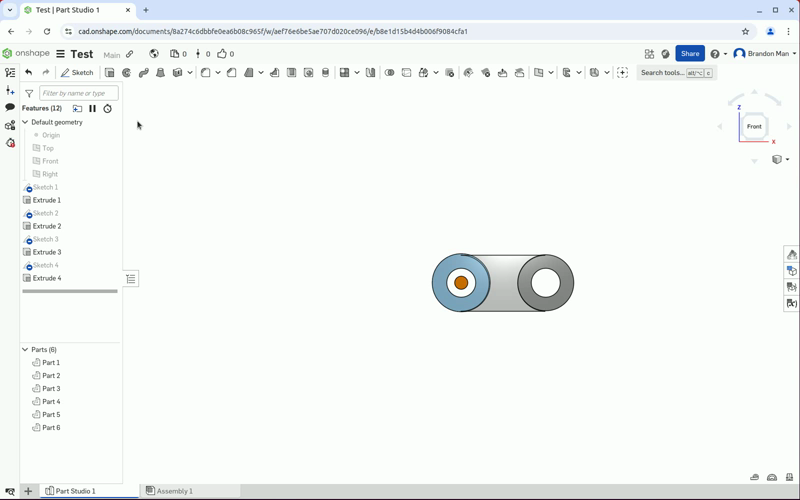
key(shift+h)
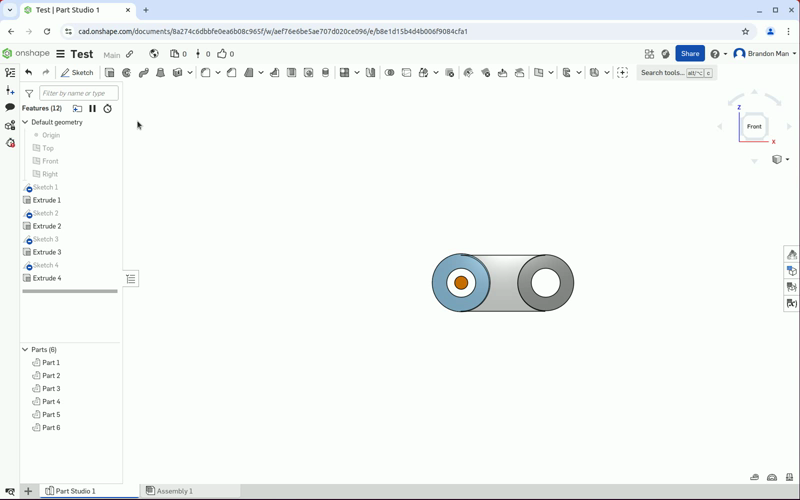
key(shift+h)
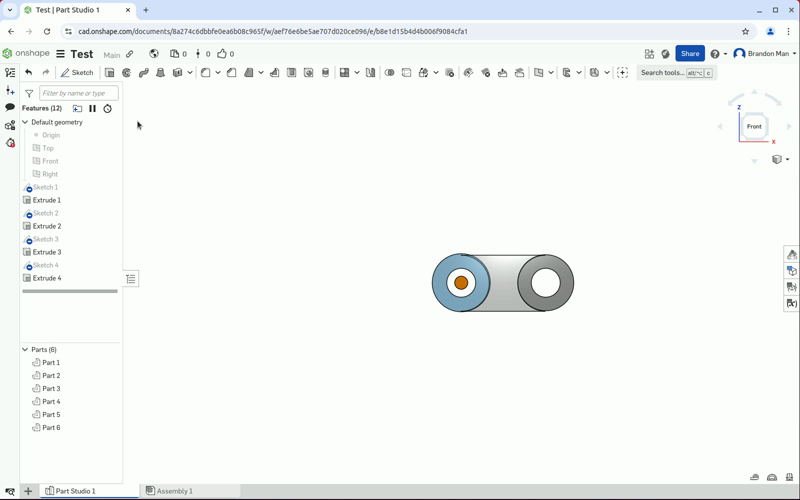
mouse_move(73, 189)
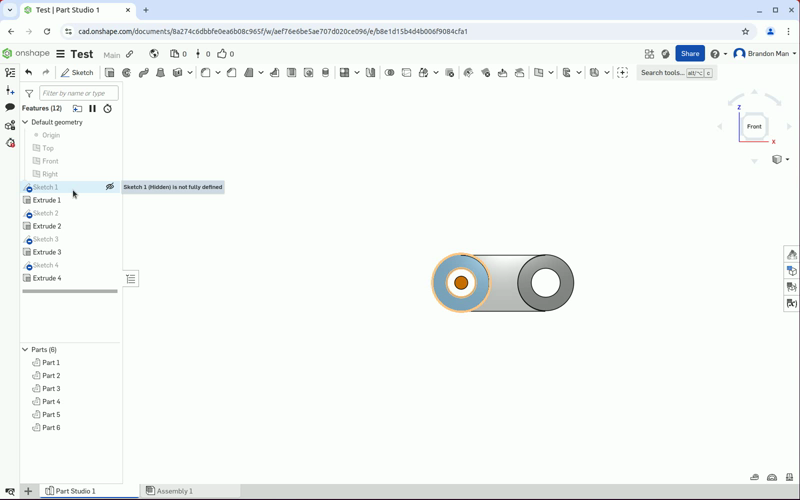
click(73, 189)
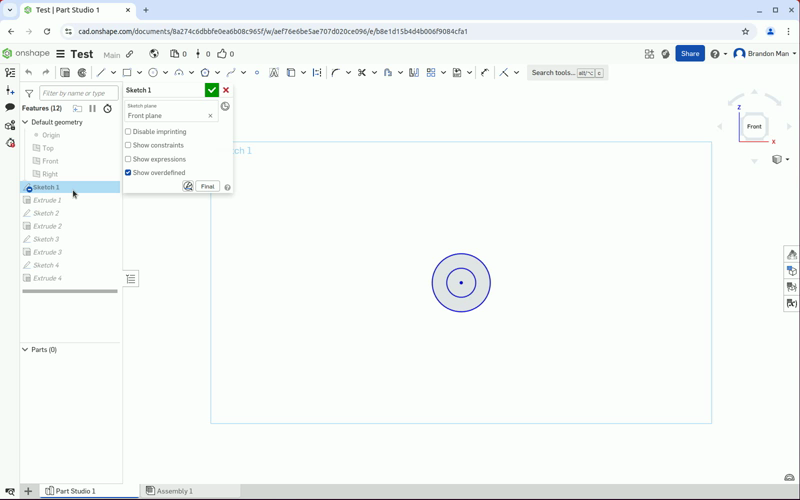
mouse_move(229, 92)
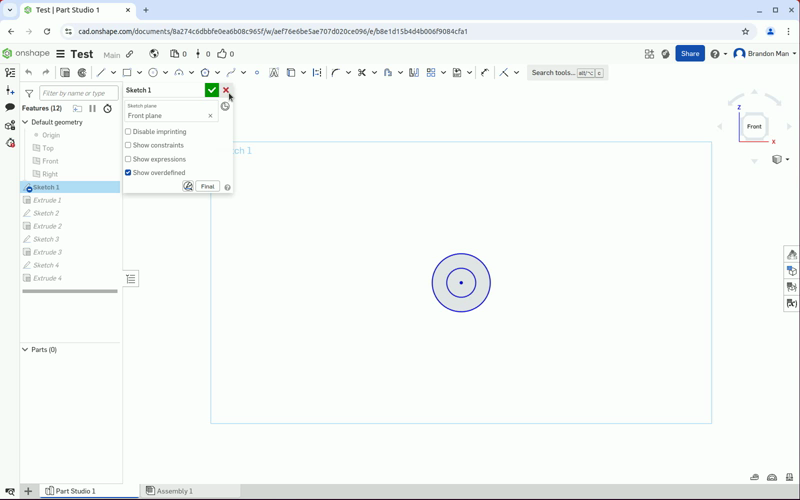
click(229, 92)
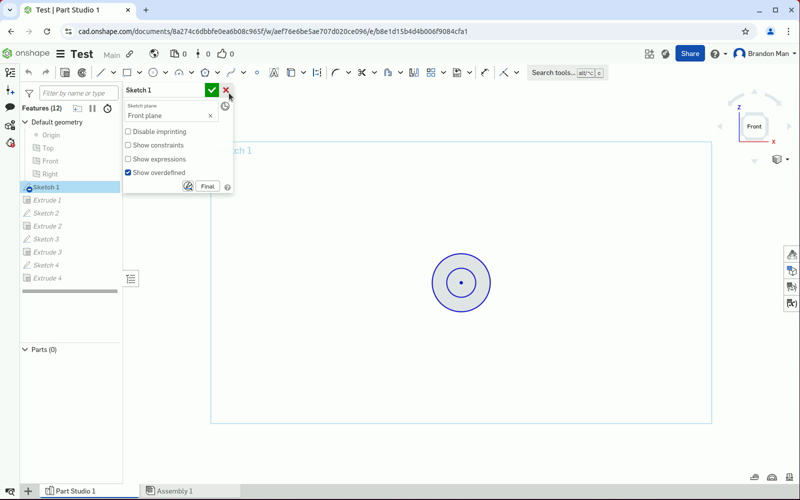
key(shift+s)
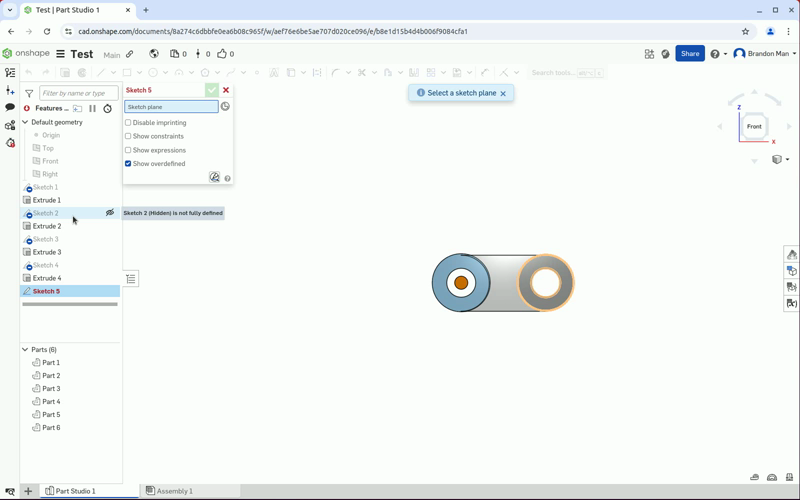
scroll(3)
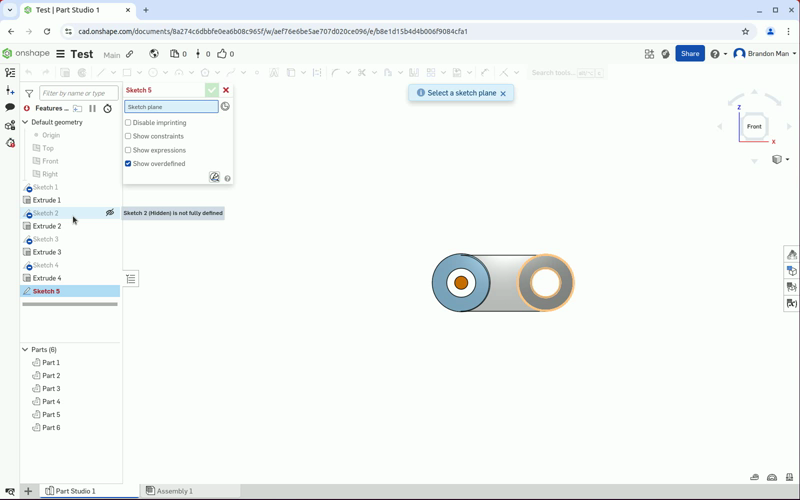
mouse_move(73, 163)
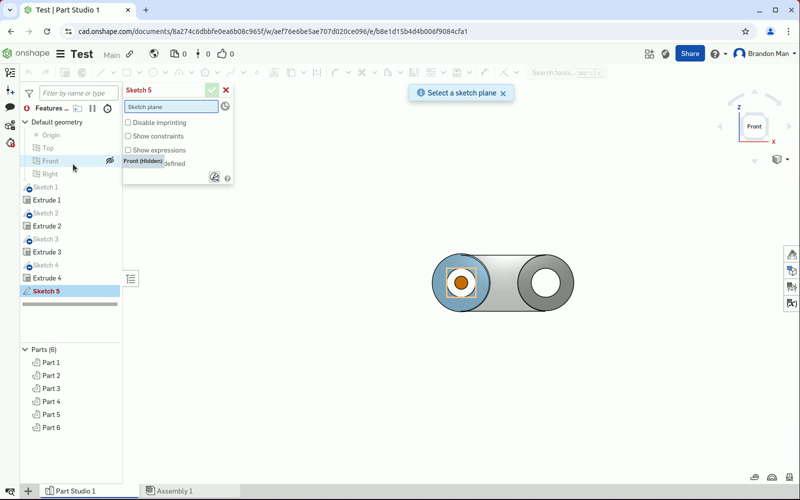
click(73, 163)
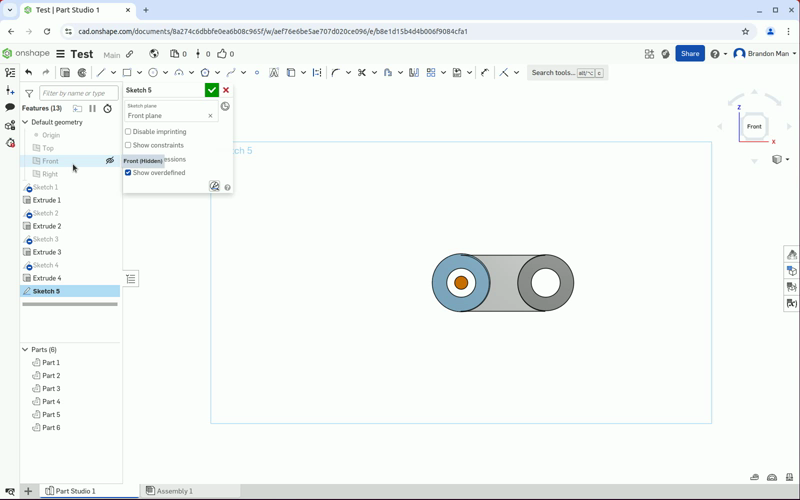
mouse_move(73, 352)
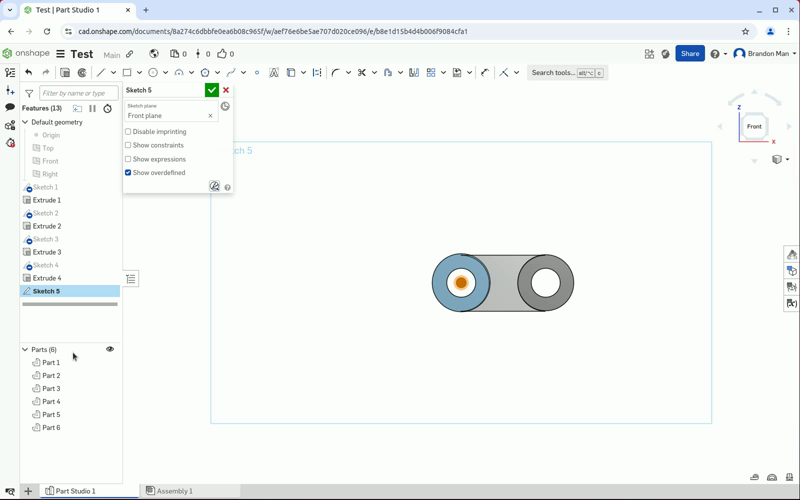
key(y)
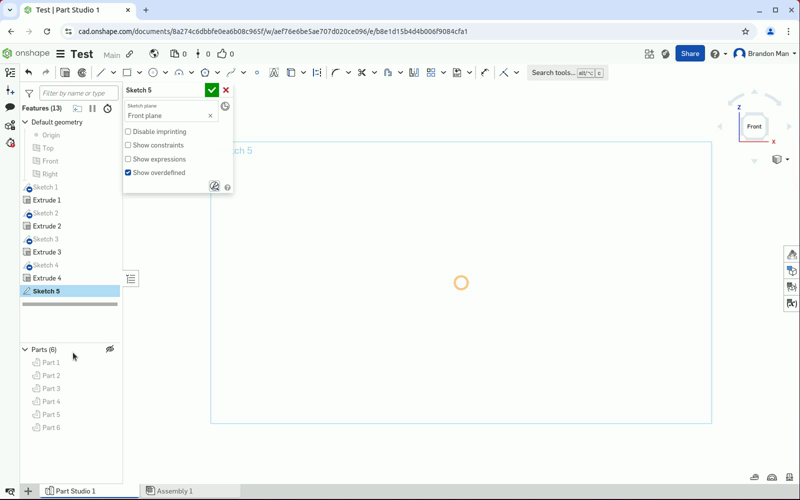
key(c)
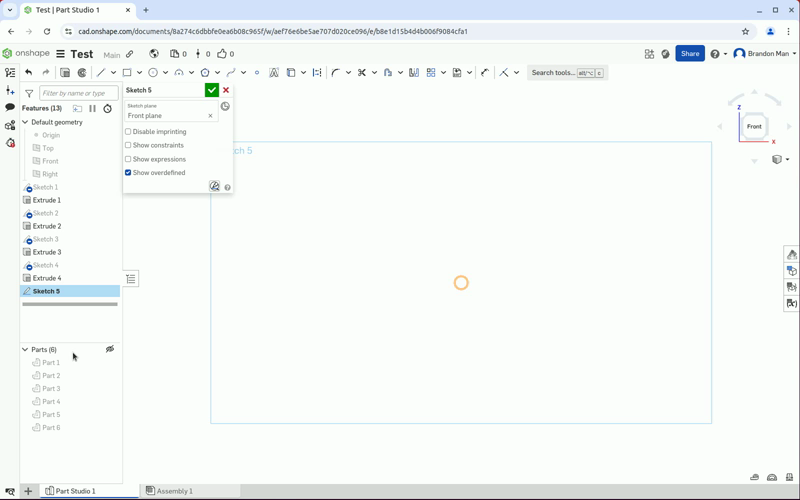
key_down(shift)
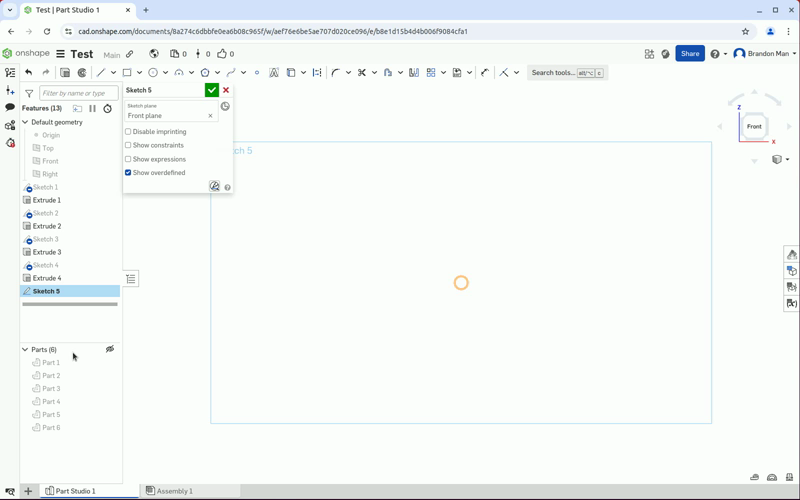
mouse_move(545, 282)
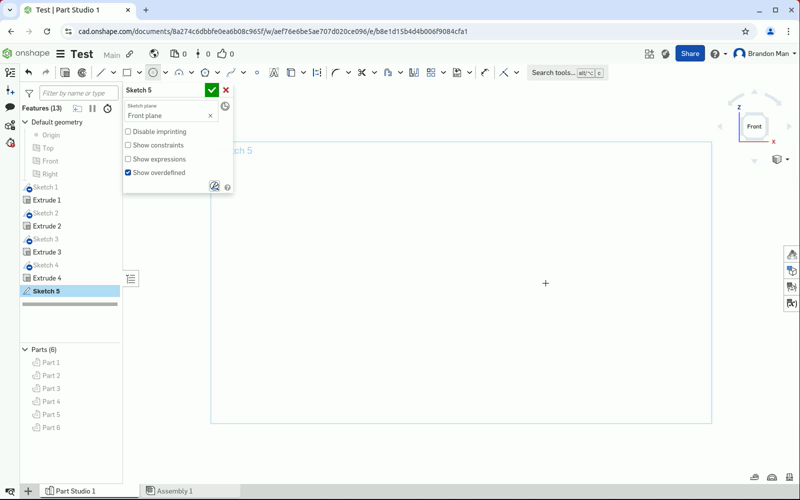
click(545, 282)
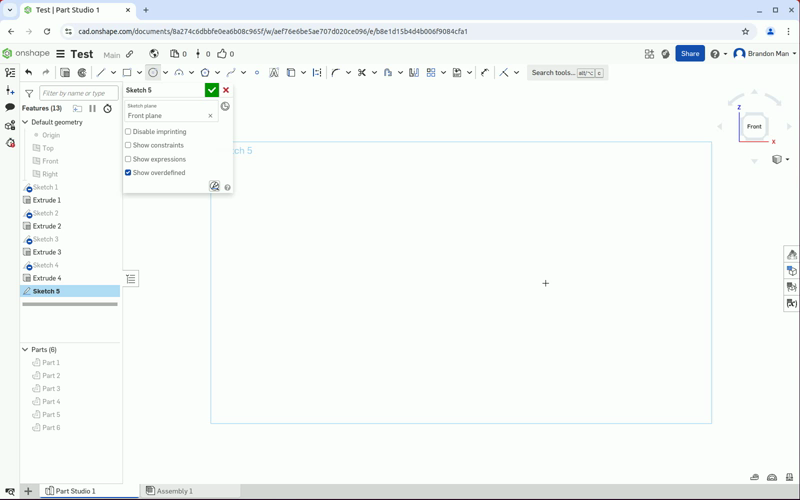
key_up(shift)
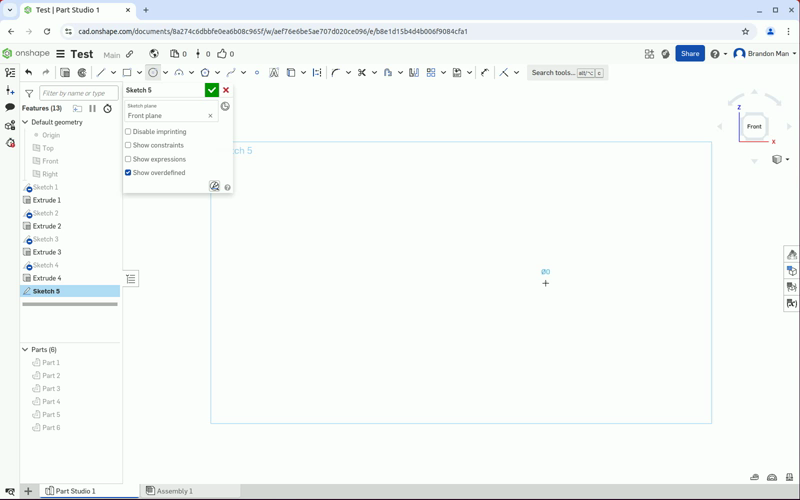
mouse_move(552, 282)
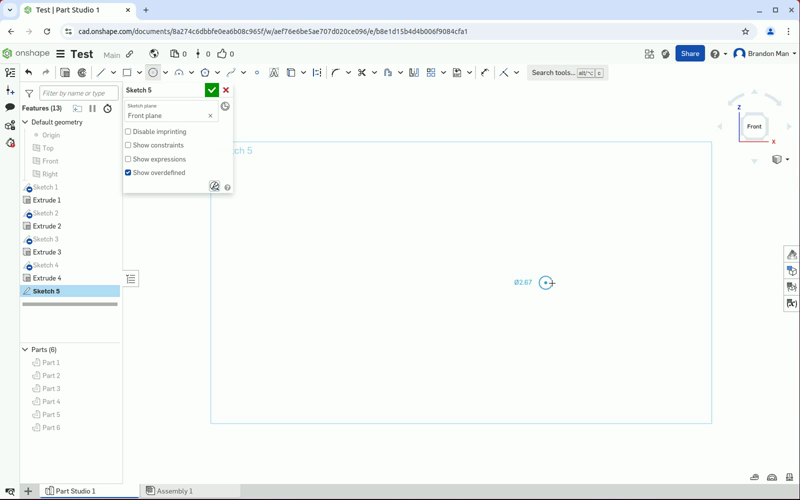
click(552, 282)
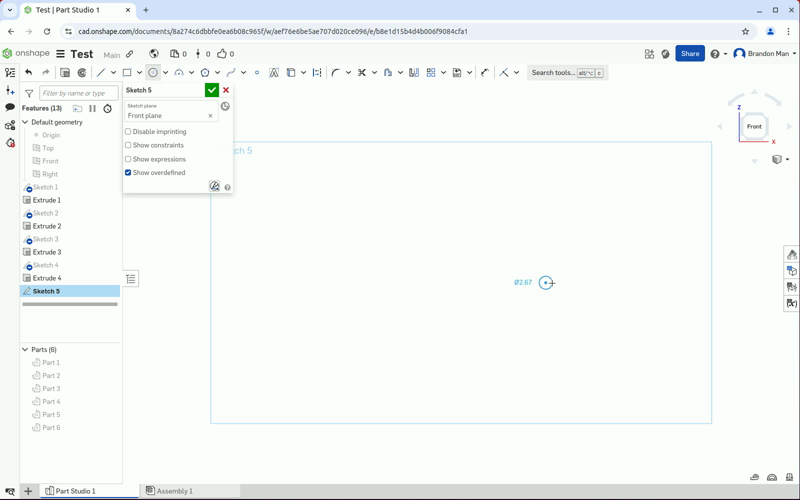
key(esc)
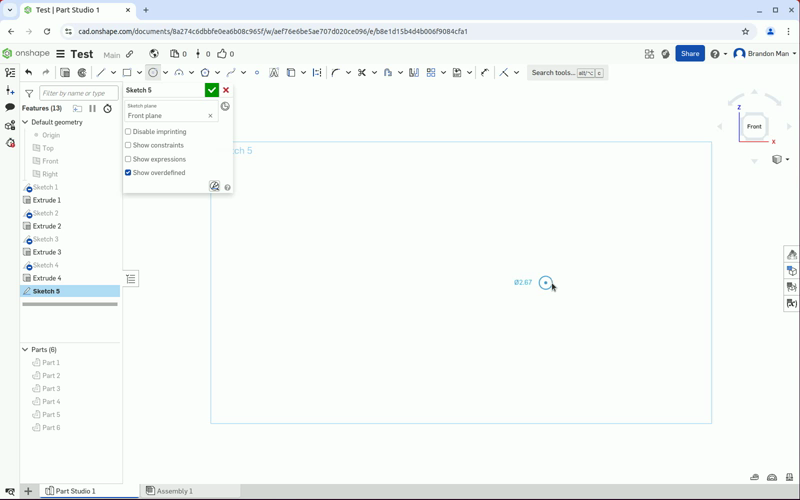
mouse_move(544, 277)
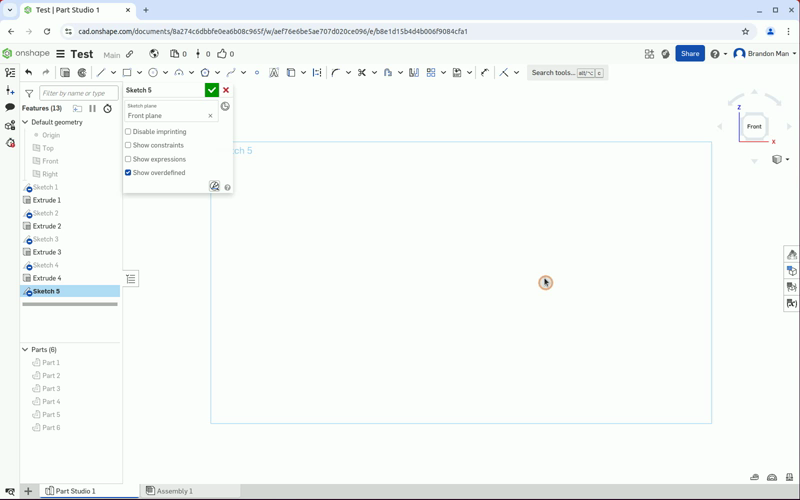
scroll(6)
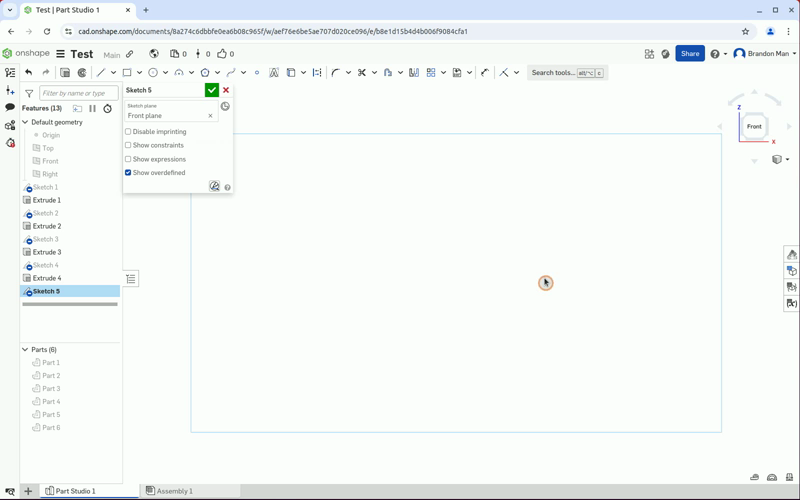
scroll(6)
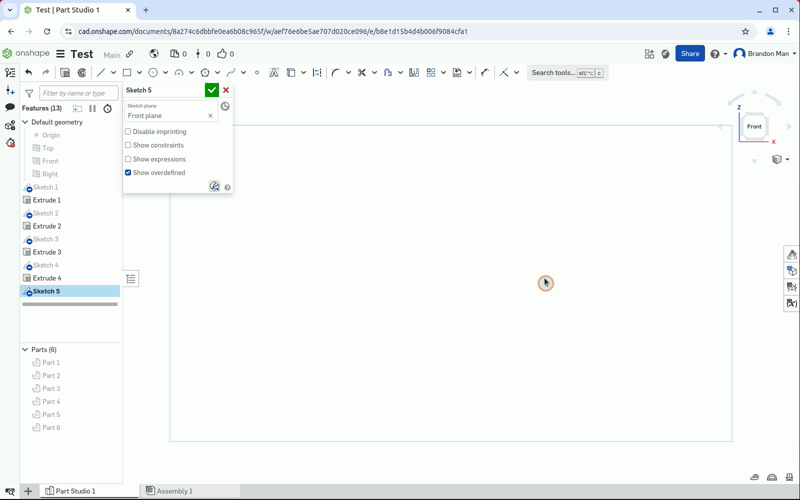
scroll(6)
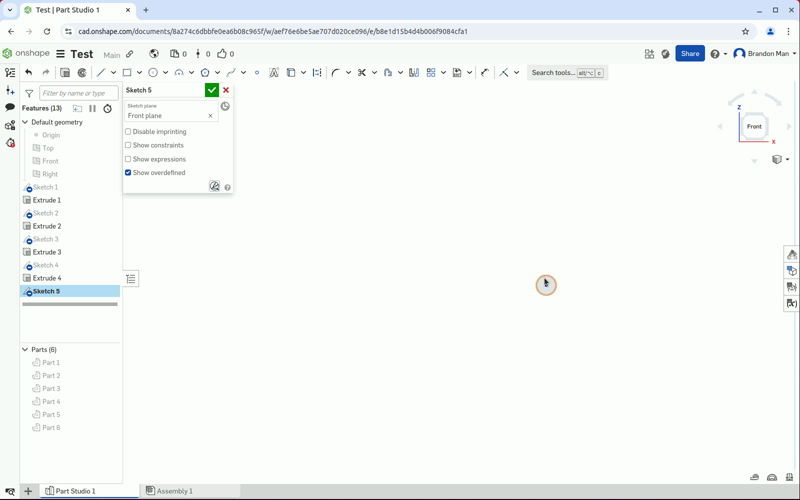
scroll(6)
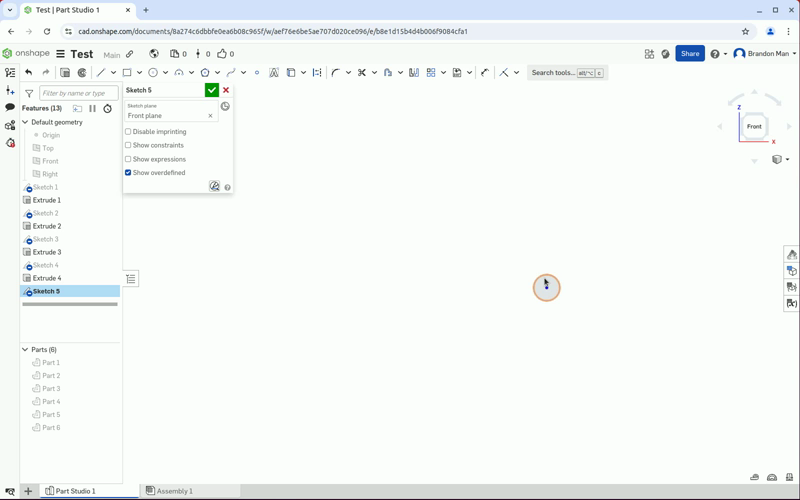
scroll(6)
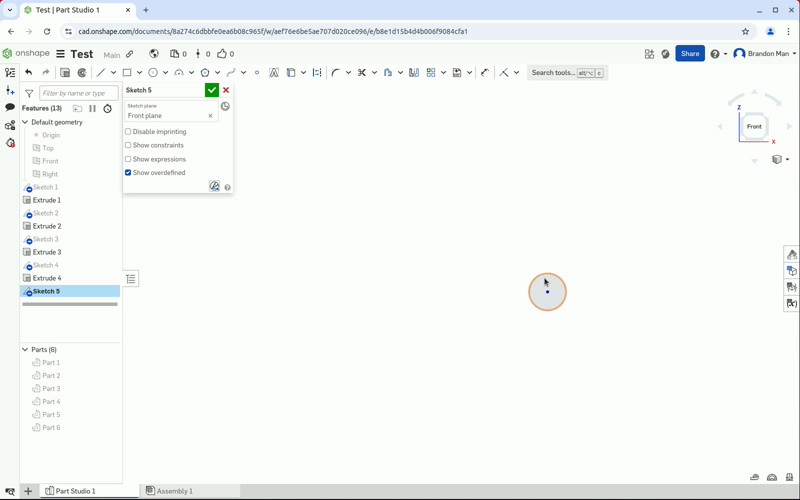
scroll(6)
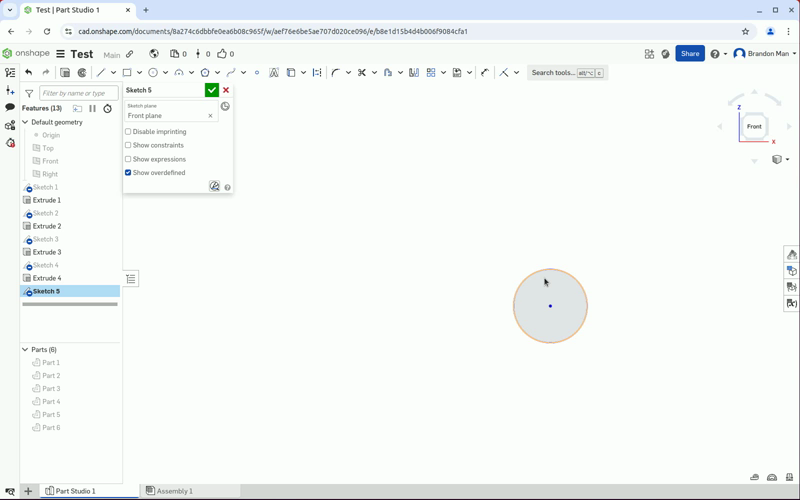
scroll(6)
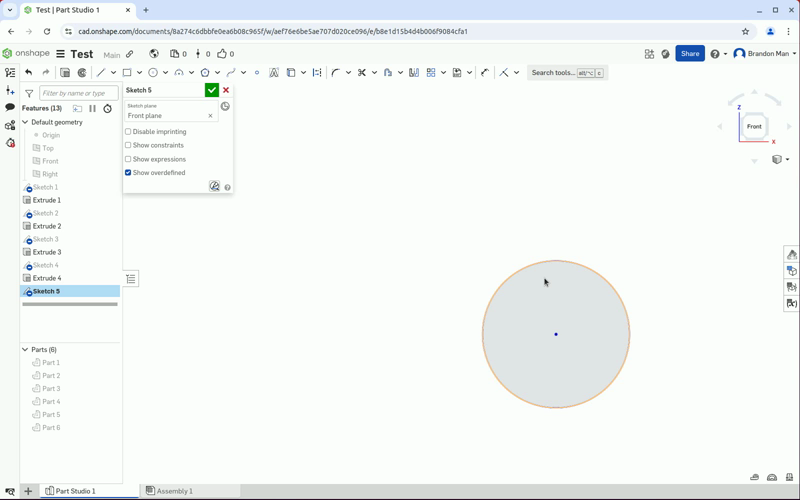
click(544, 277)
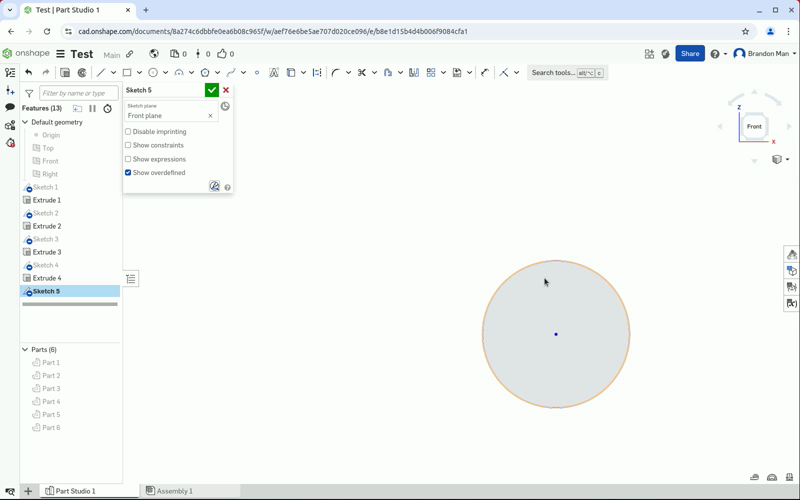
scroll(-6)
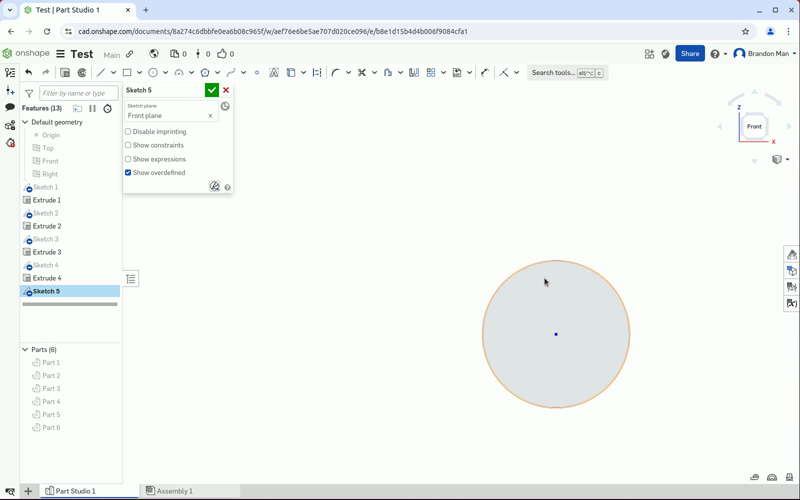
scroll(-6)
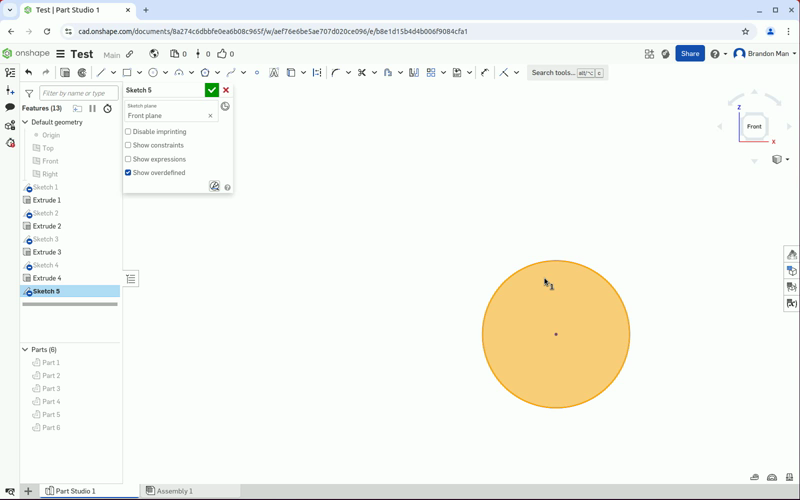
scroll(-6)
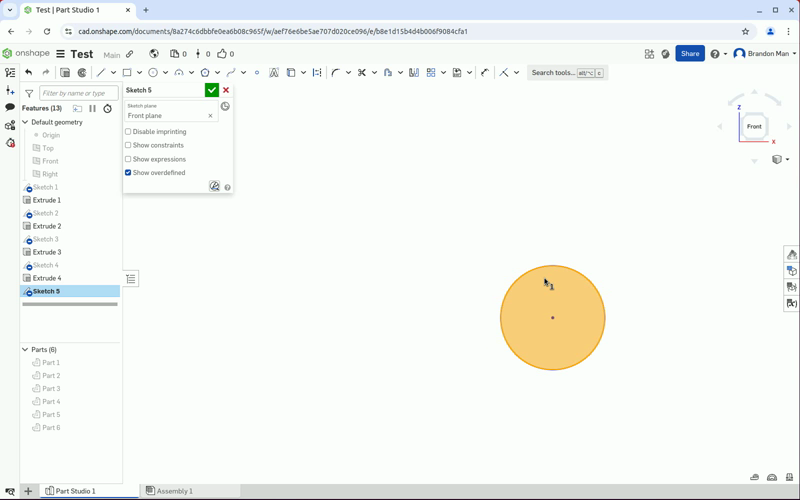
scroll(-6)
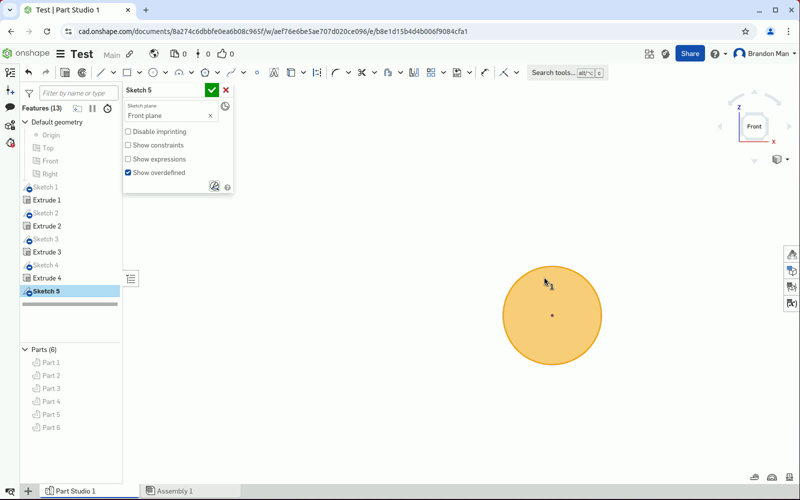
scroll(-6)
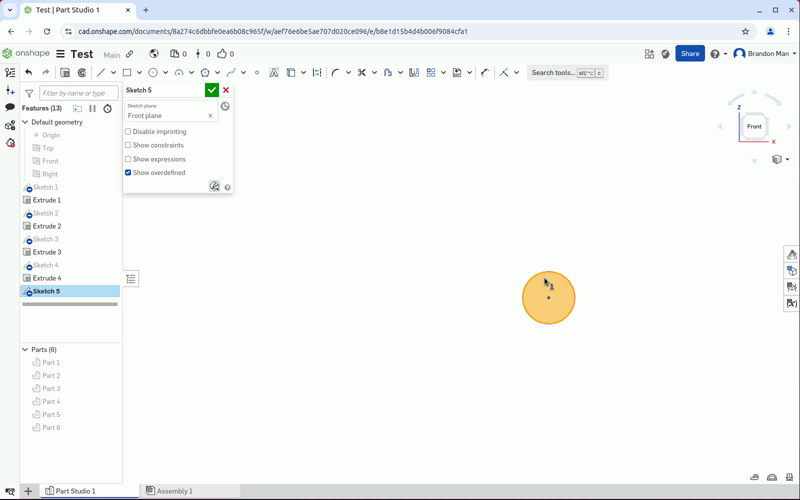
scroll(-6)
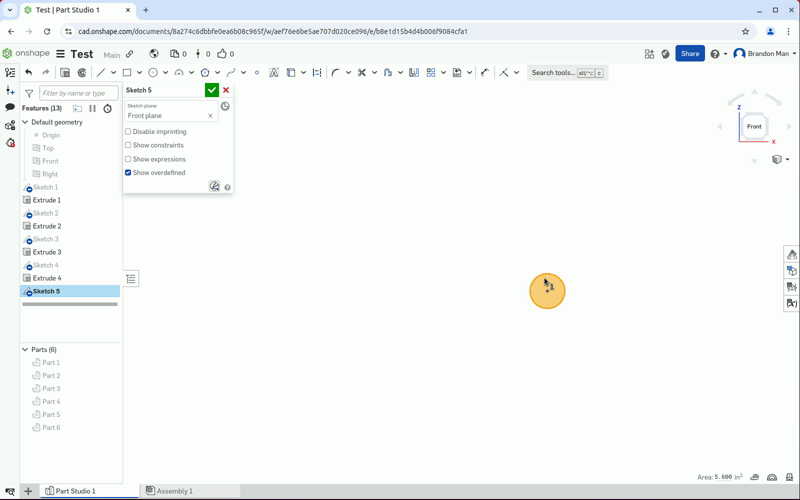
scroll(-6)
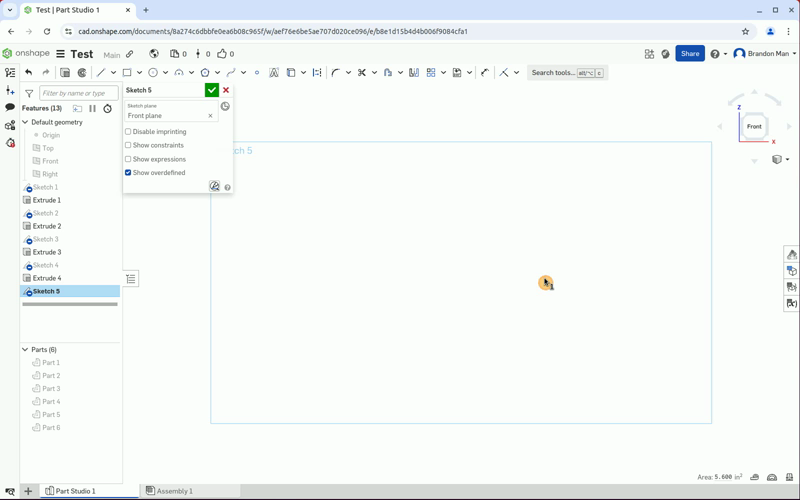
mouse_move(73, 352)
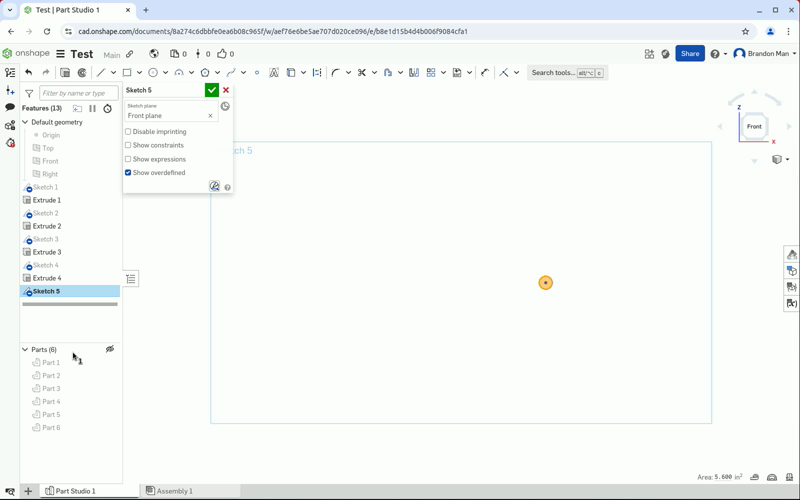
key(shift+y)
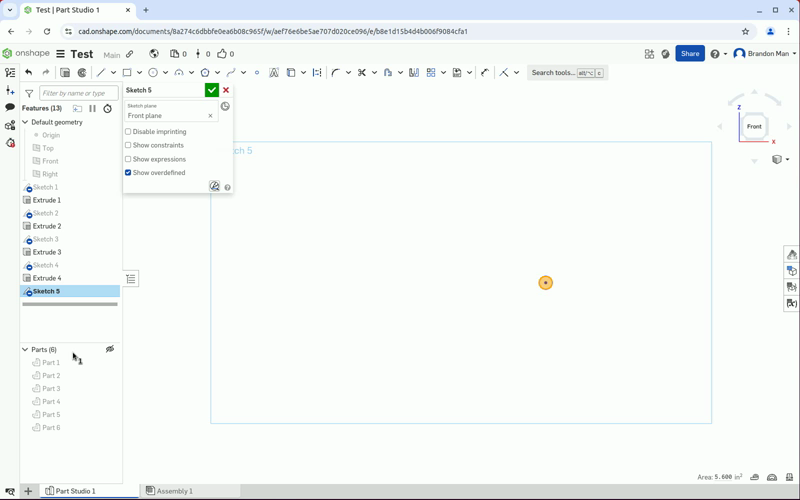
key(shift+e)
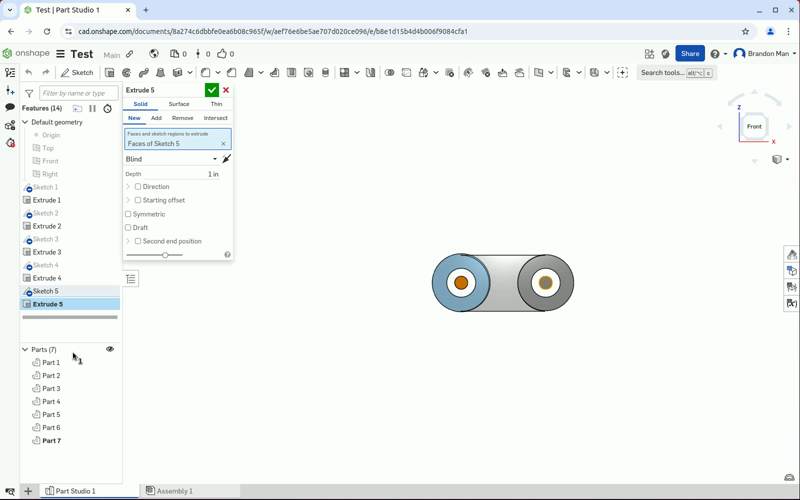
mouse_move(143, 106)
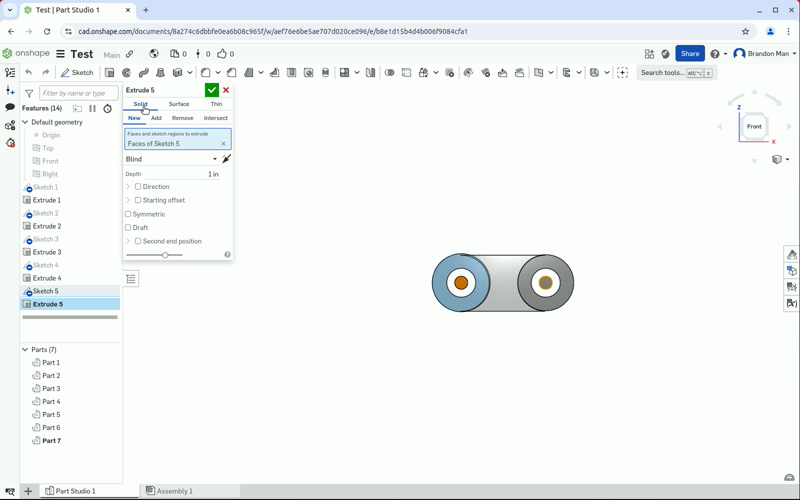
click(143, 106)
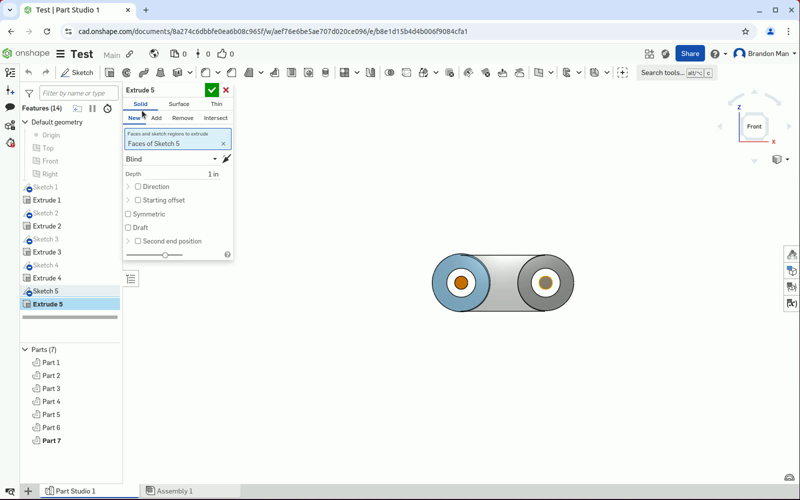
mouse_move(137, 120)
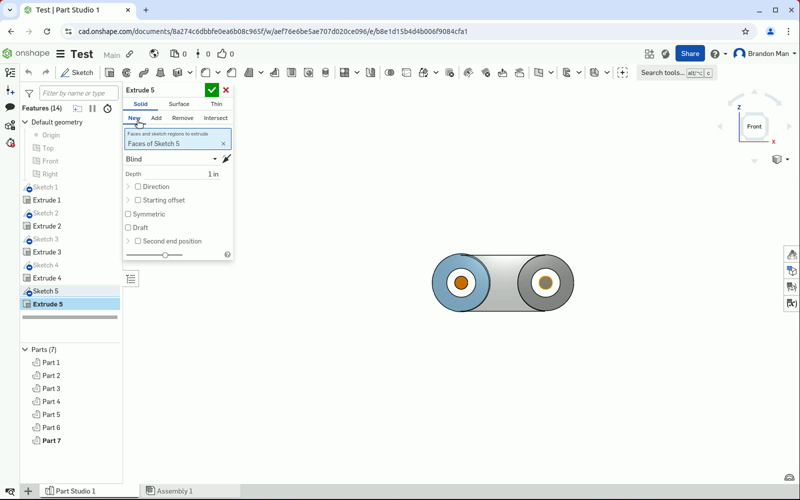
click(137, 120)
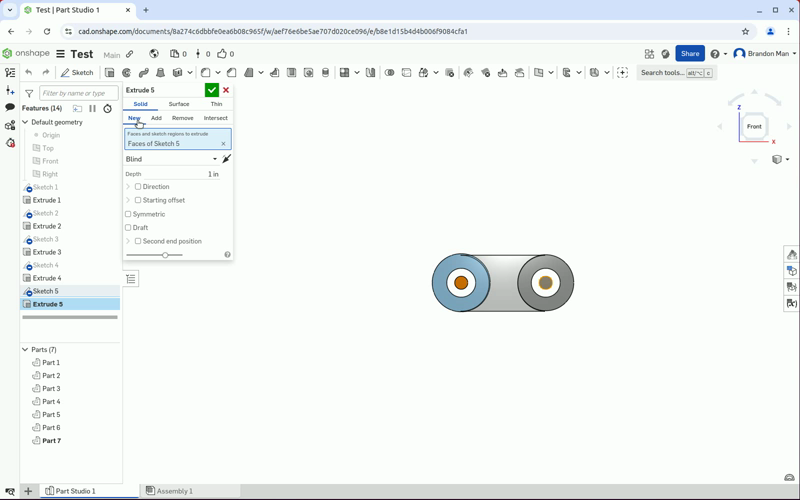
key(tab, 4)
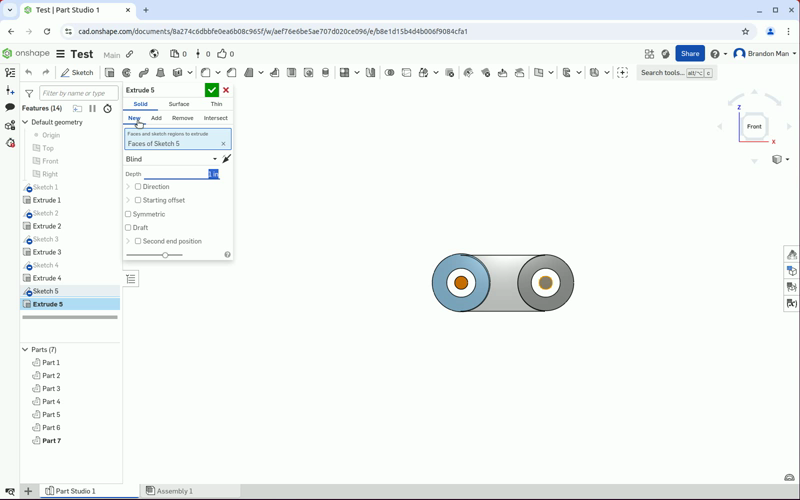
text(5.777)
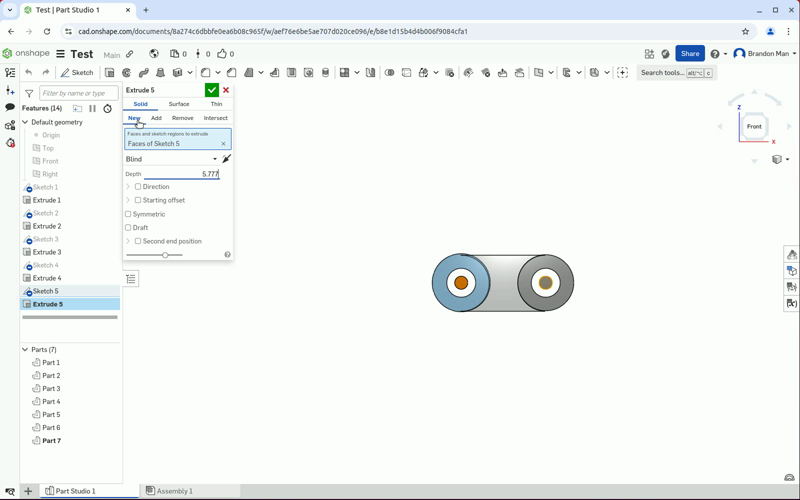
key(enter)
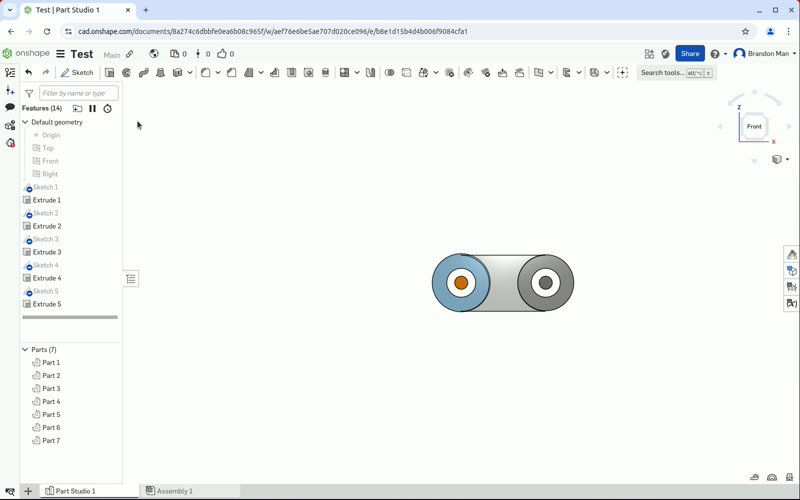
key(shift+h)
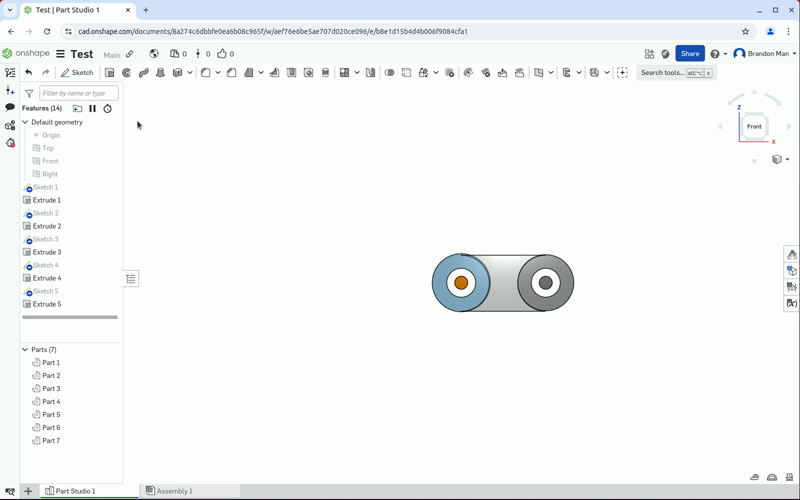
key(shift+h)
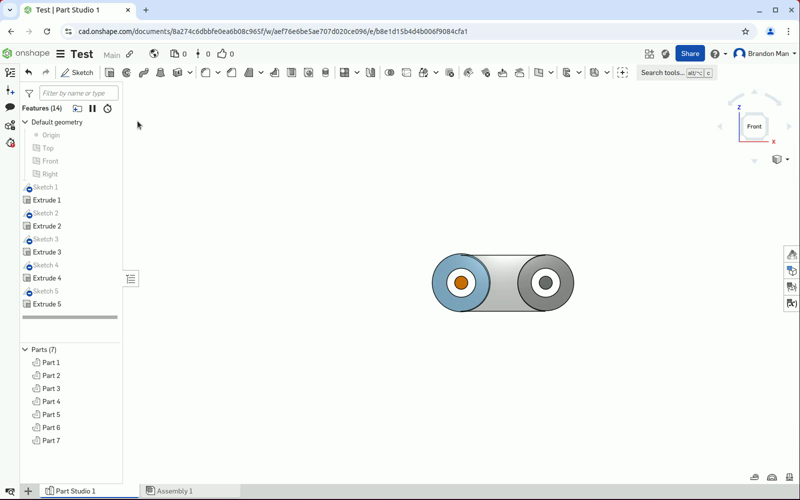
key(shift+7)
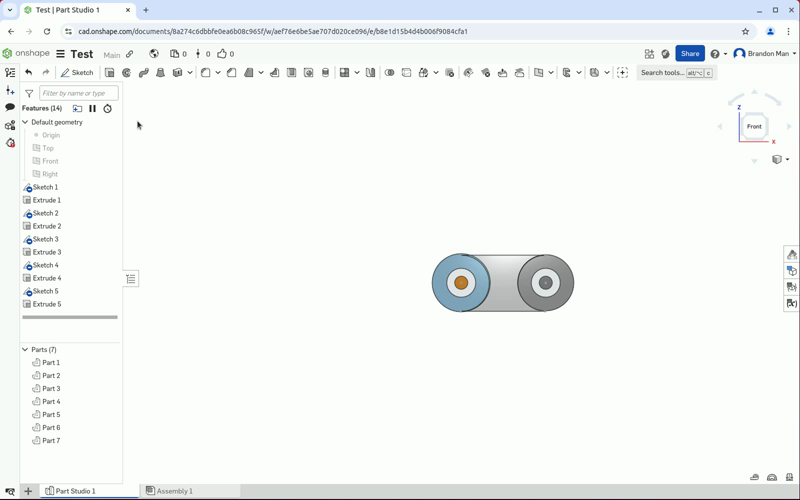
key(left, 2)
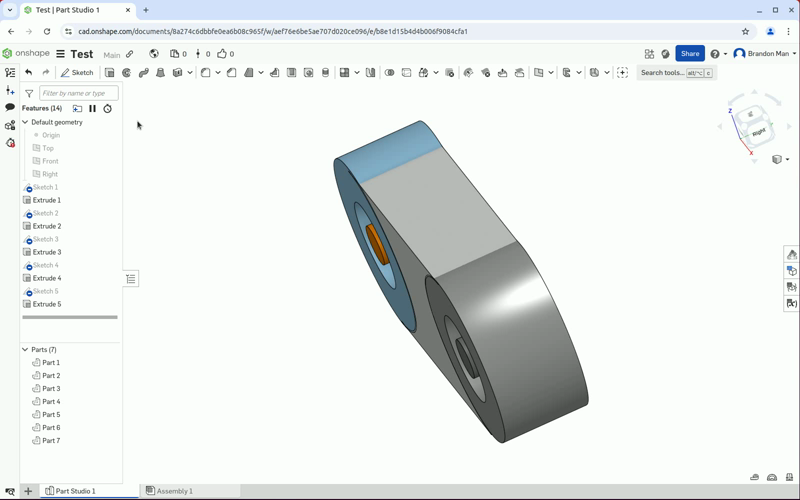
key(down, 2)
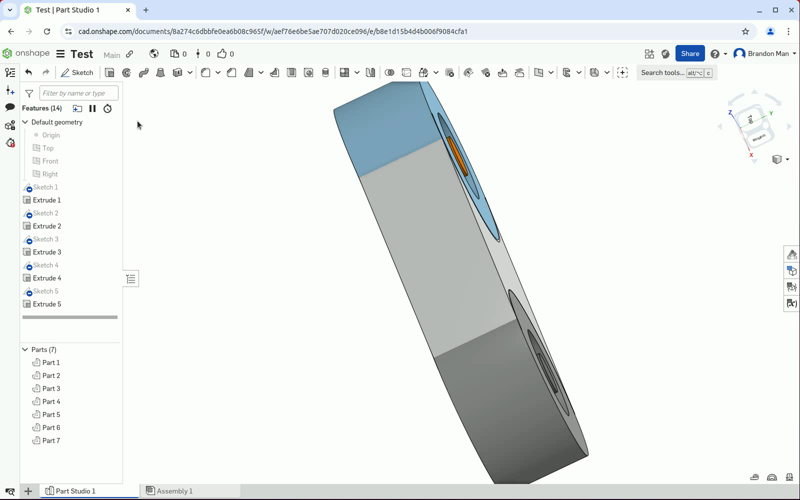
key(up, 2)
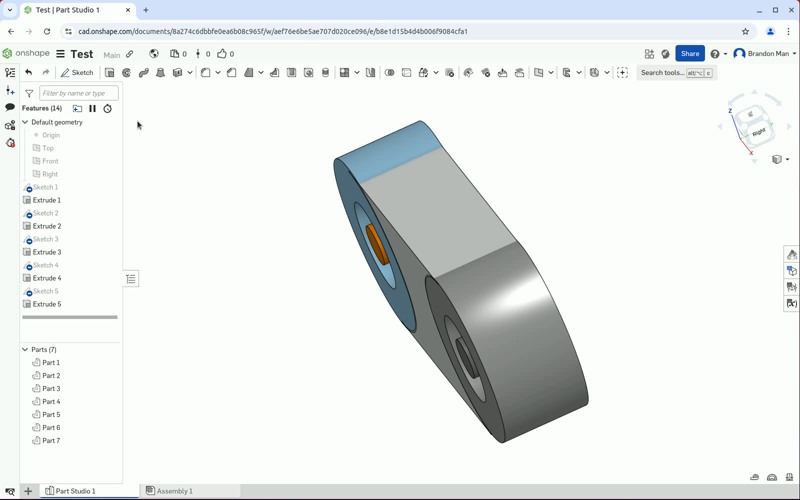
key(right, 2)
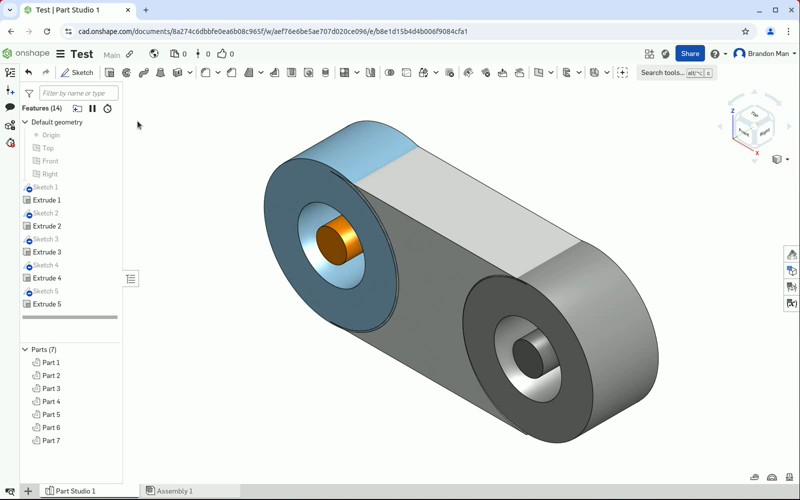
mouse_move(73, 189)
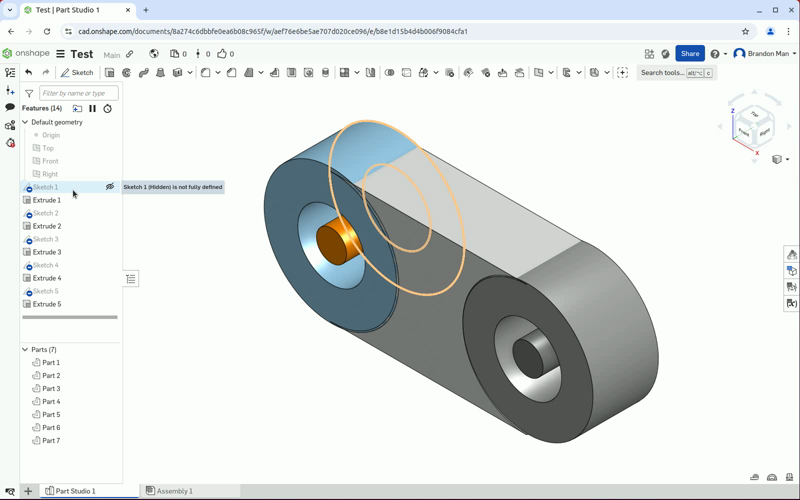
click(73, 189)